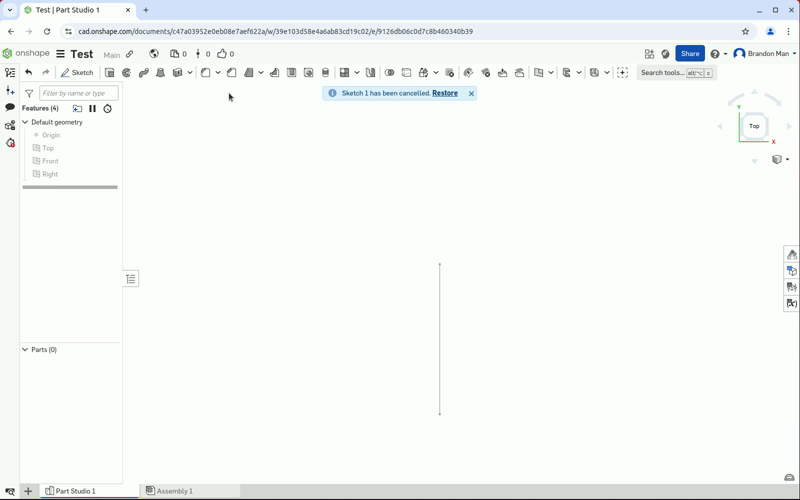
key(shift+h)
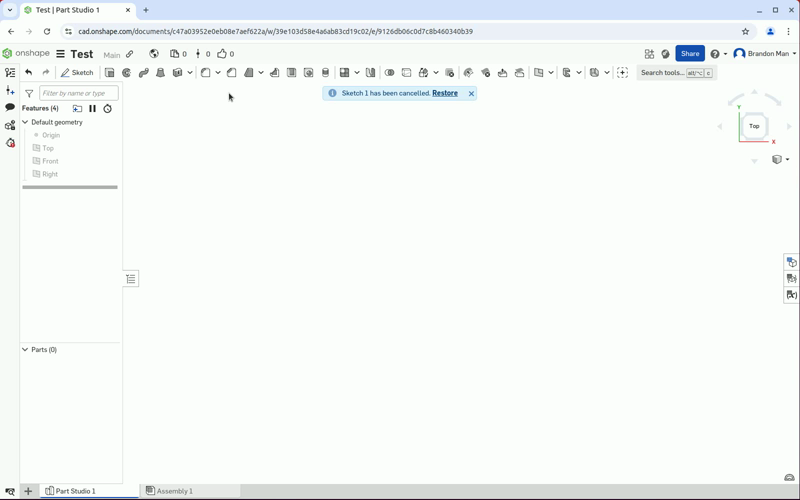
key(shift+s)
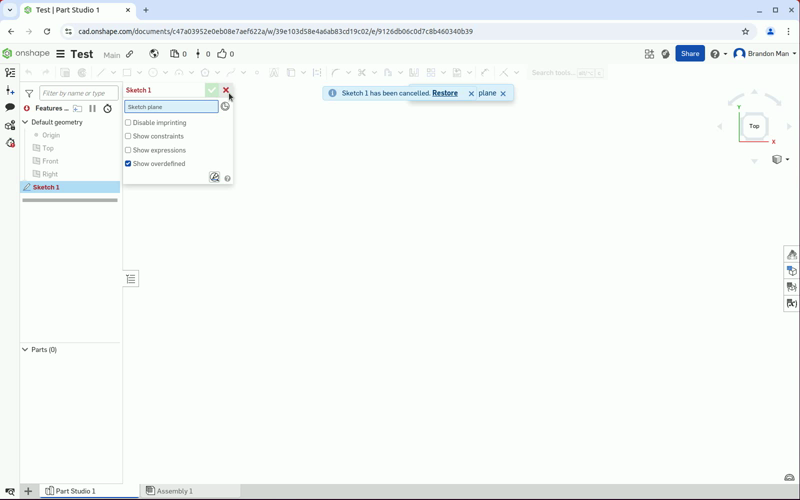
mouse_move(73, 150)
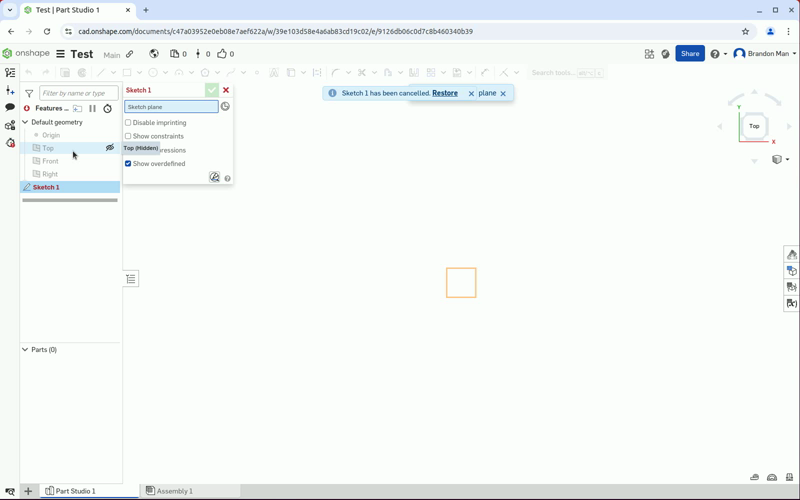
click(73, 150)
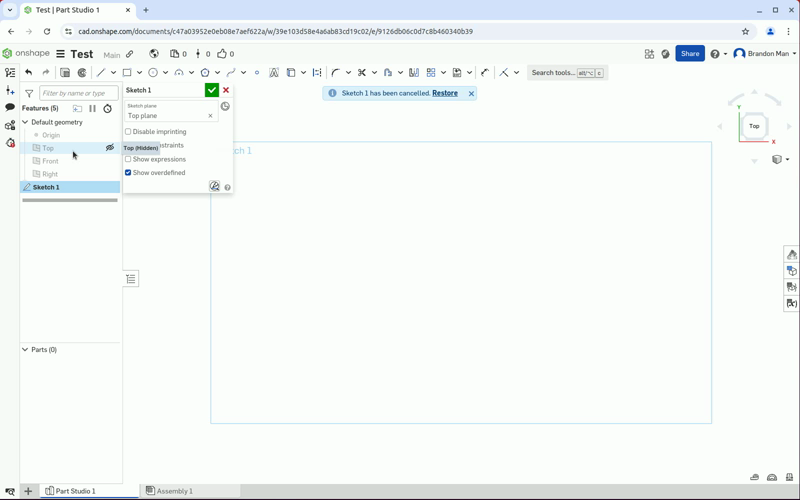
mouse_move(73, 352)
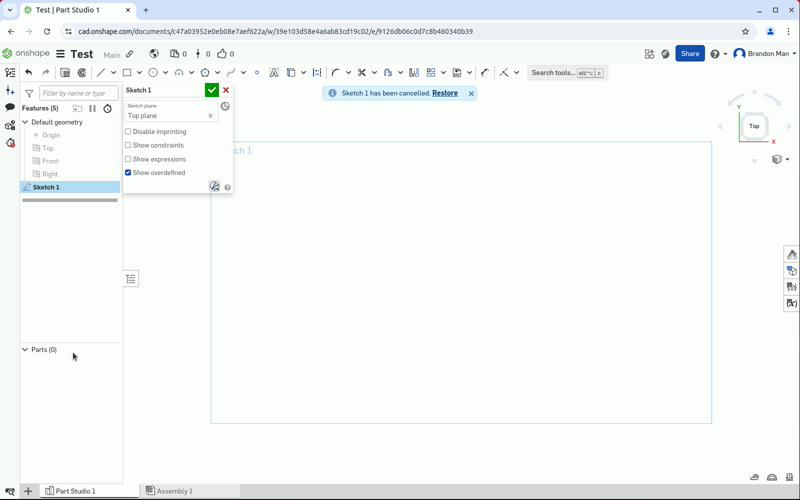
key(y)
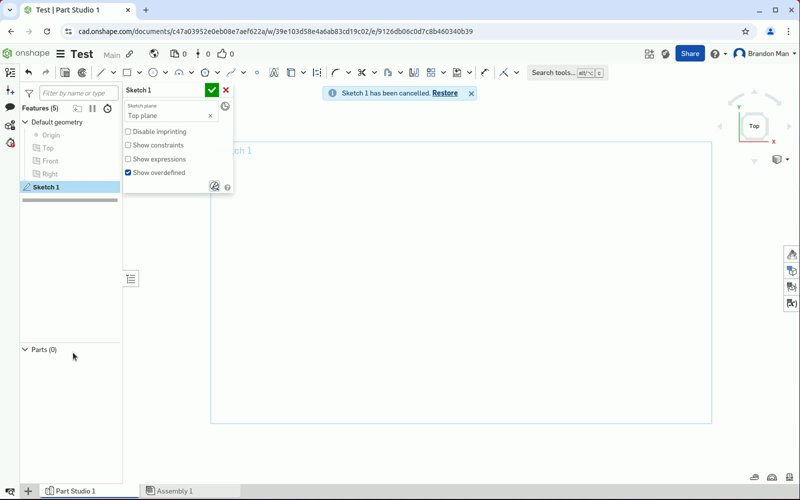
key(l)
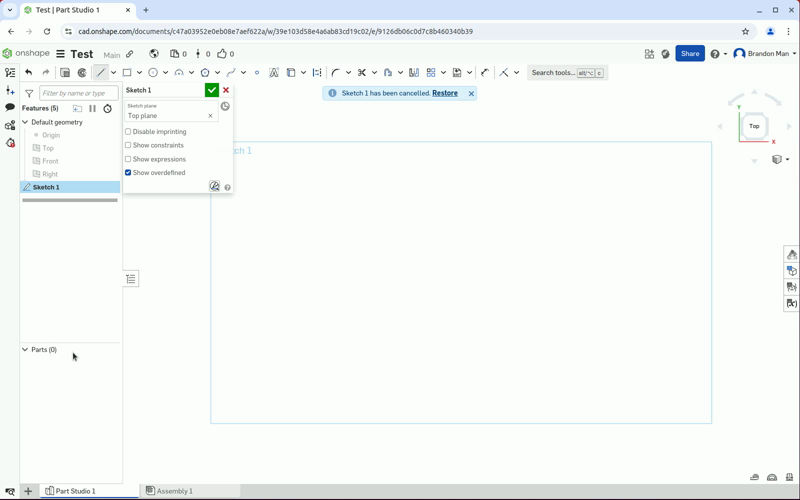
key_down(shift)
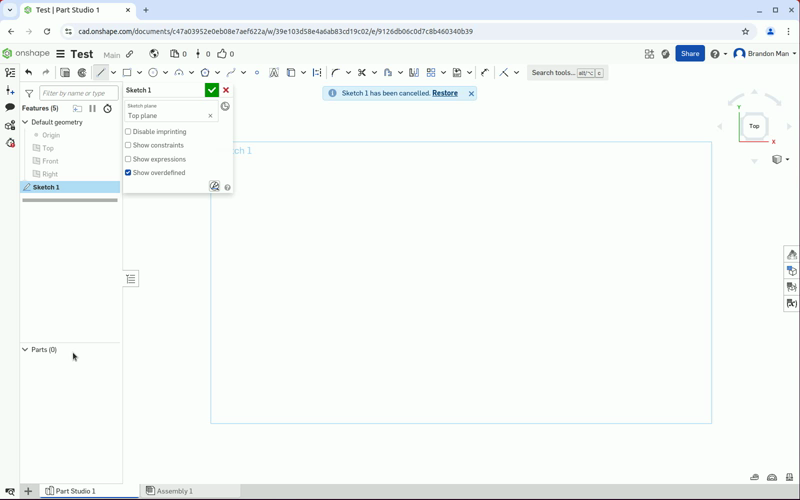
mouse_move(460, 282)
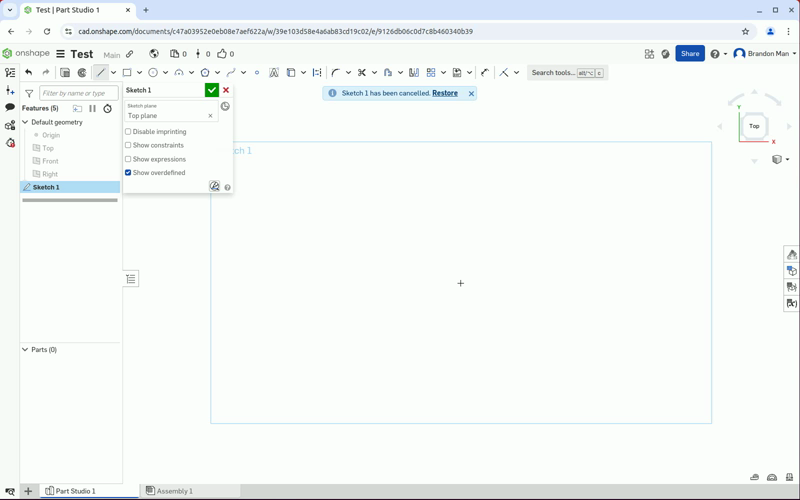
click(460, 282)
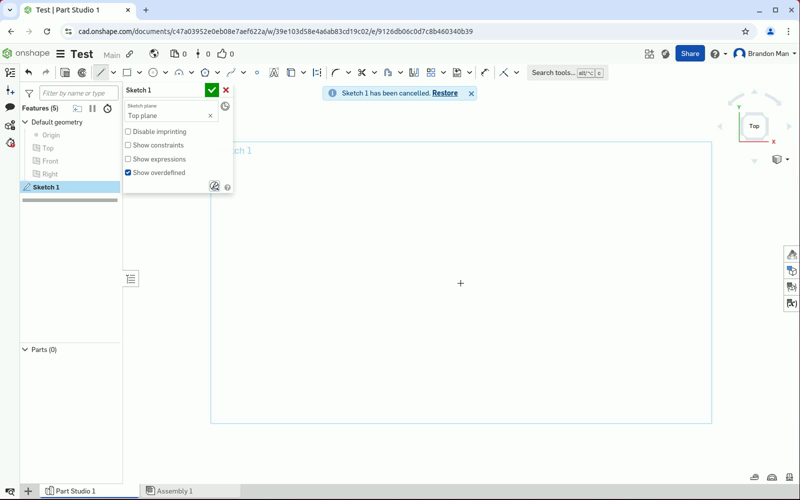
key_up(shift)
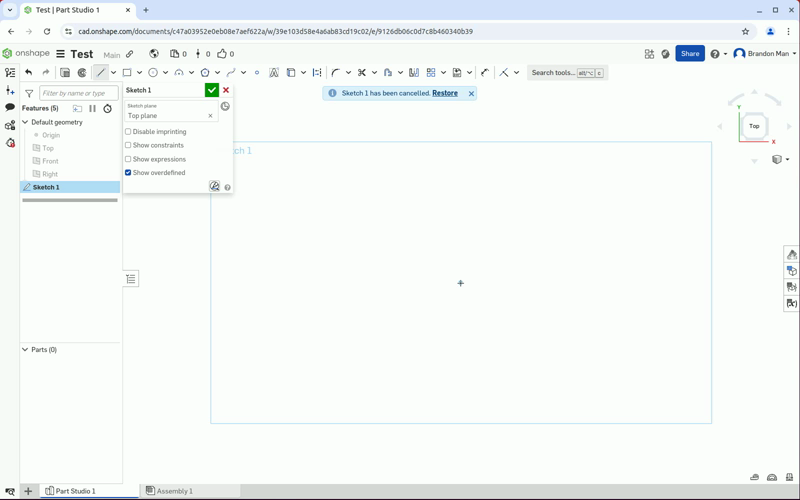
key_down(shift)
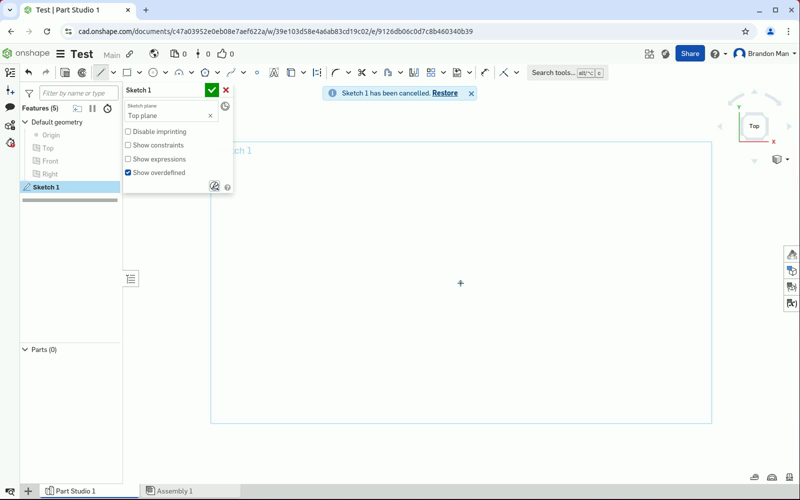
mouse_move(573, 282)
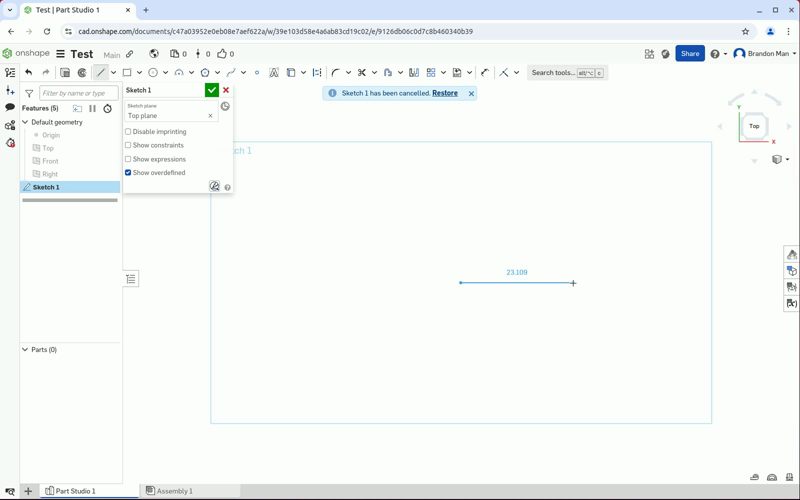
click(573, 282)
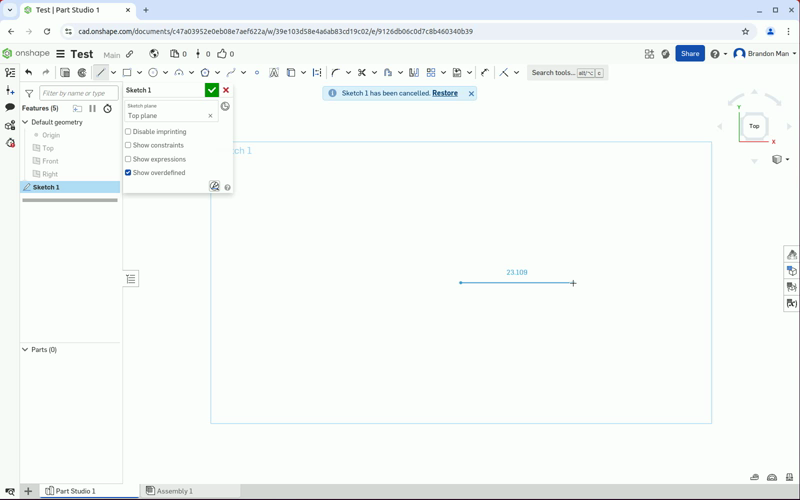
key_up(shift)
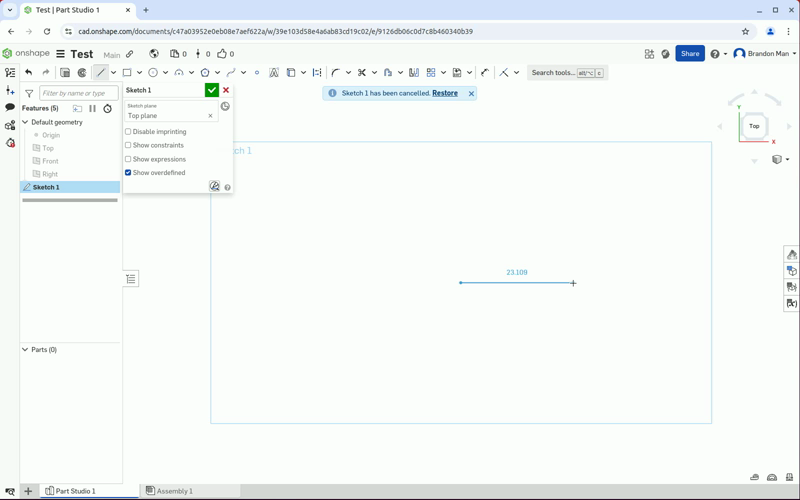
key_down(shift)
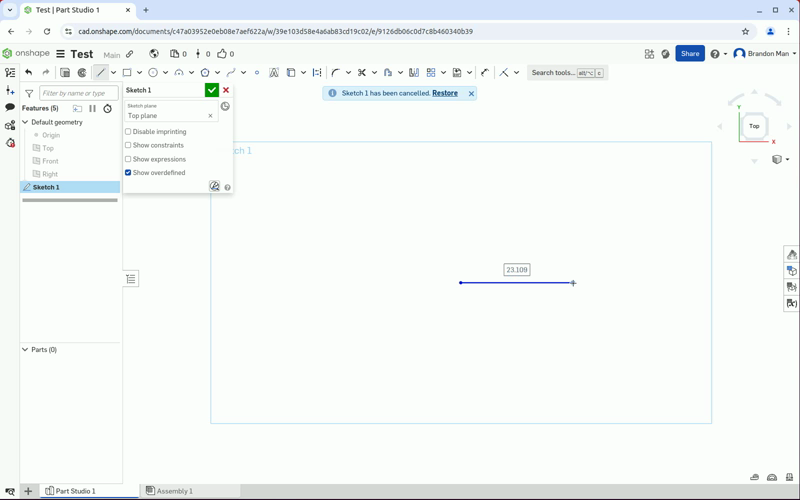
mouse_move(573, 217)
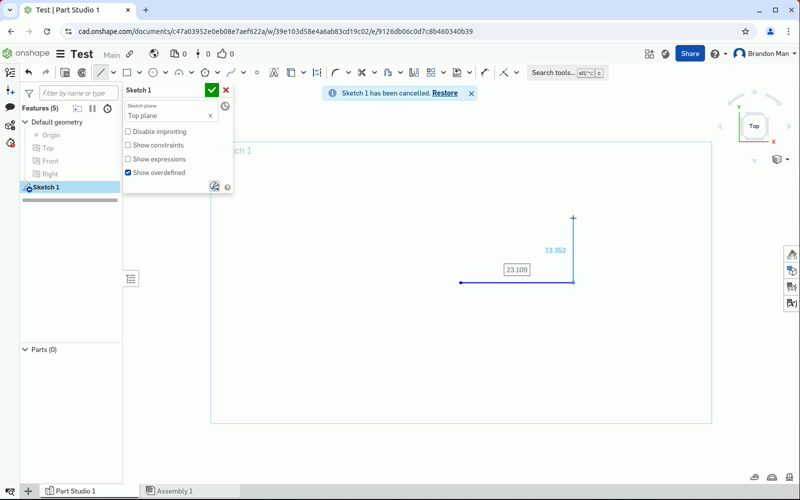
click(573, 217)
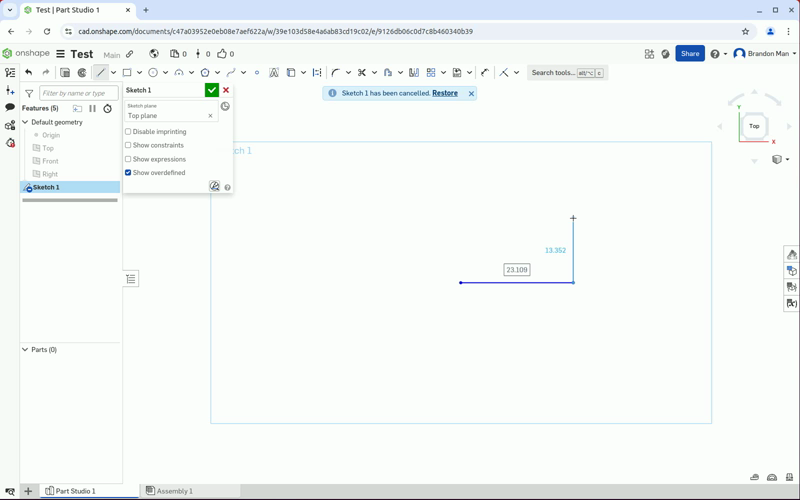
key_up(shift)
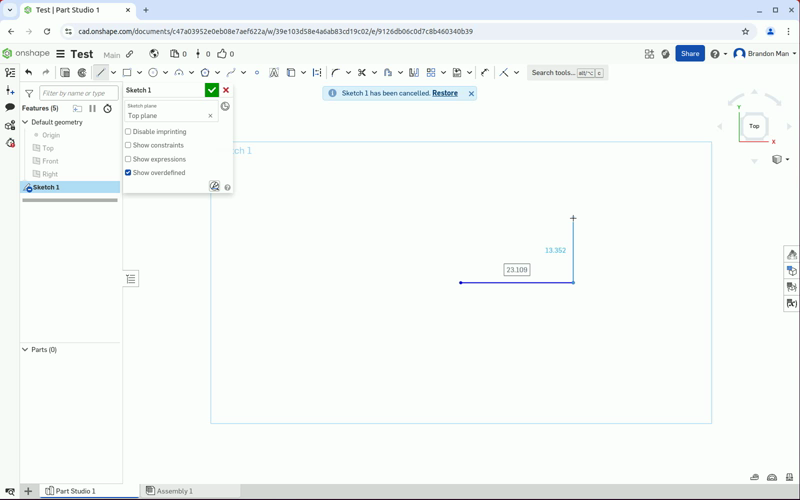
key_down(shift)
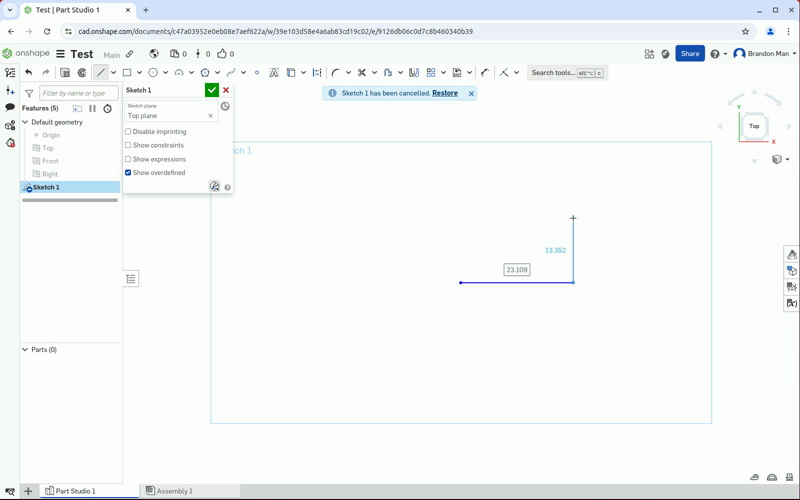
mouse_move(460, 217)
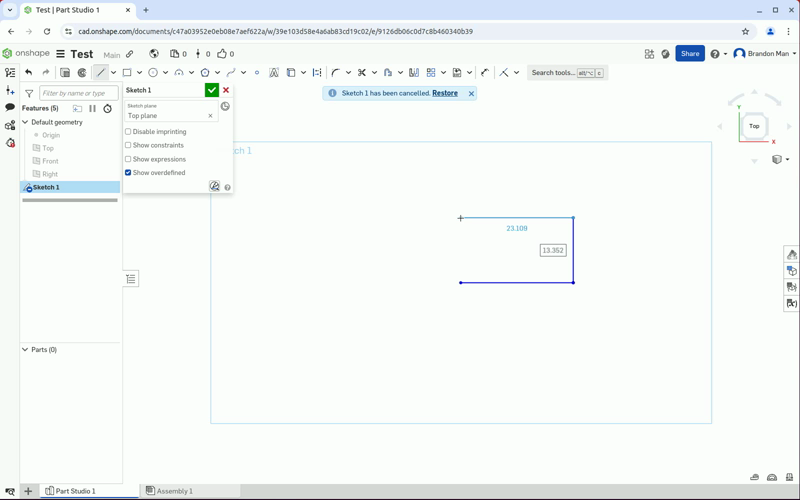
click(460, 217)
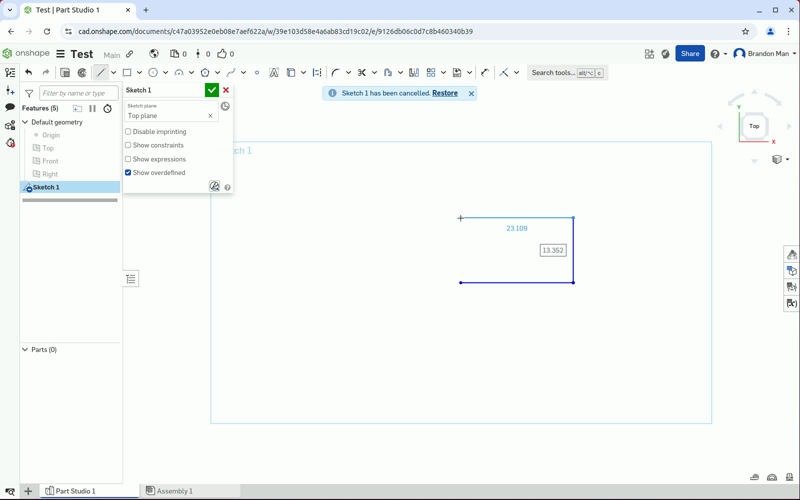
key_up(shift)
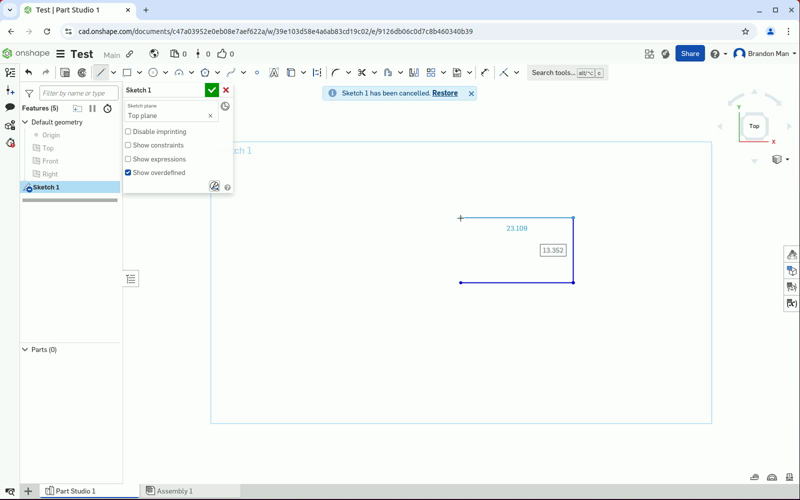
key_down(shift)
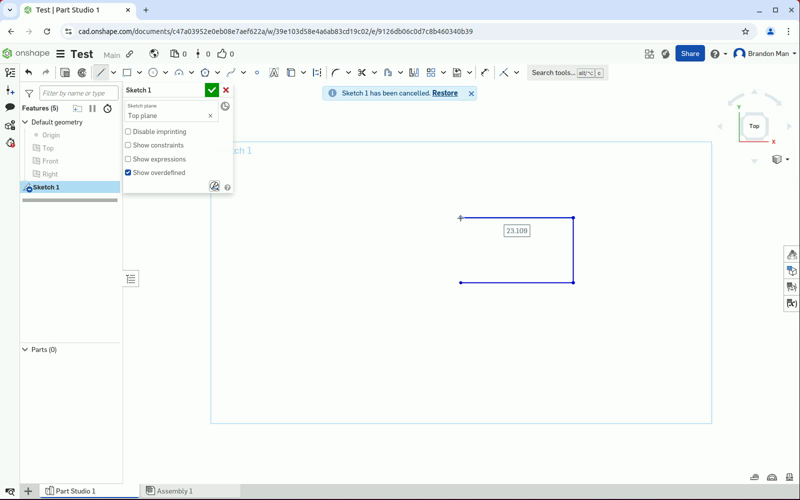
mouse_move(460, 282)
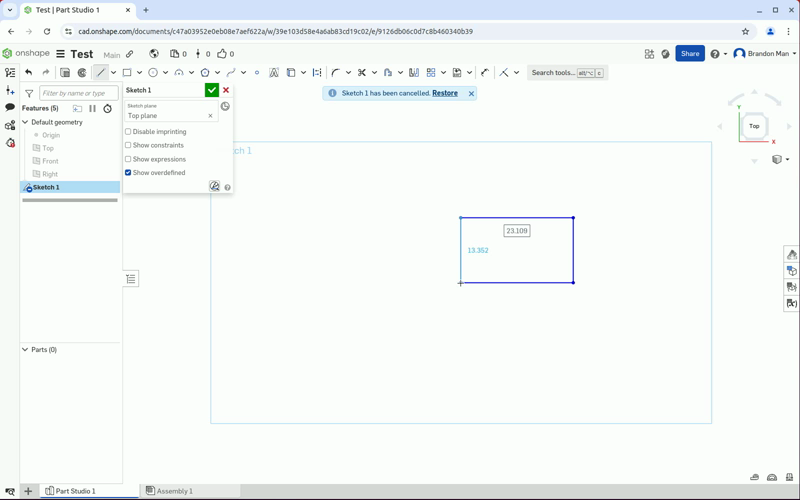
key_up(shift)
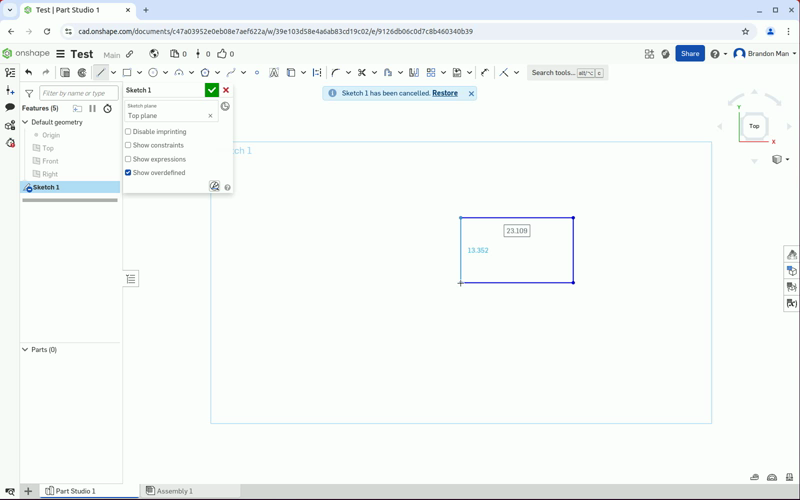
click(460, 282)
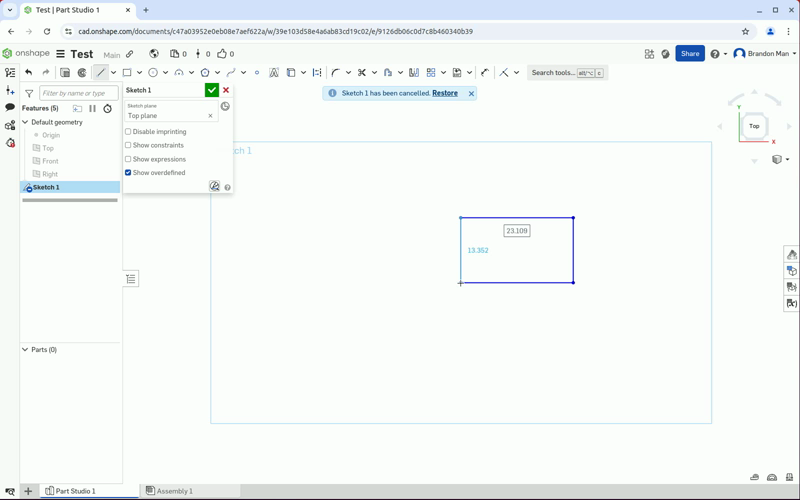
key(esc)
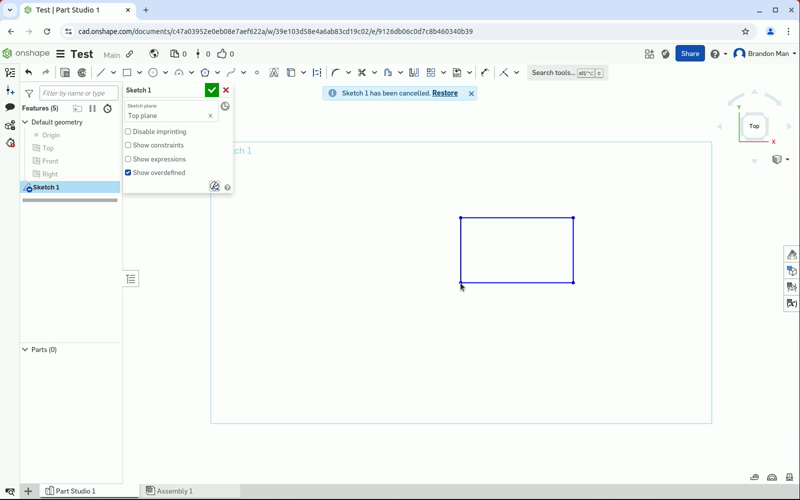
mouse_move(505, 273)
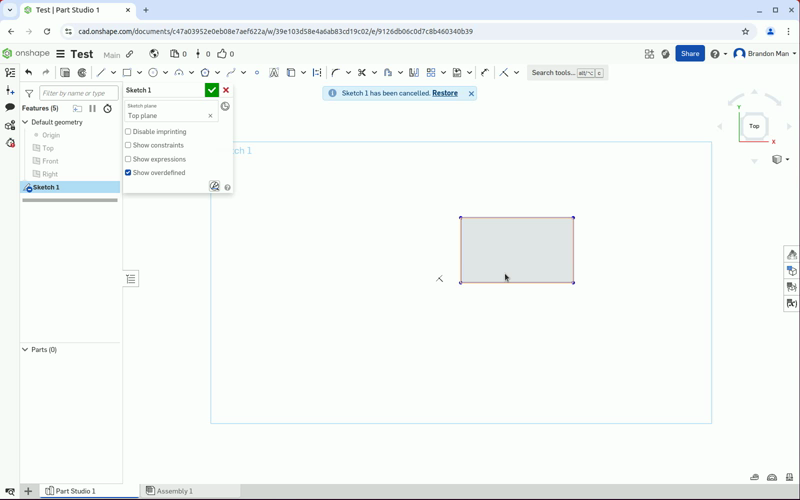
click(505, 273)
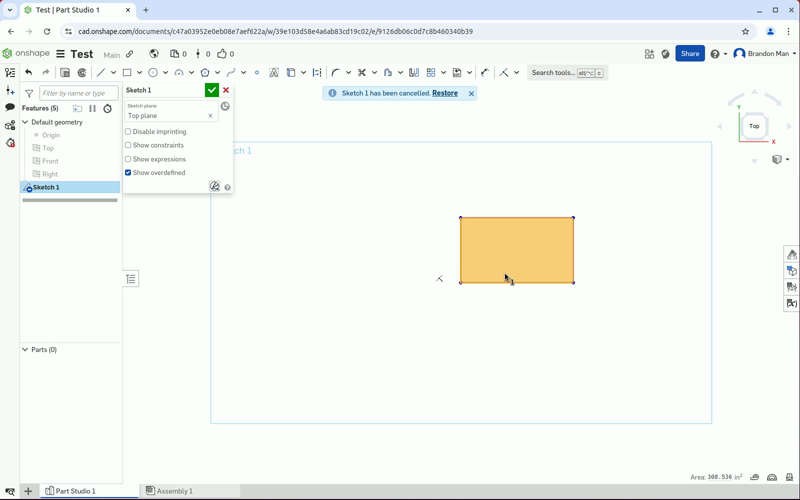
mouse_move(73, 352)
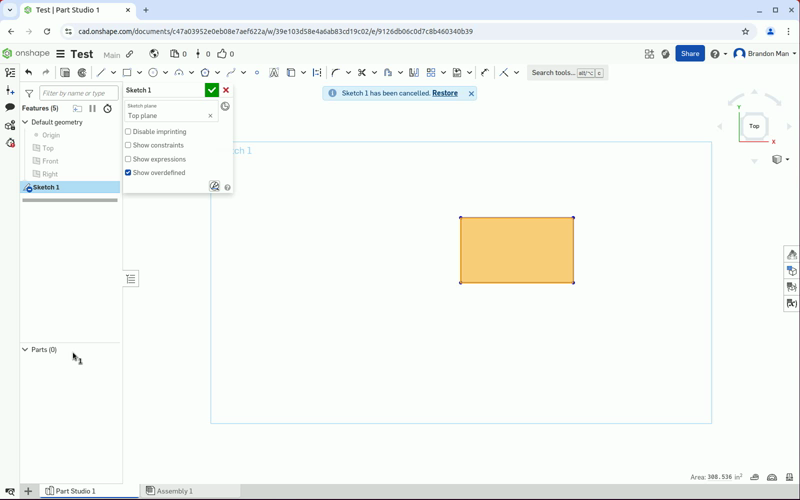
key(shift+y)
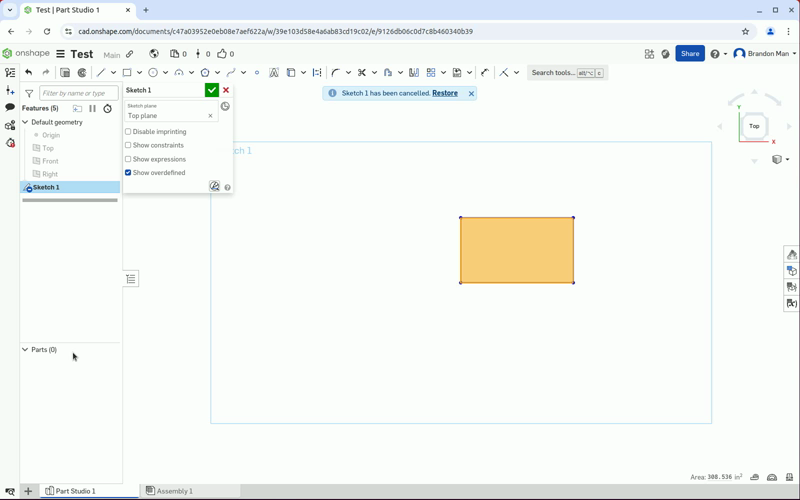
key(shift+e)
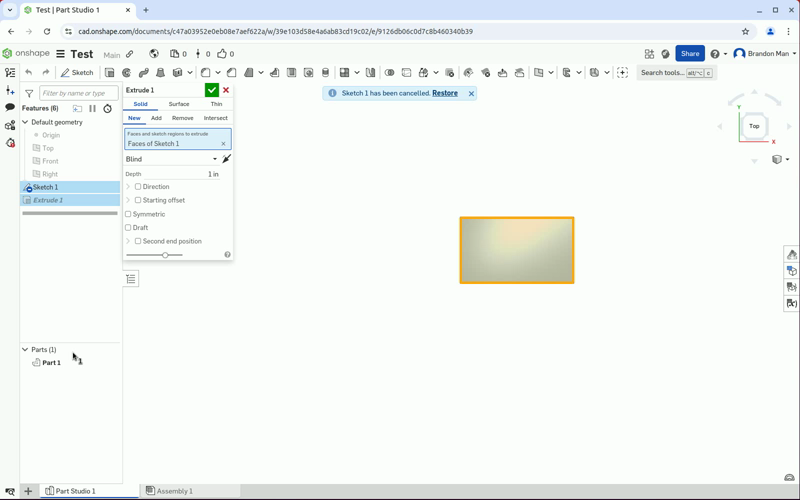
mouse_move(143, 106)
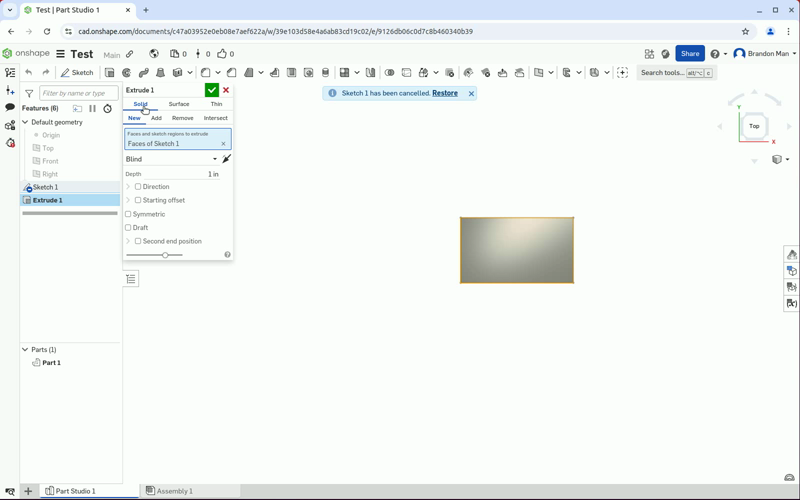
click(143, 106)
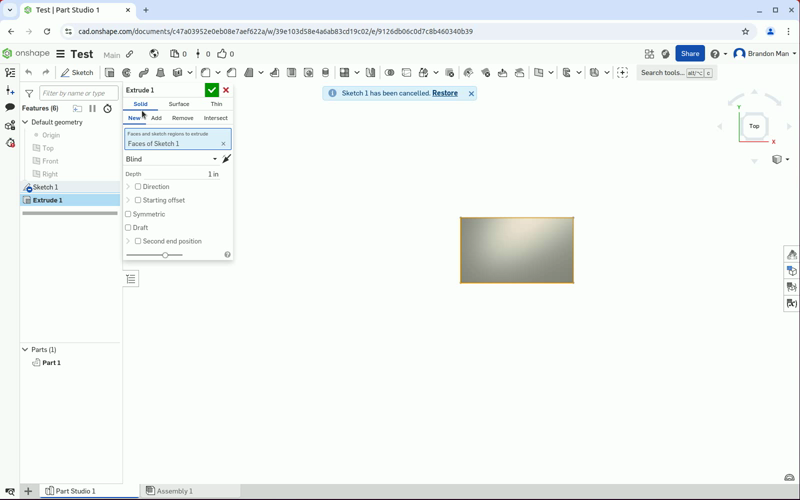
mouse_move(137, 120)
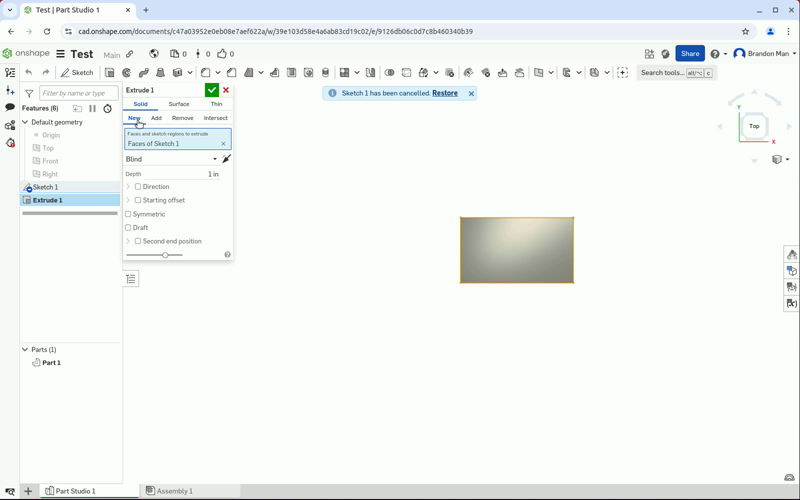
click(137, 120)
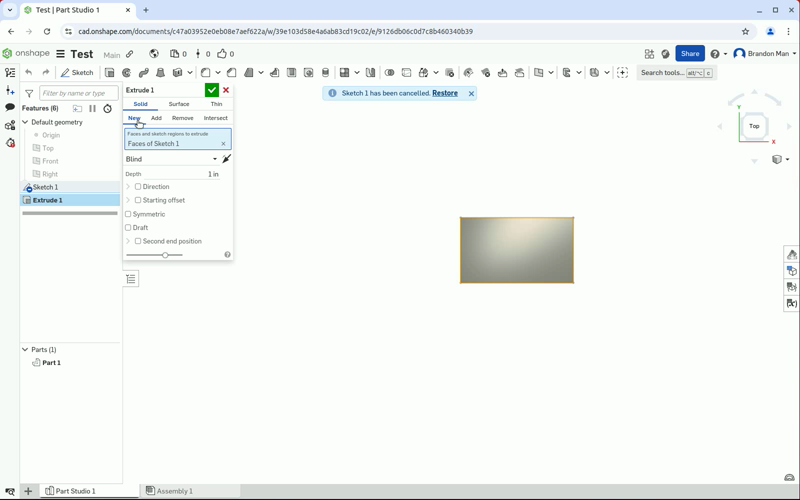
key(tab, 4)
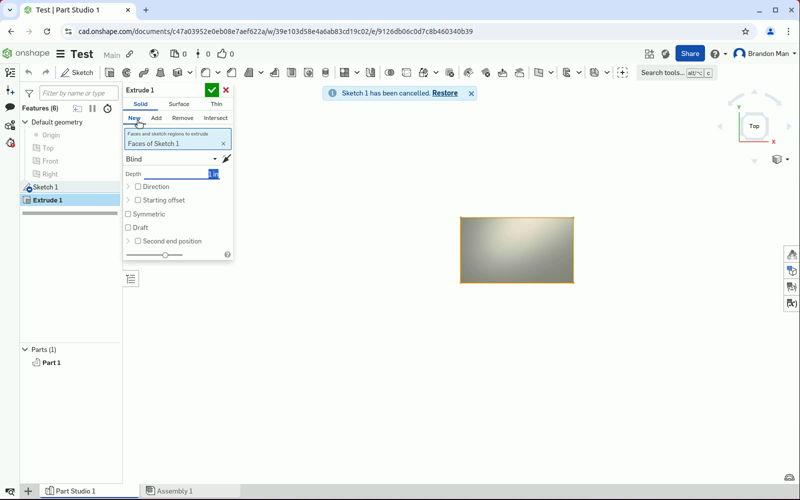
text(-1.204)
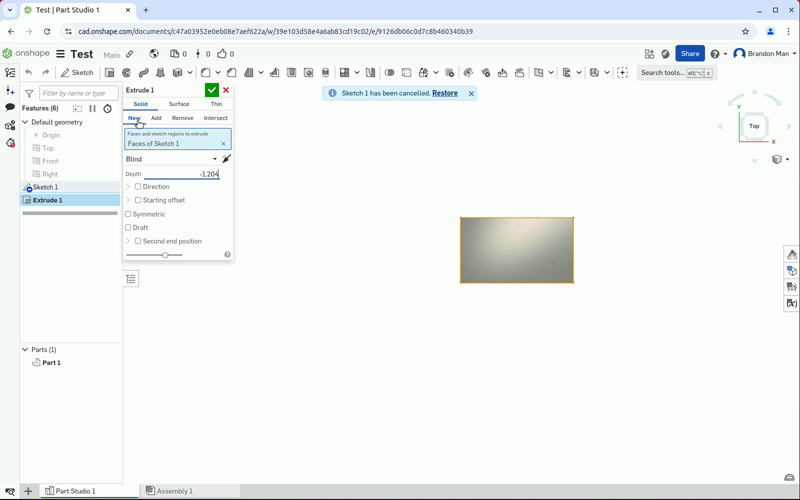
key(enter)
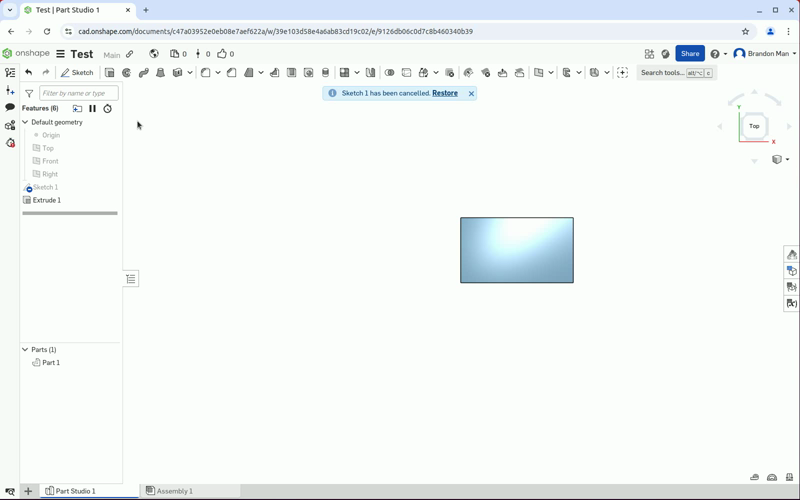
key(shift+h)
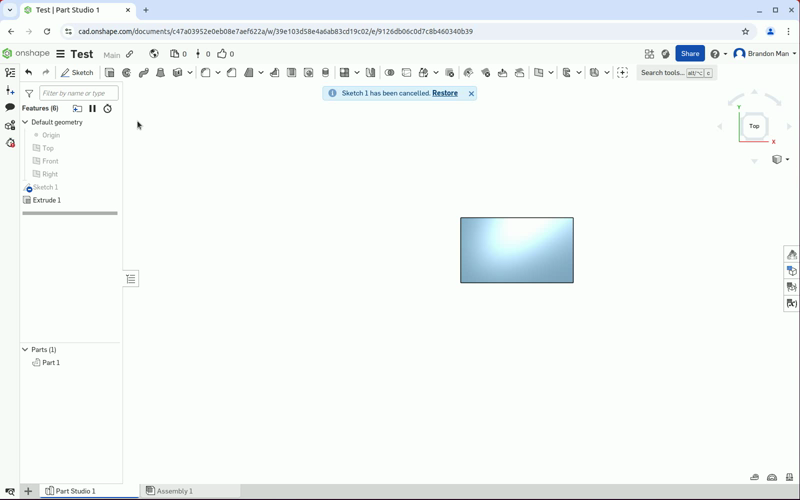
key(shift+h)
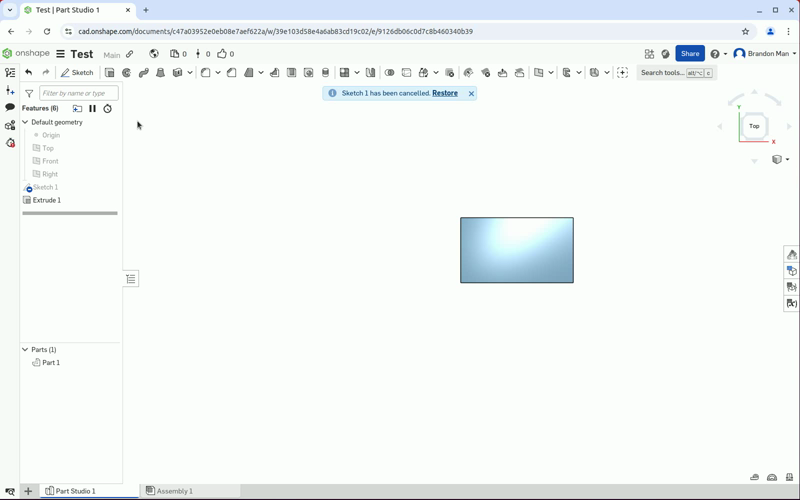
mouse_move(73, 189)
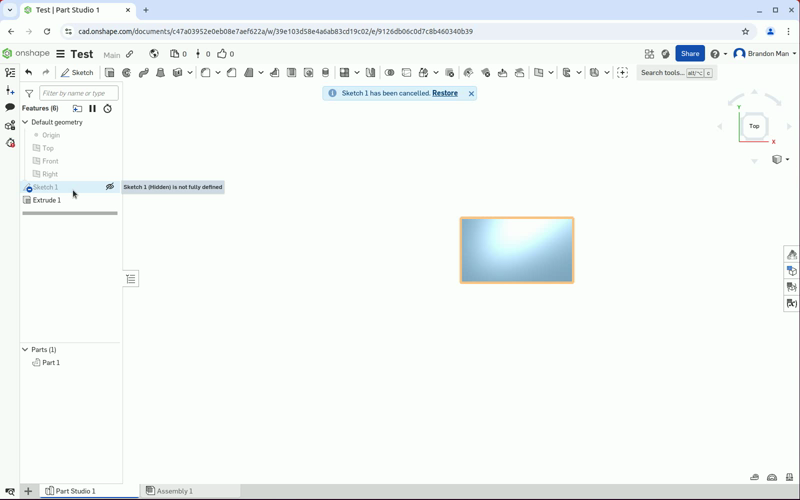
click(73, 189)
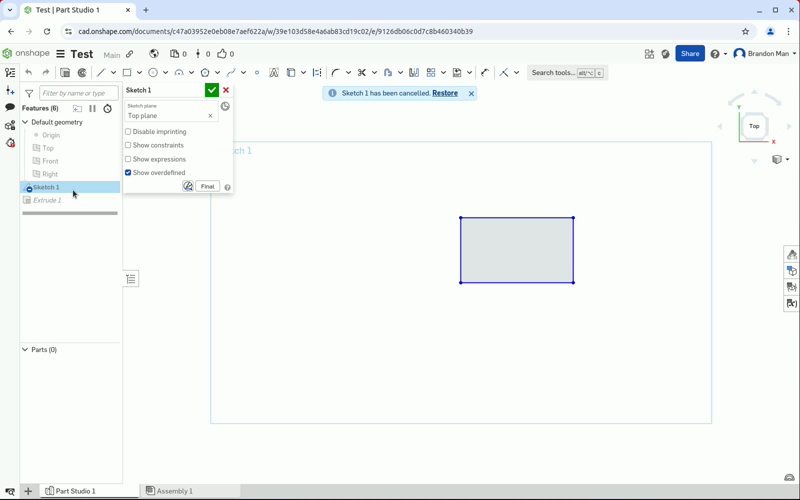
mouse_move(229, 92)
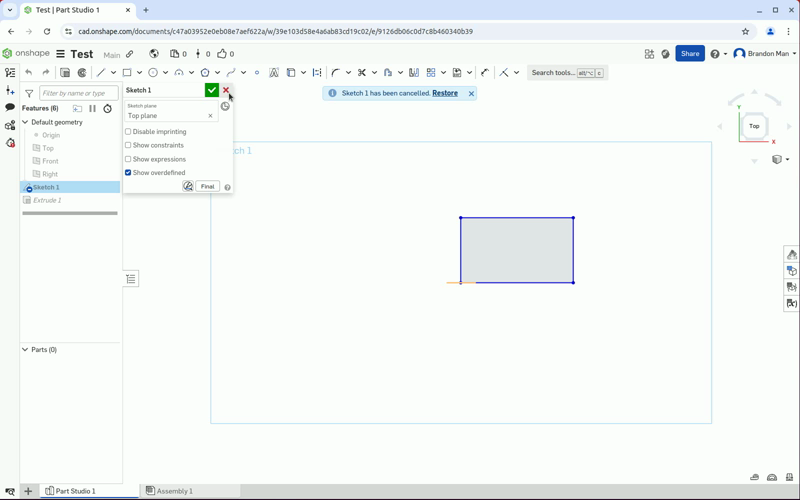
click(229, 92)
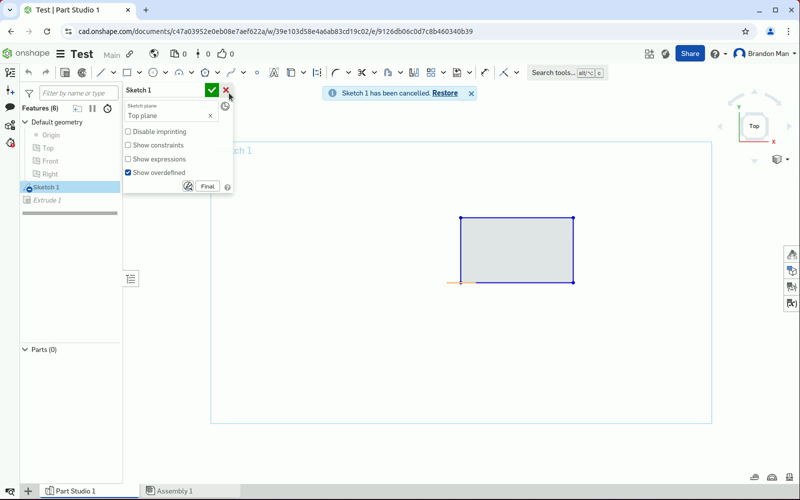
key(shift+s)
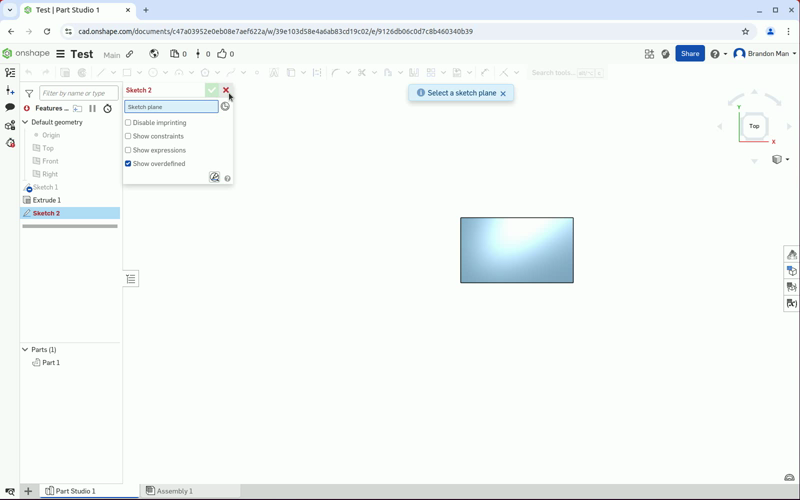
mouse_move(73, 150)
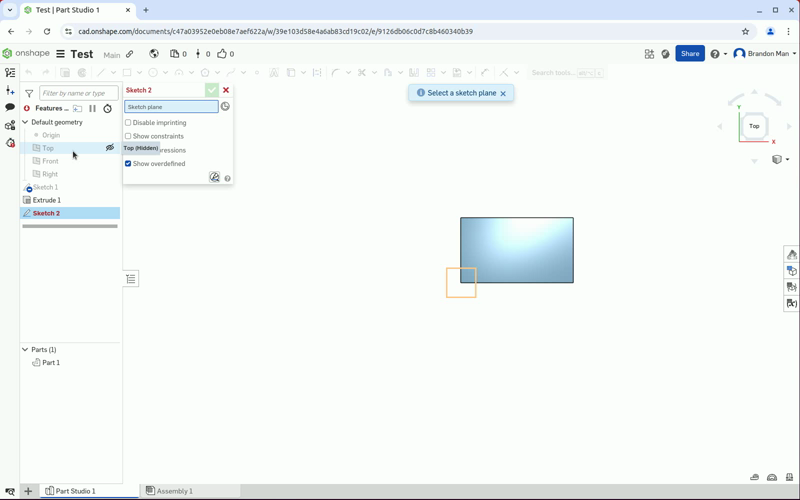
click(73, 150)
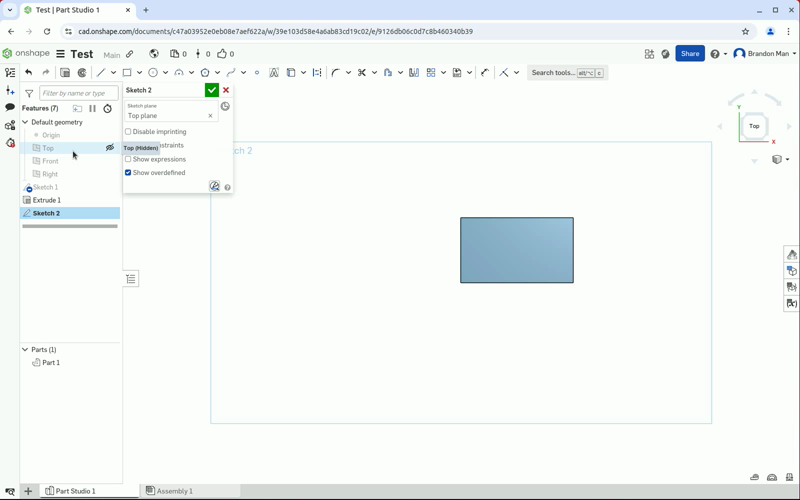
mouse_move(73, 352)
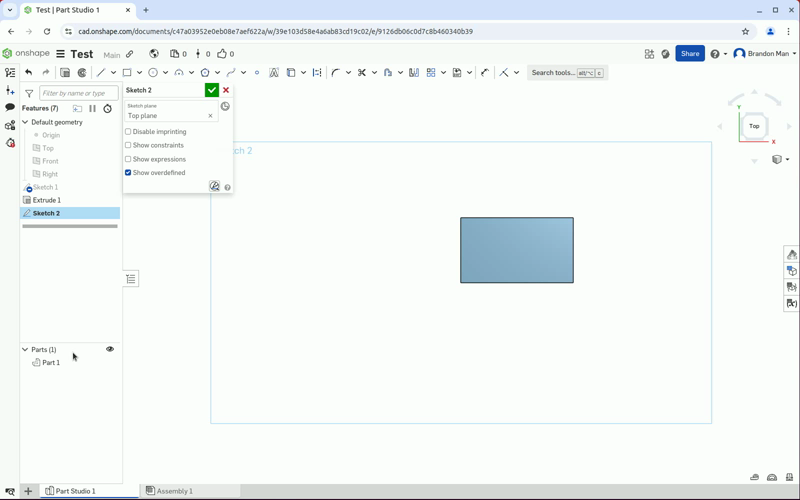
key(y)
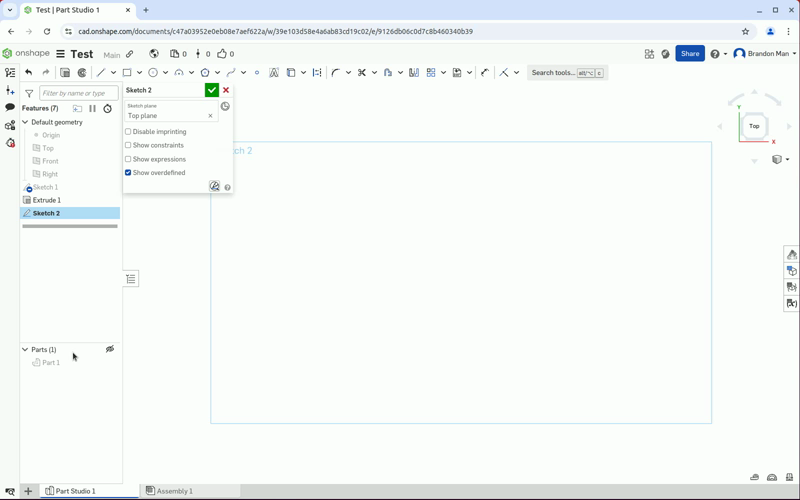
key(l)
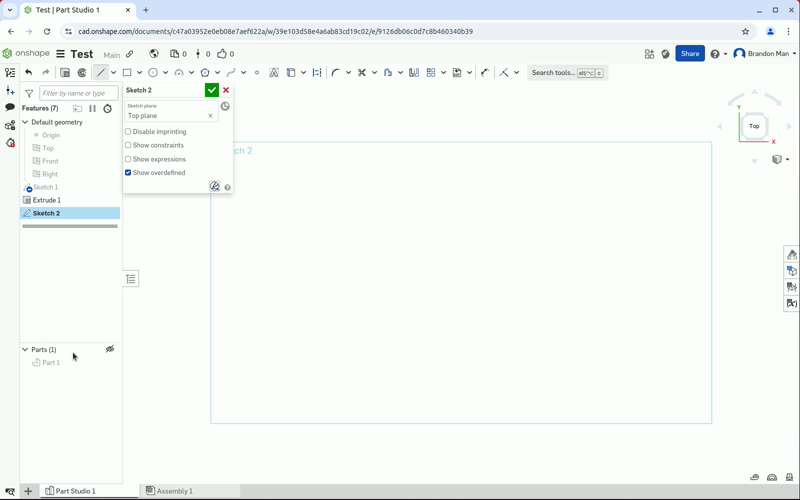
key_down(shift)
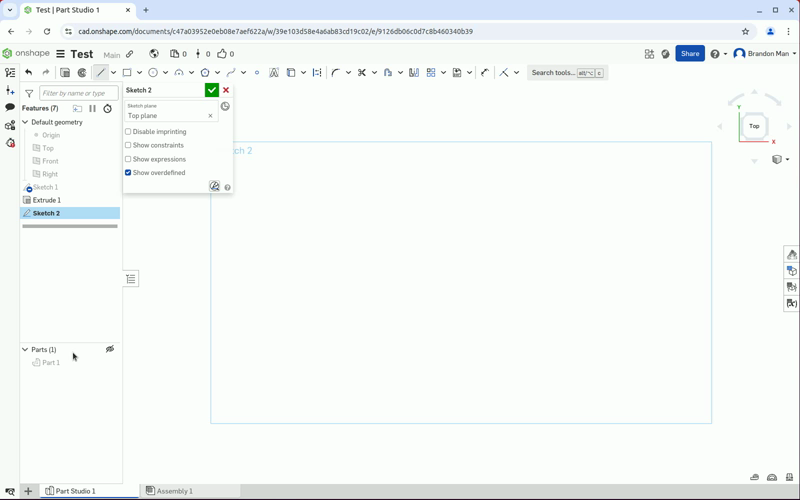
mouse_move(474, 260)
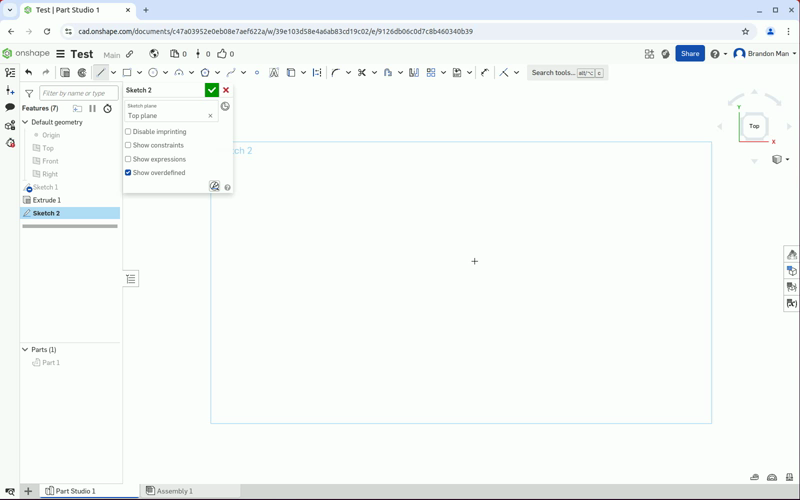
click(474, 260)
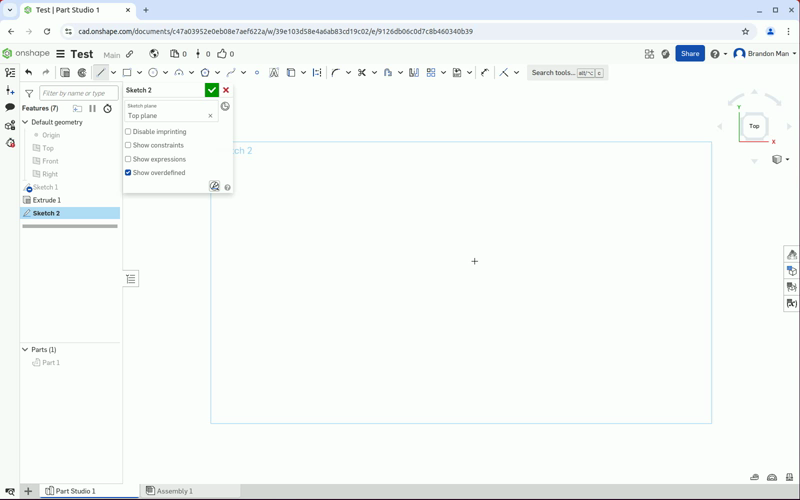
key_up(shift)
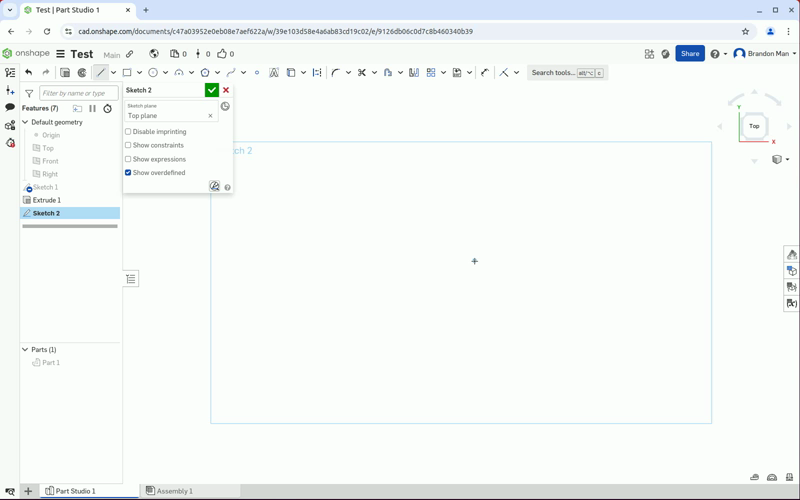
key_down(shift)
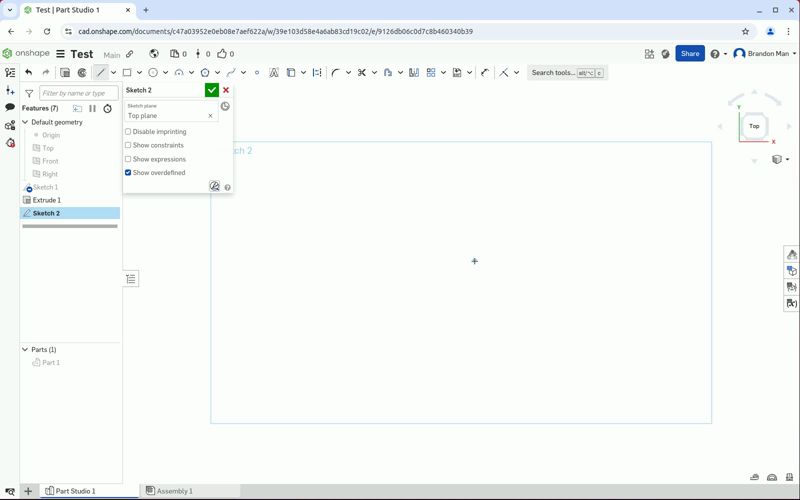
mouse_move(504, 260)
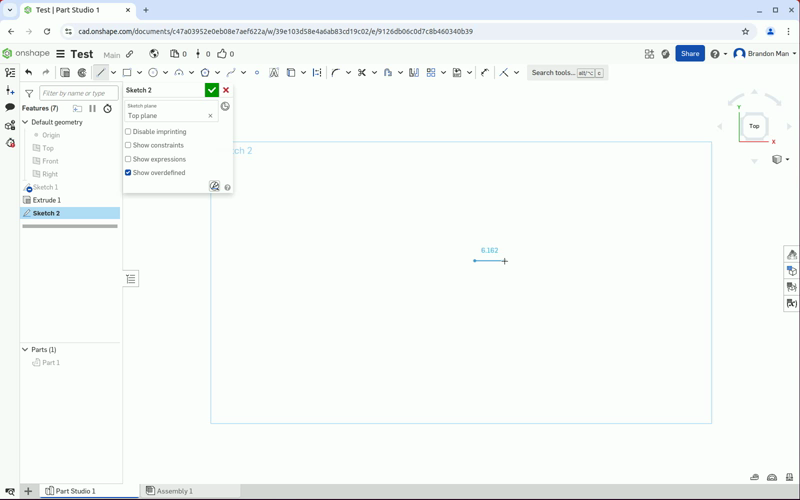
mouse_move(480, 275)
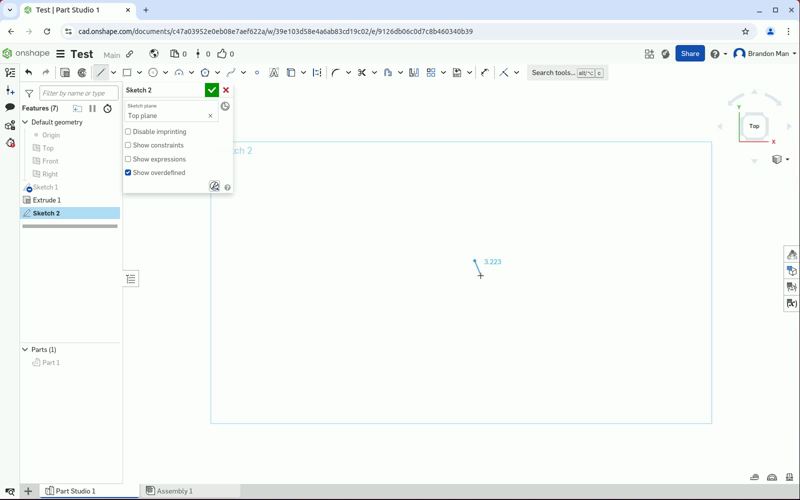
click(480, 275)
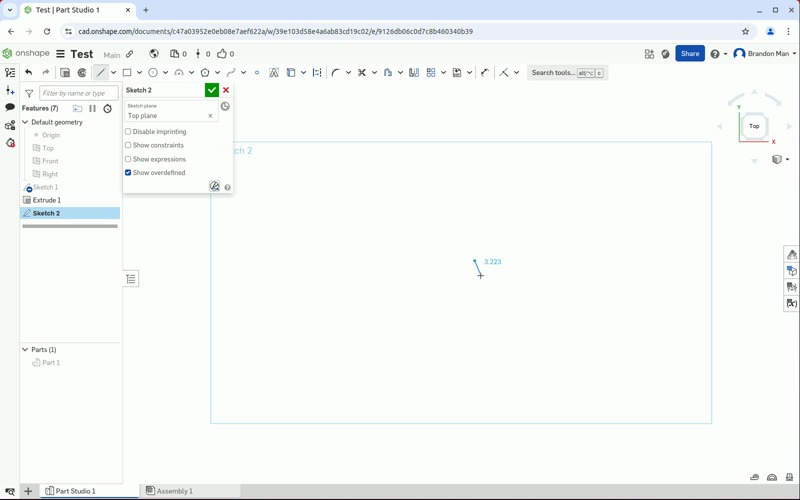
key_up(shift)
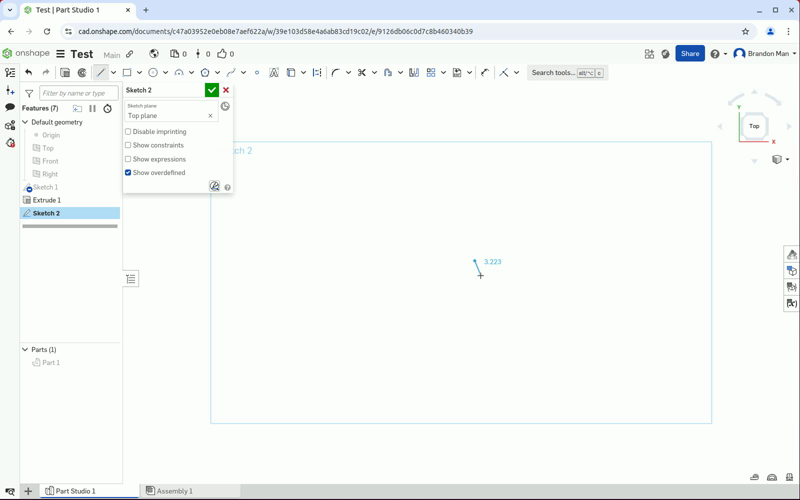
key_down(shift)
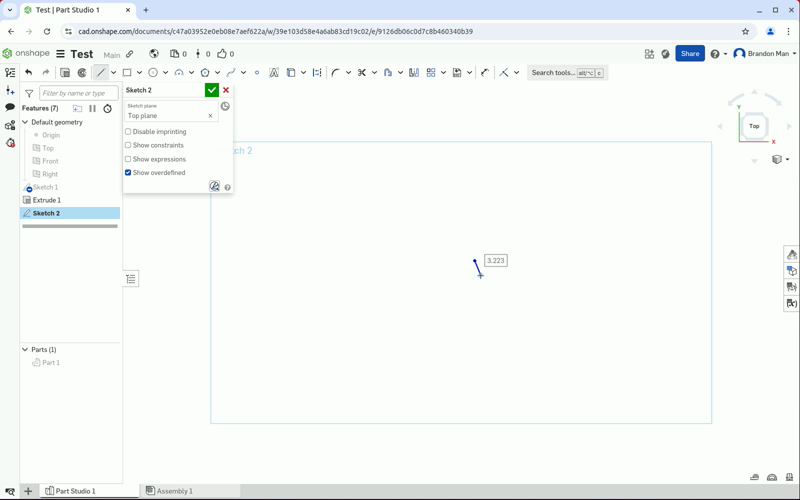
mouse_move(510, 275)
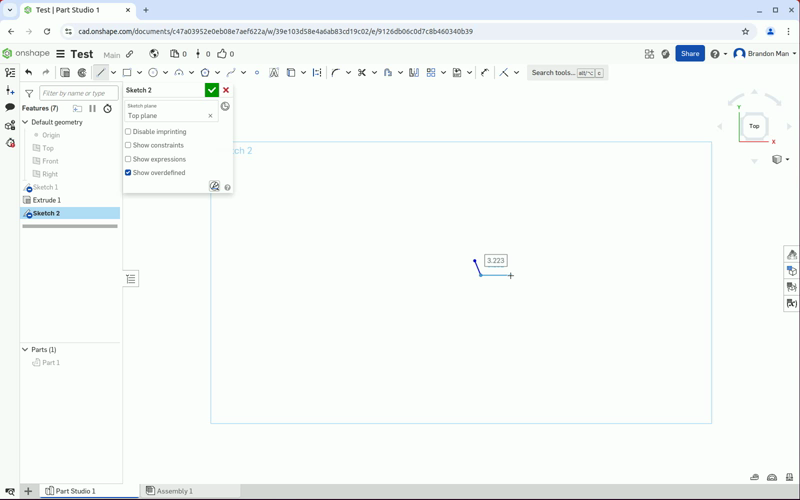
mouse_move(501, 266)
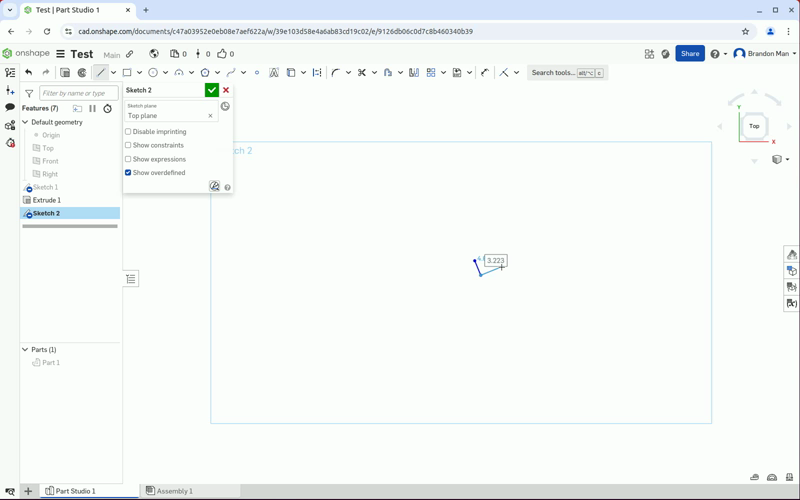
click(501, 266)
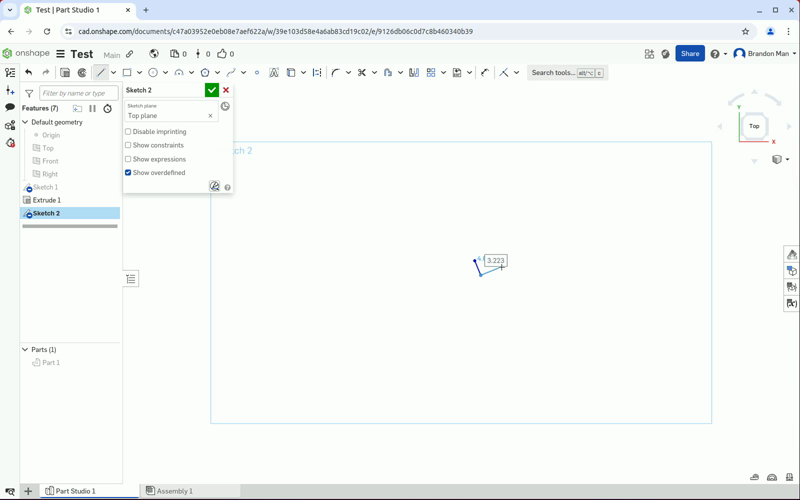
key_up(shift)
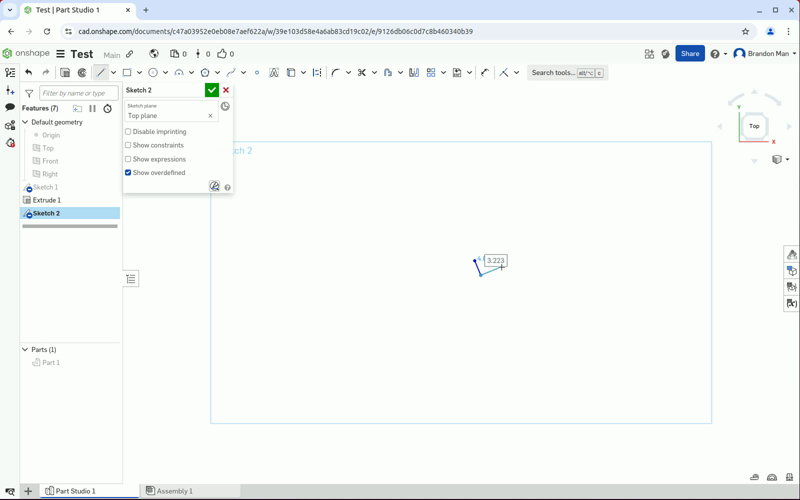
key_down(shift)
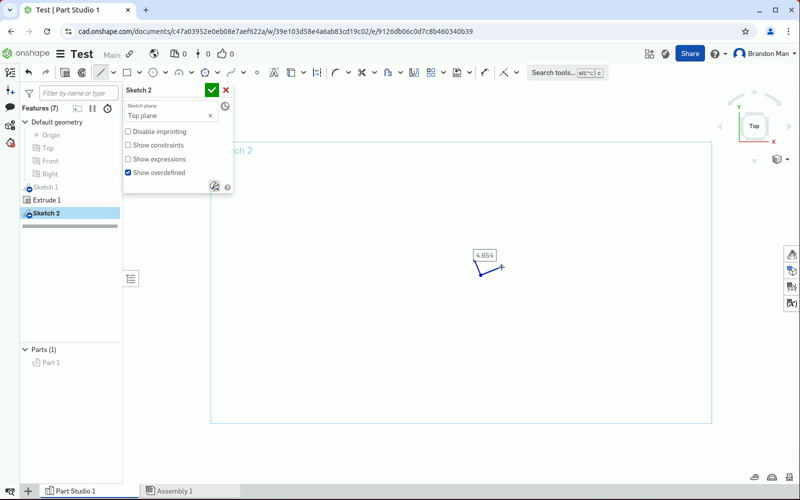
mouse_move(531, 266)
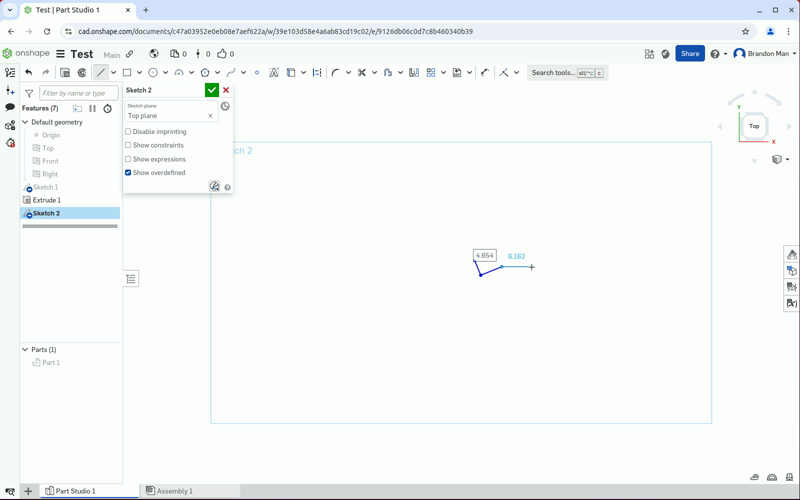
mouse_move(495, 252)
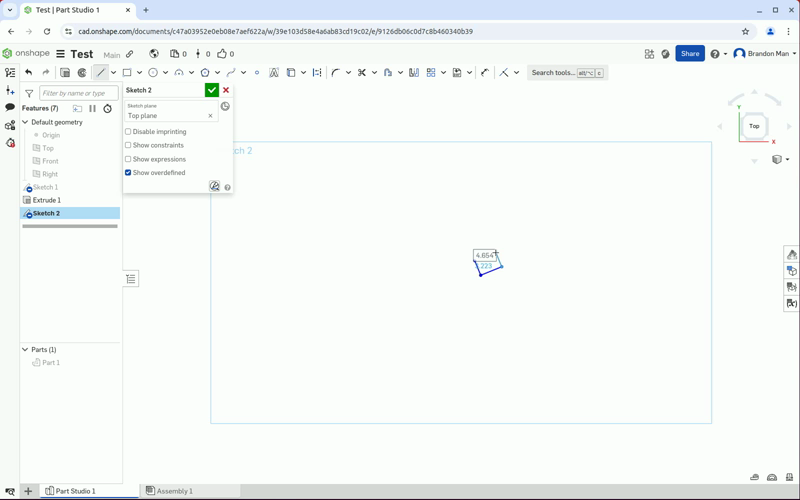
click(495, 252)
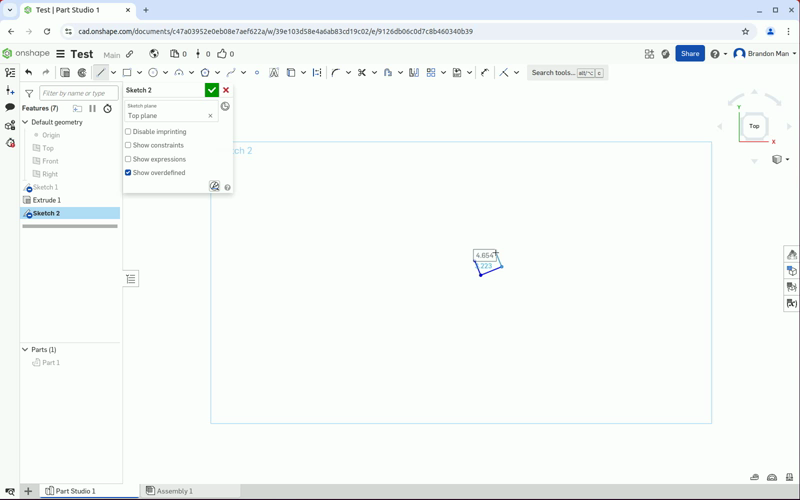
key_up(shift)
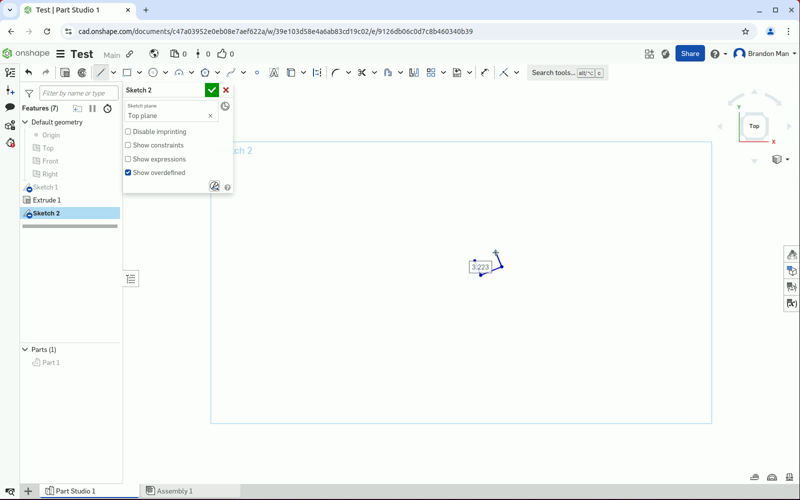
mouse_move(525, 252)
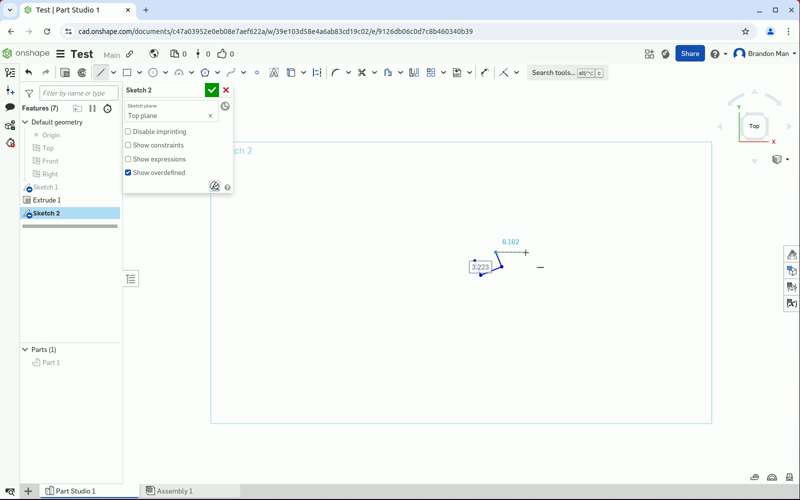
key_down(shift)
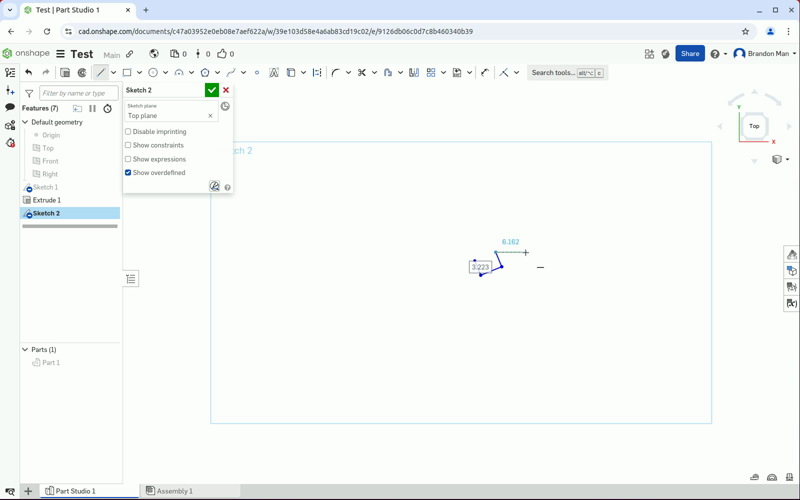
mouse_move(474, 260)
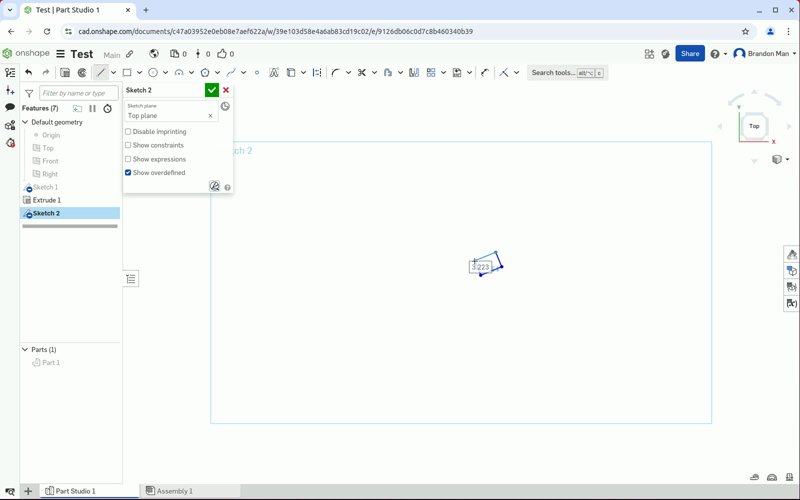
key_up(shift)
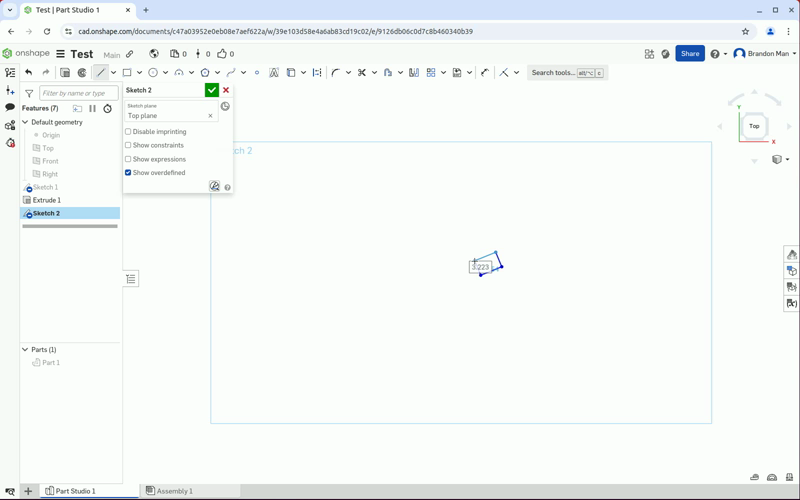
click(474, 260)
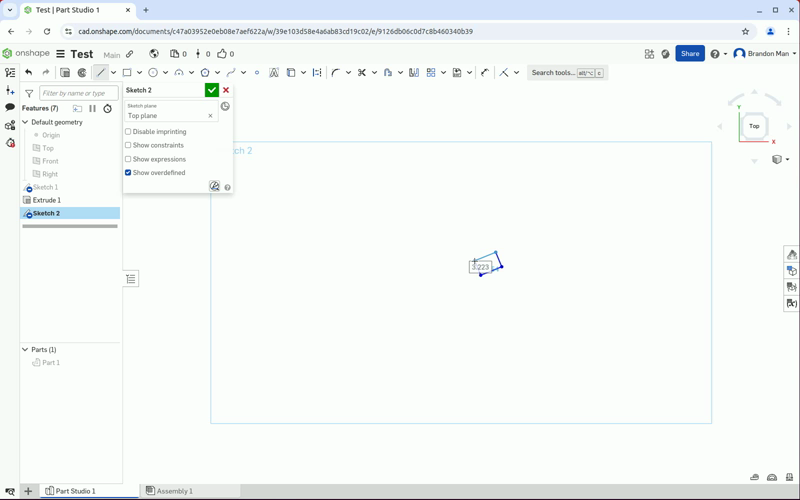
key(esc)
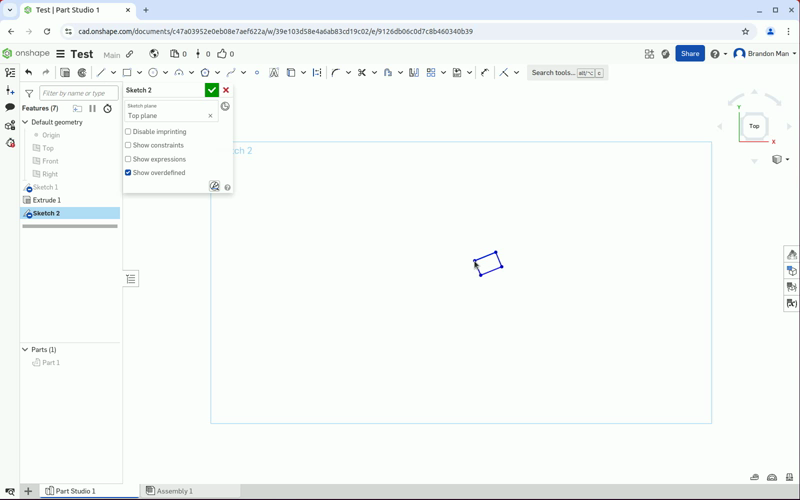
mouse_move(479, 264)
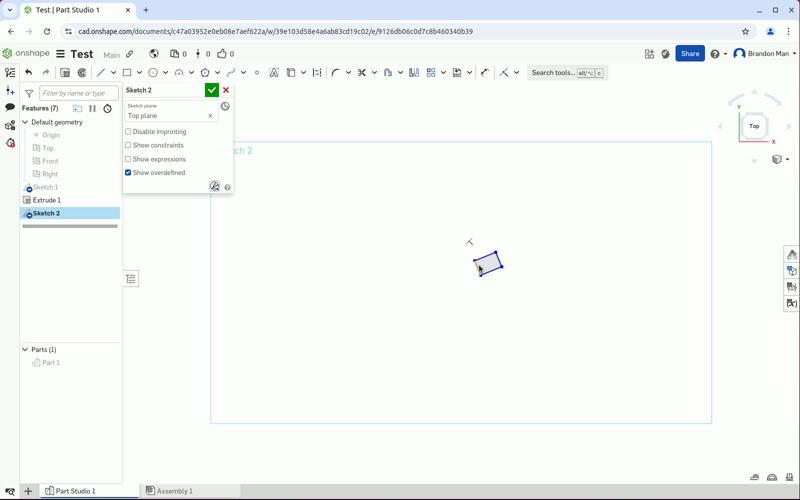
scroll(6)
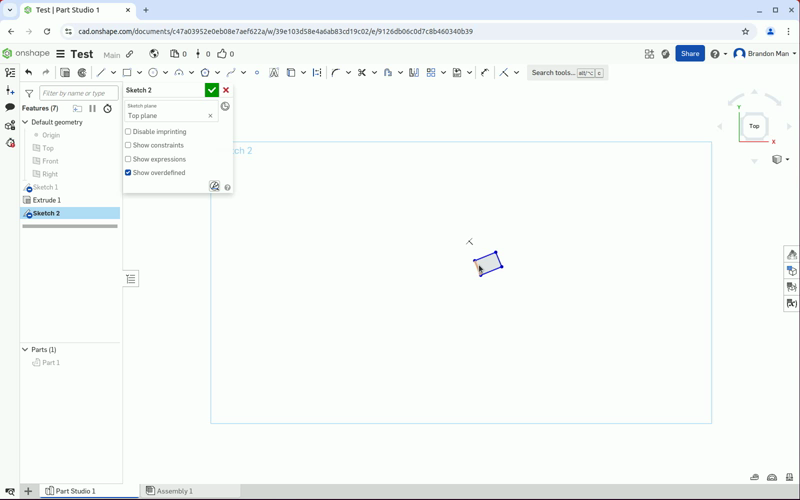
scroll(6)
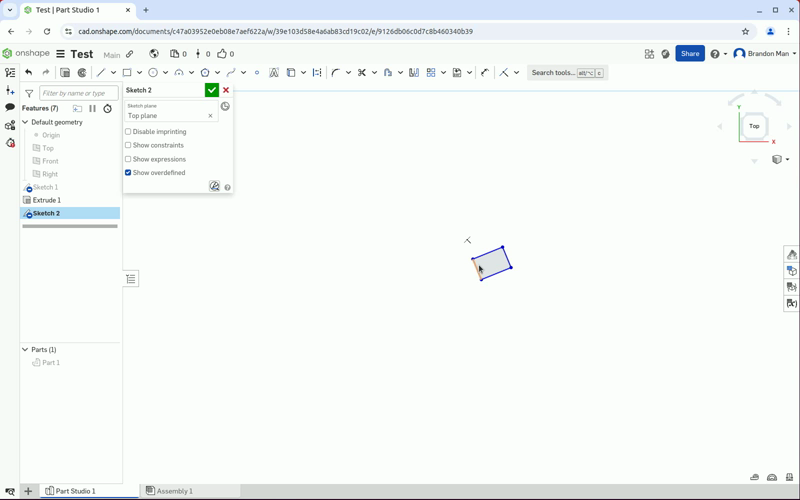
scroll(6)
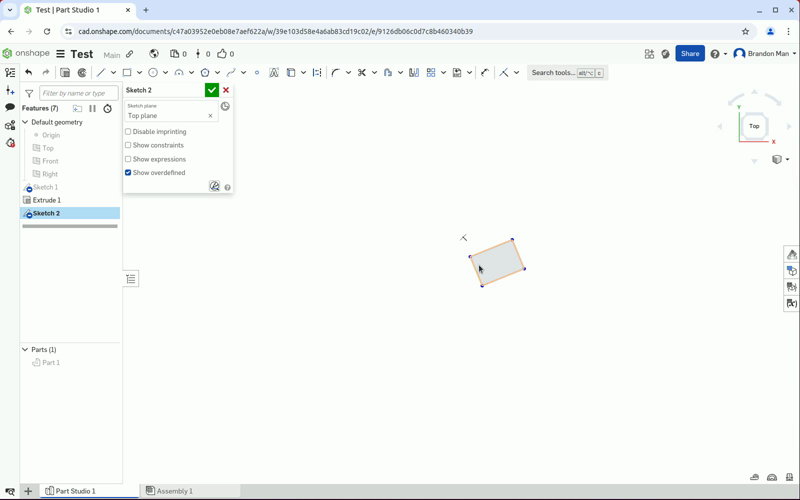
scroll(6)
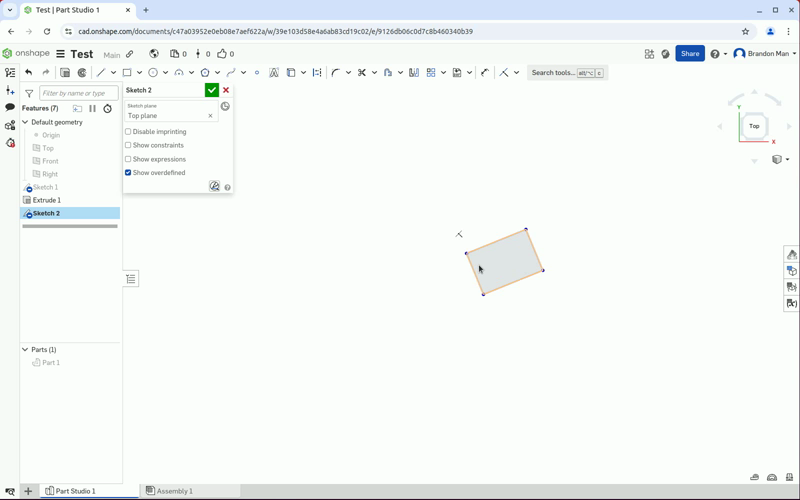
scroll(6)
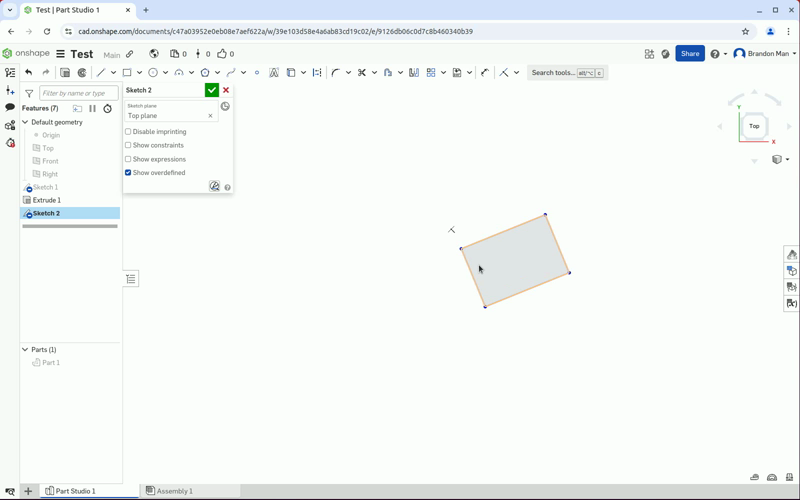
scroll(6)
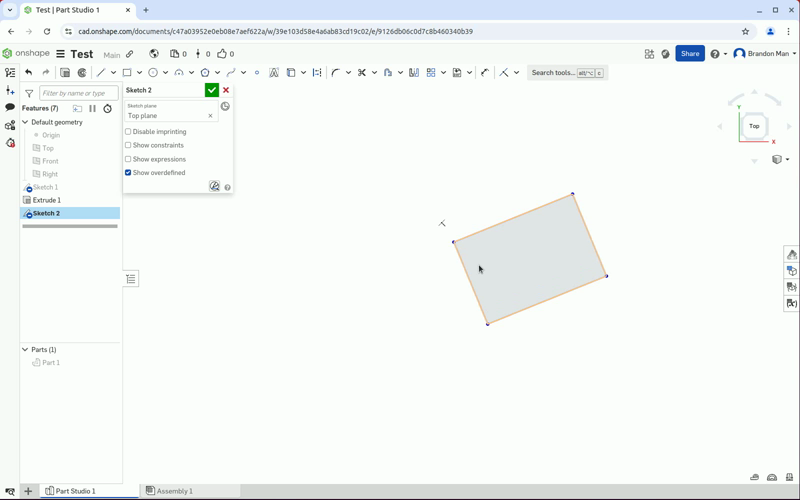
scroll(6)
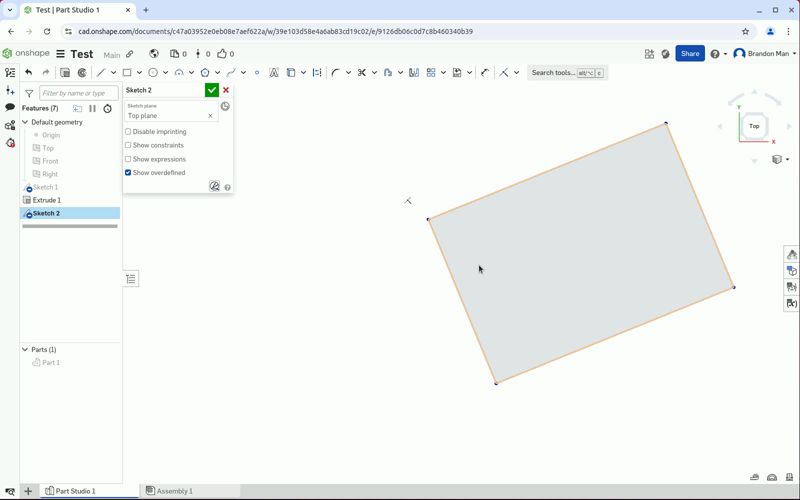
click(479, 264)
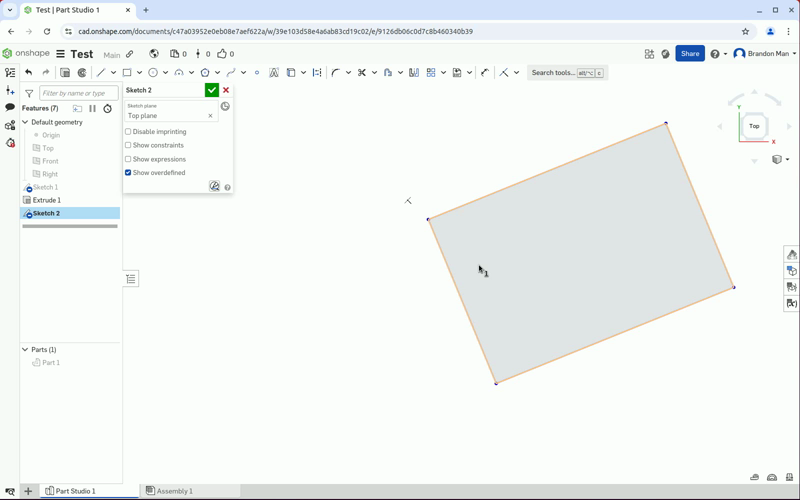
scroll(-6)
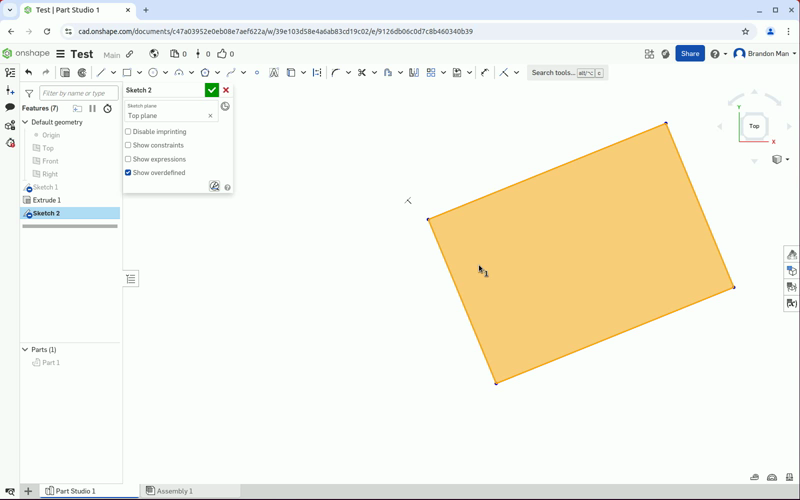
scroll(-6)
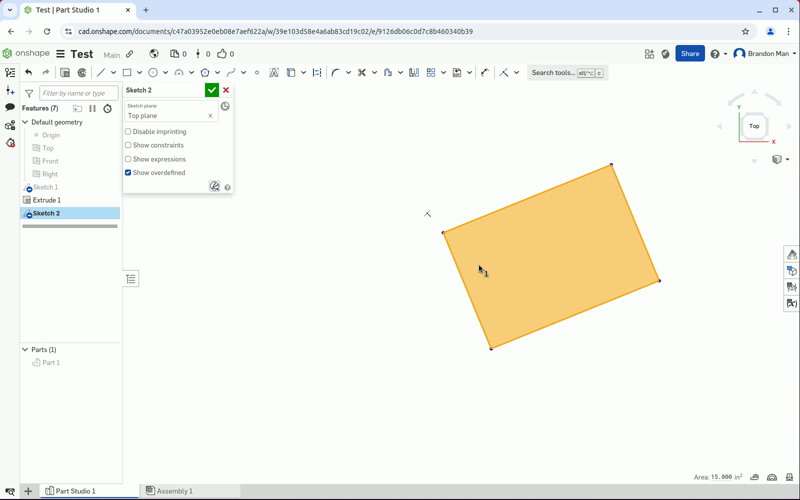
scroll(-6)
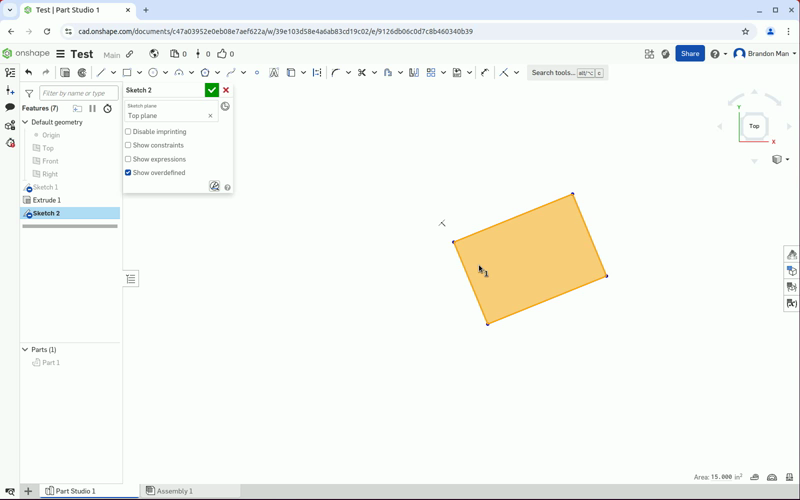
scroll(-6)
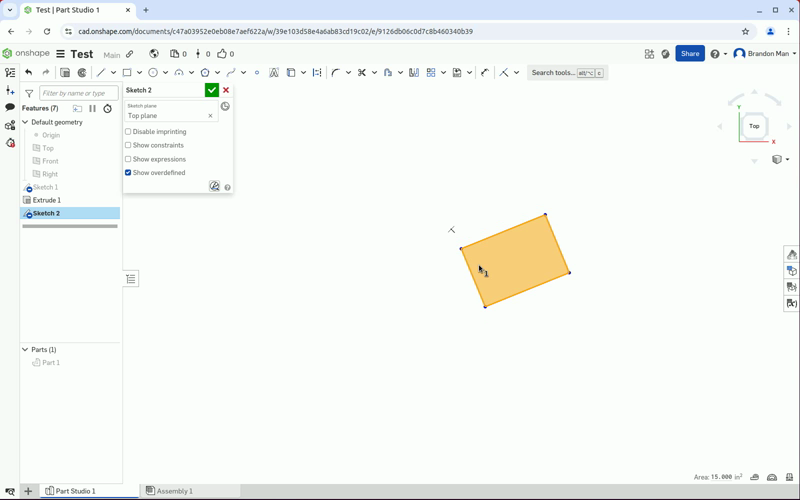
scroll(-6)
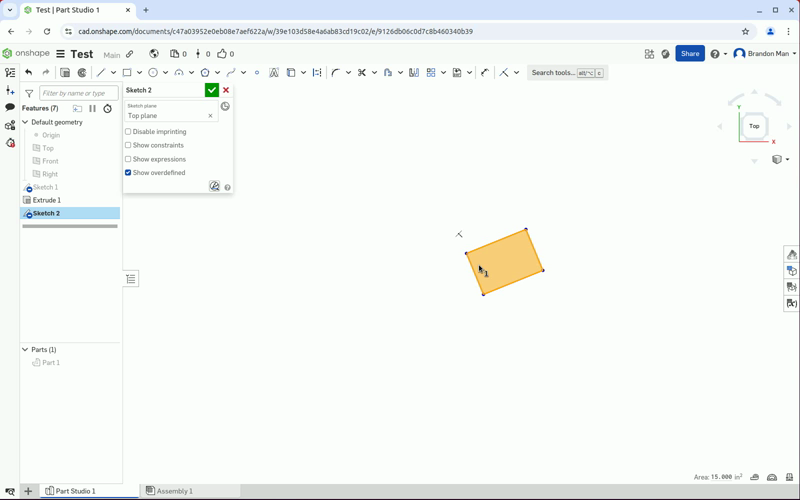
scroll(-6)
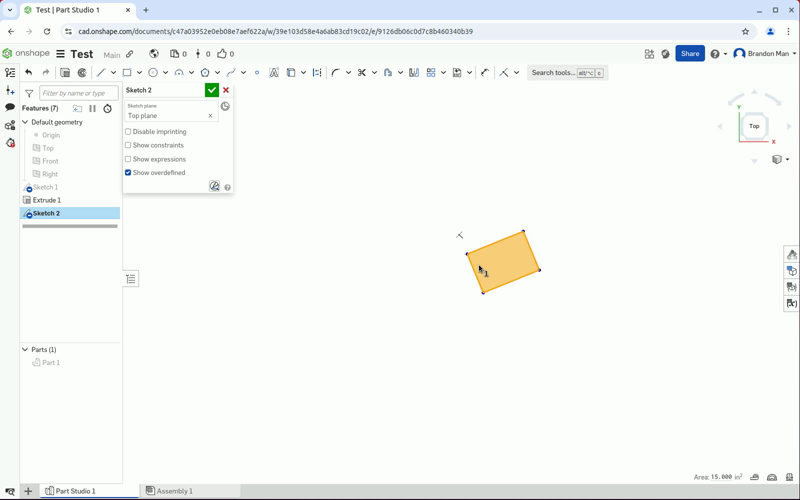
scroll(-6)
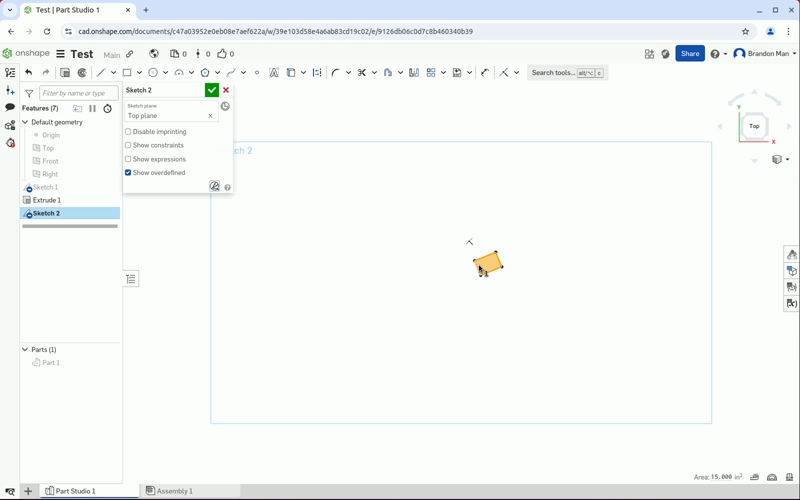
mouse_move(73, 352)
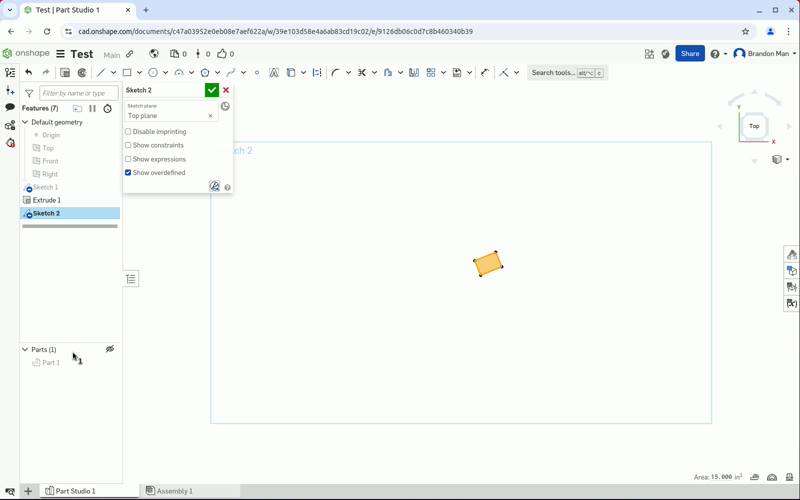
key(shift+y)
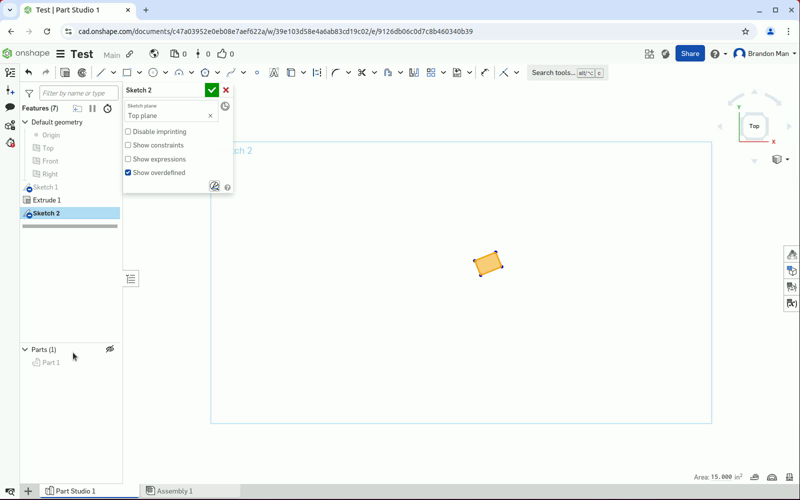
key(shift+e)
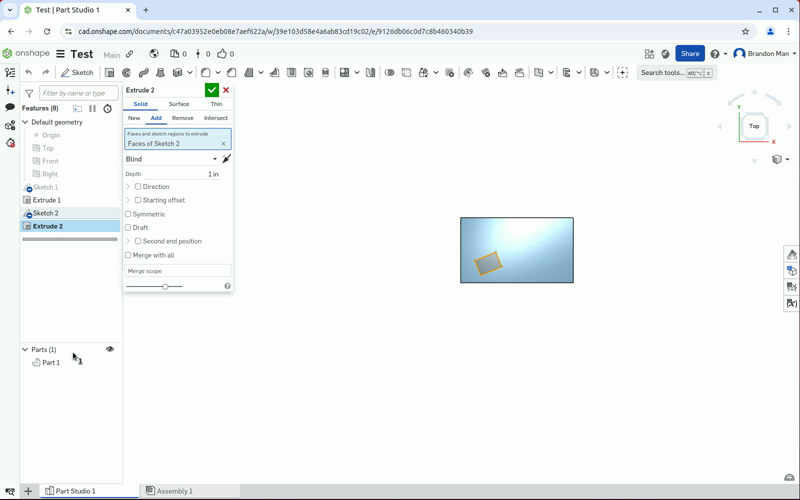
mouse_move(143, 106)
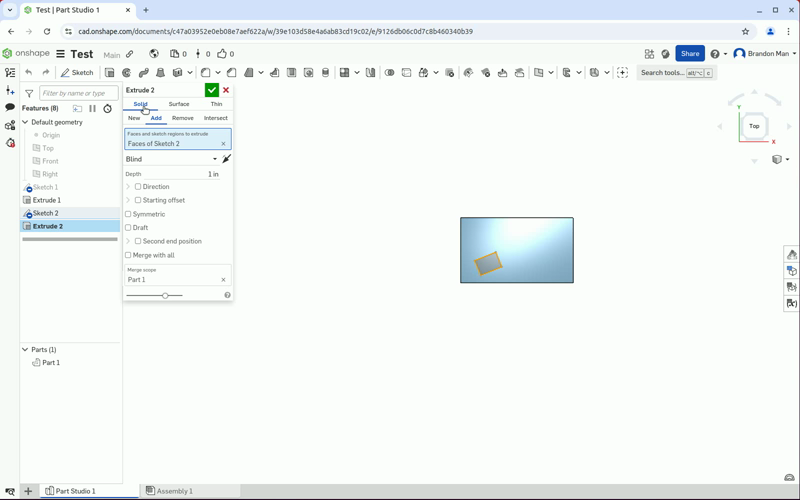
click(143, 106)
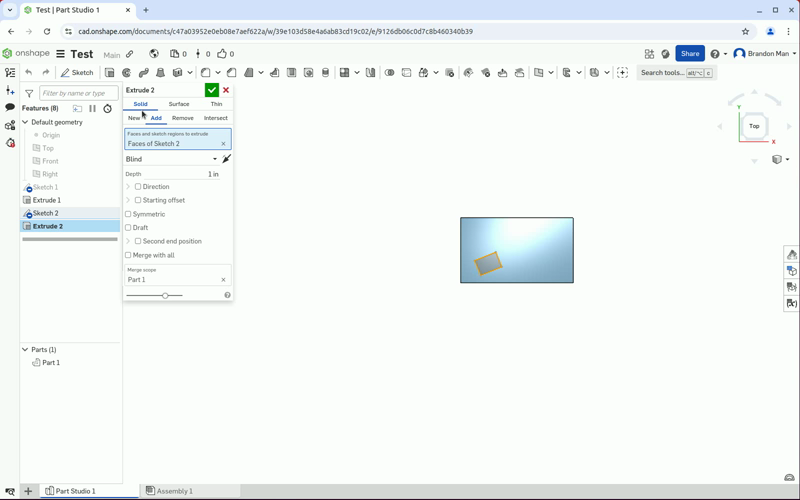
mouse_move(137, 120)
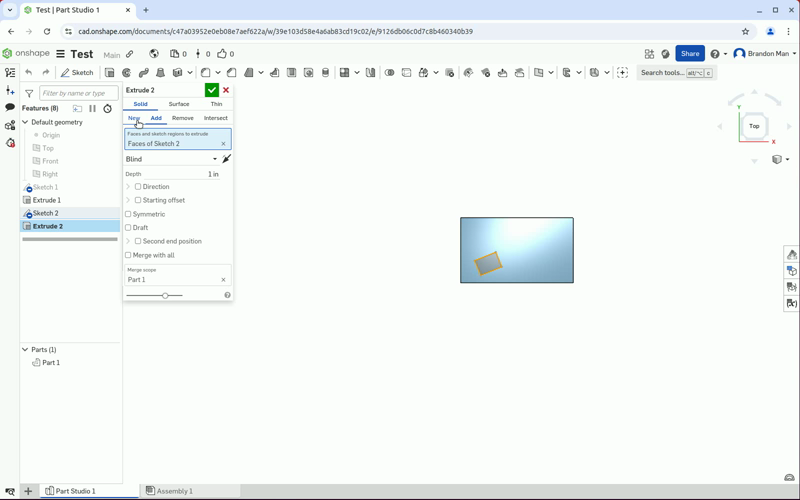
click(137, 120)
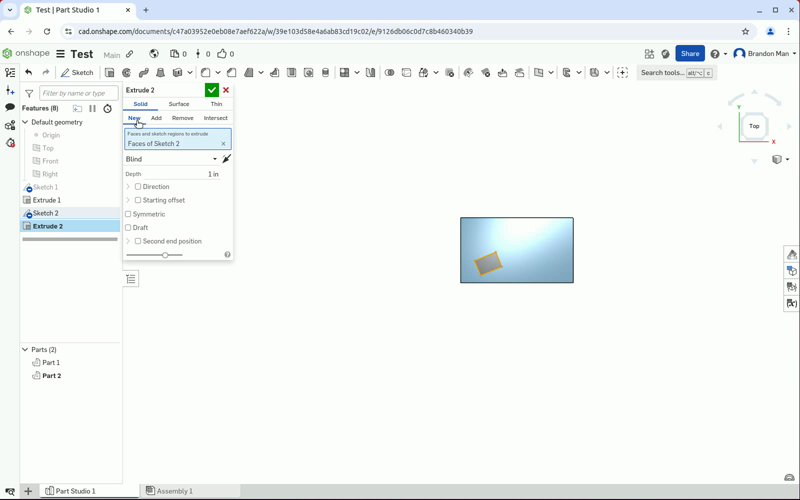
key(tab, 4)
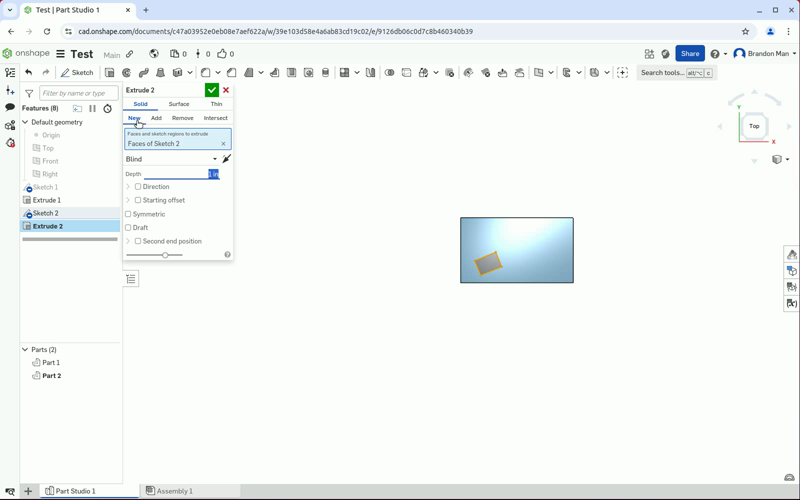
text(0.481)
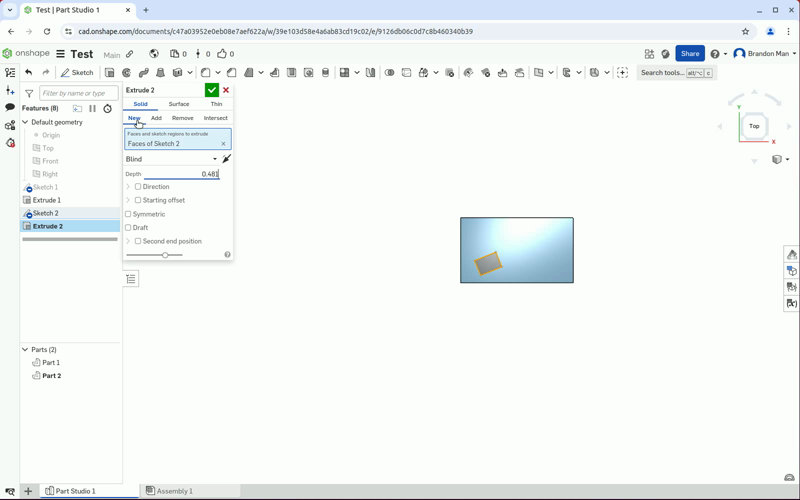
key(enter)
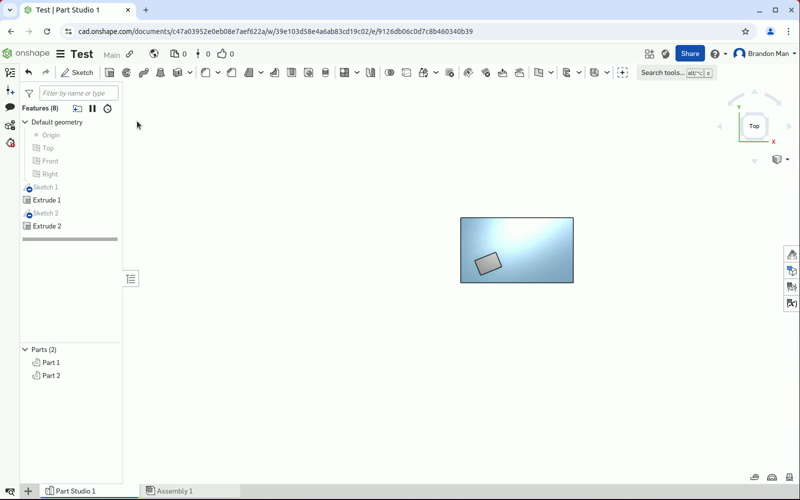
key(shift+h)
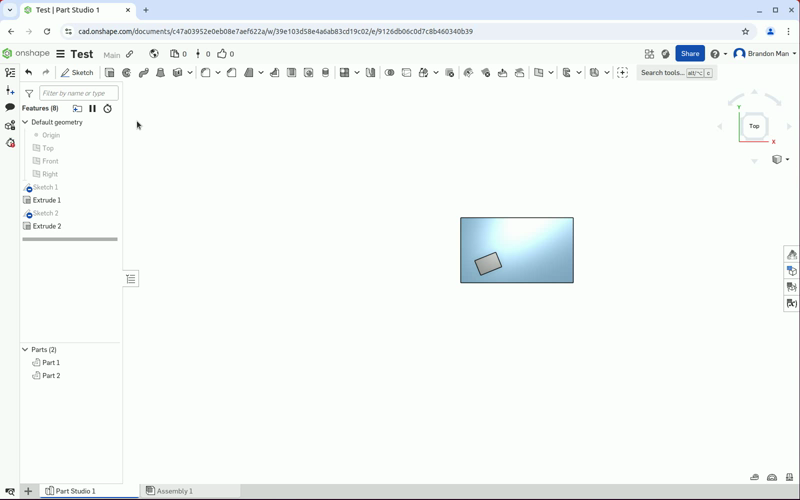
key(shift+h)
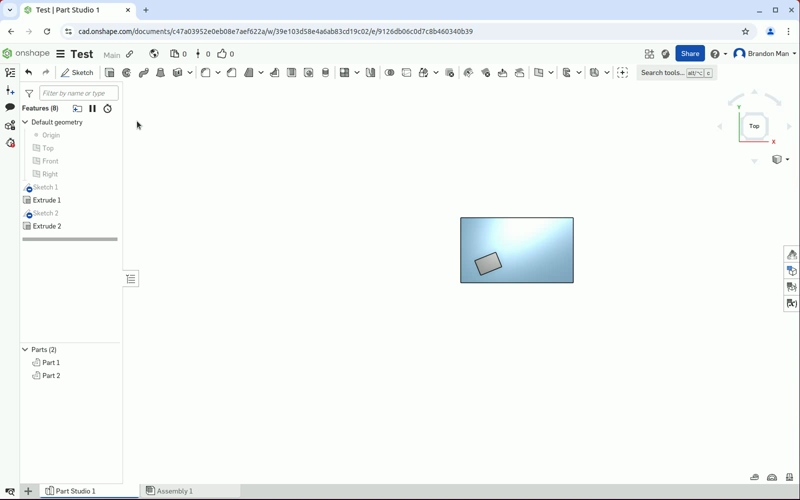
mouse_move(73, 189)
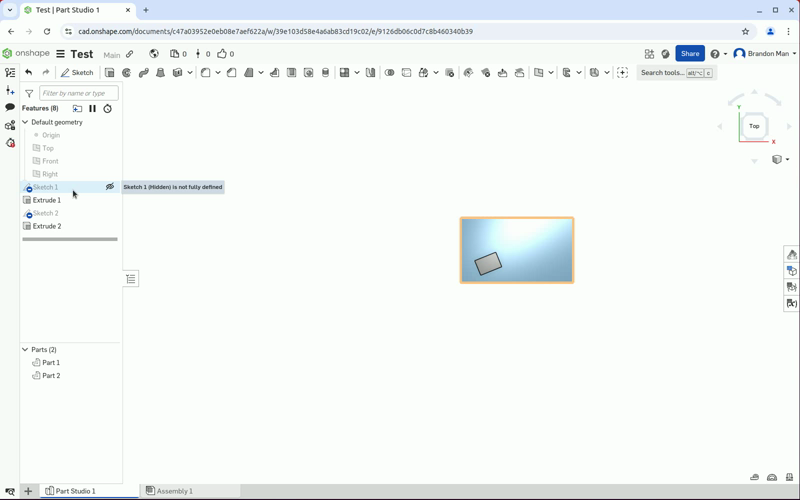
click(73, 189)
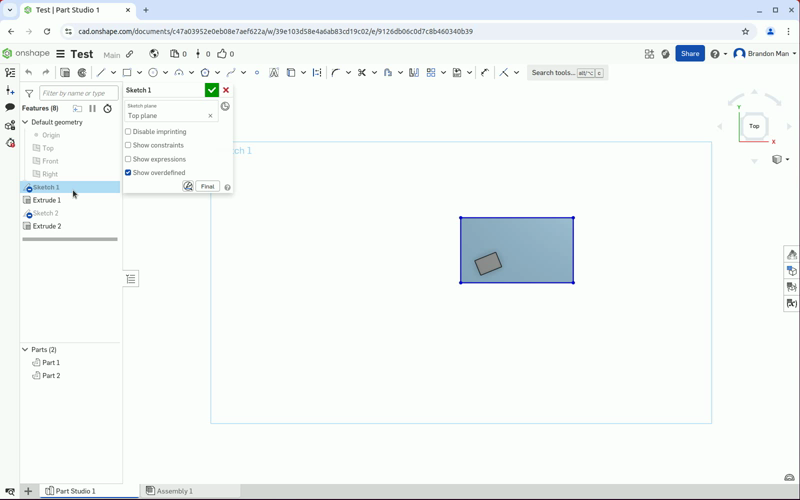
mouse_move(229, 92)
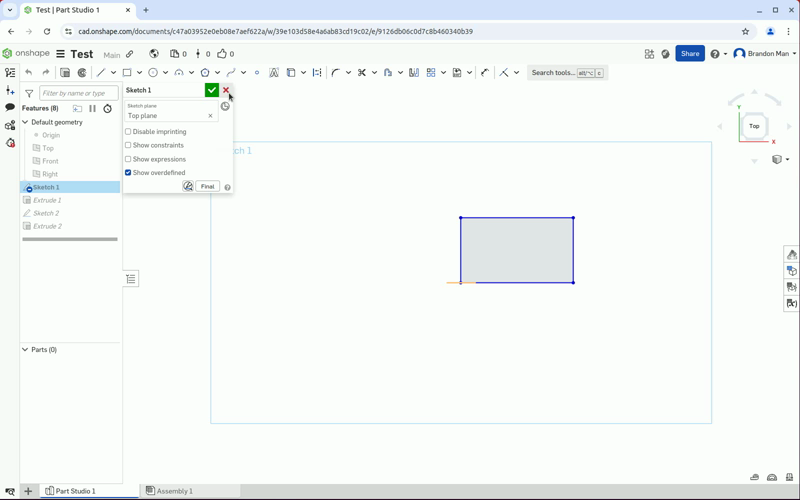
click(229, 92)
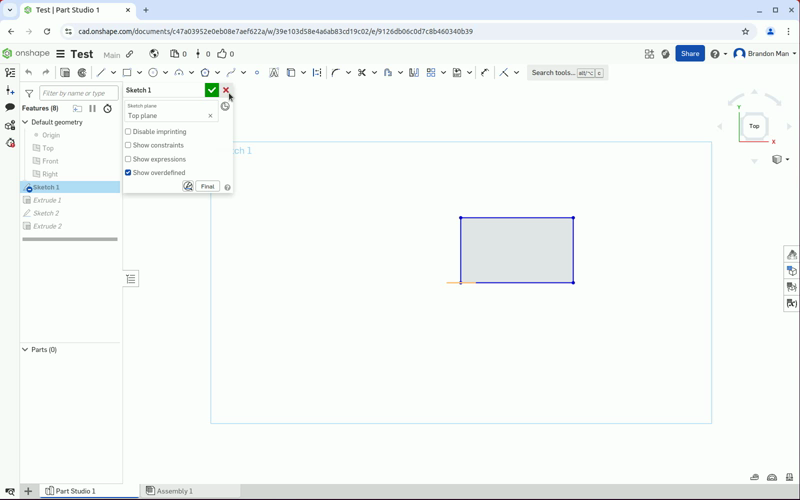
key(shift+s)
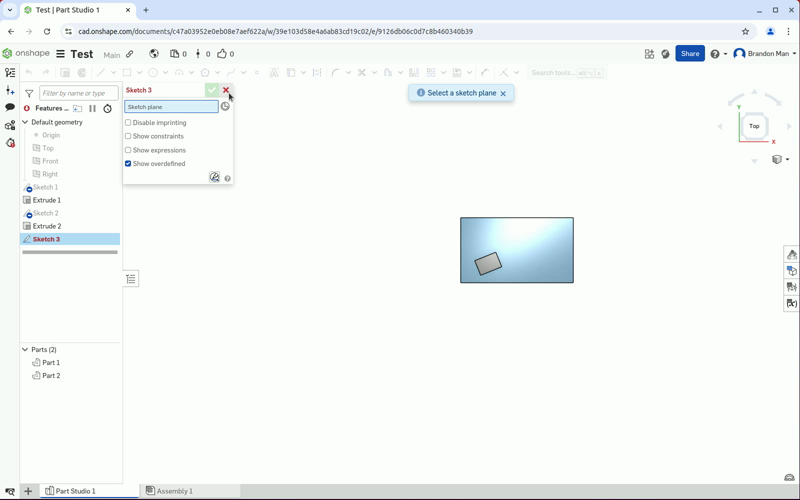
mouse_move(73, 150)
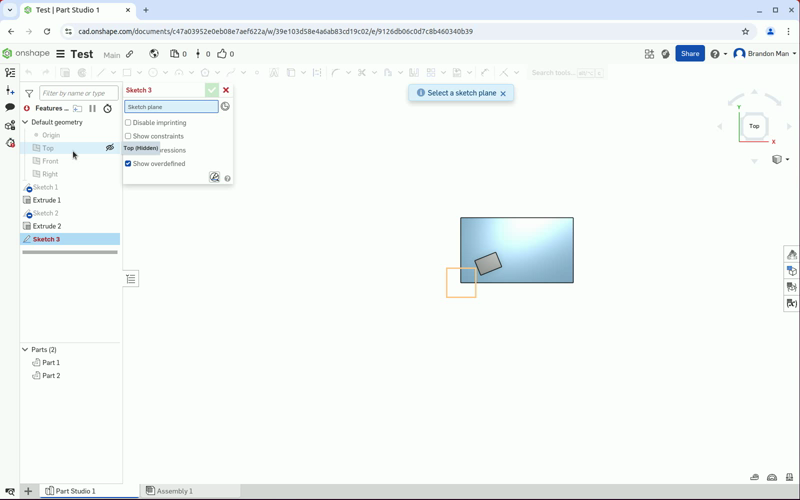
click(73, 150)
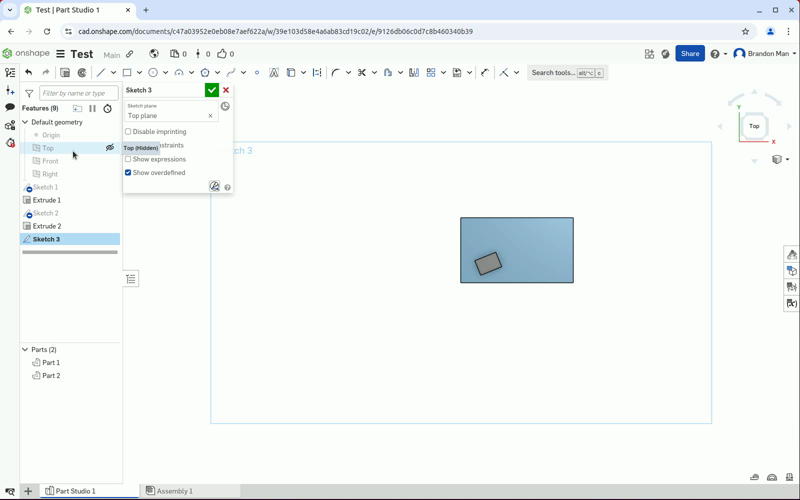
mouse_move(73, 352)
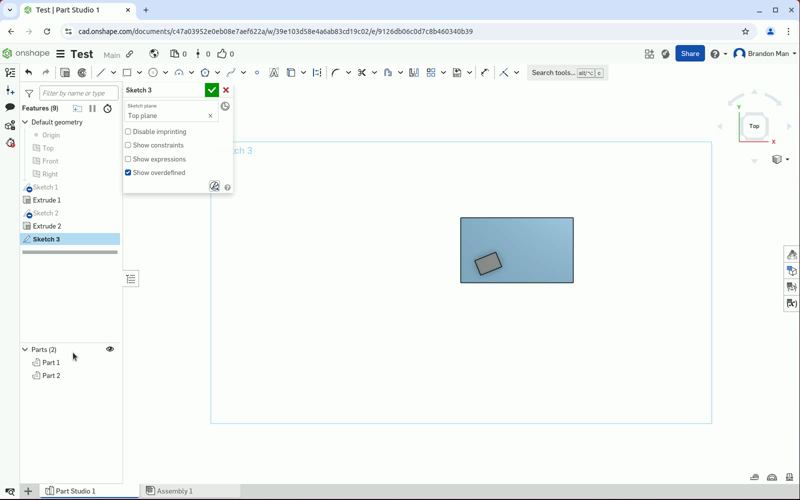
key(y)
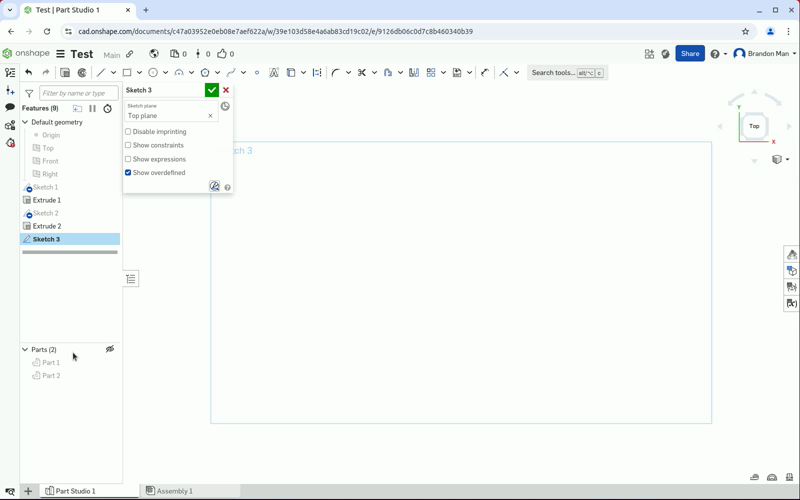
key(l)
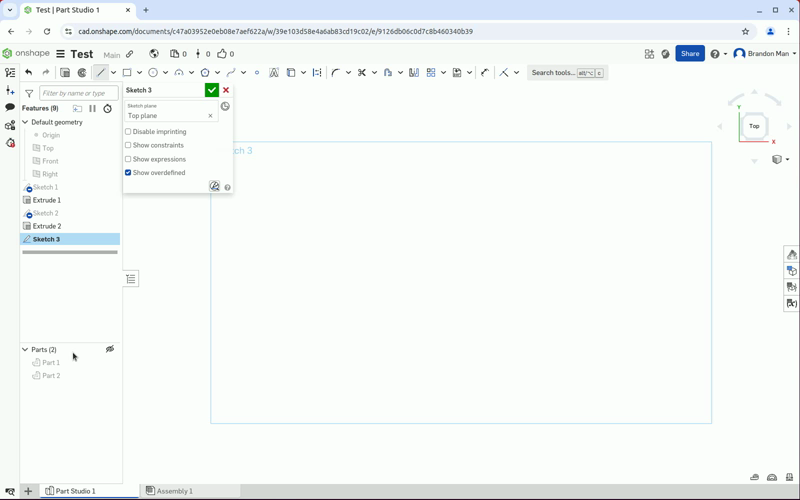
key_down(shift)
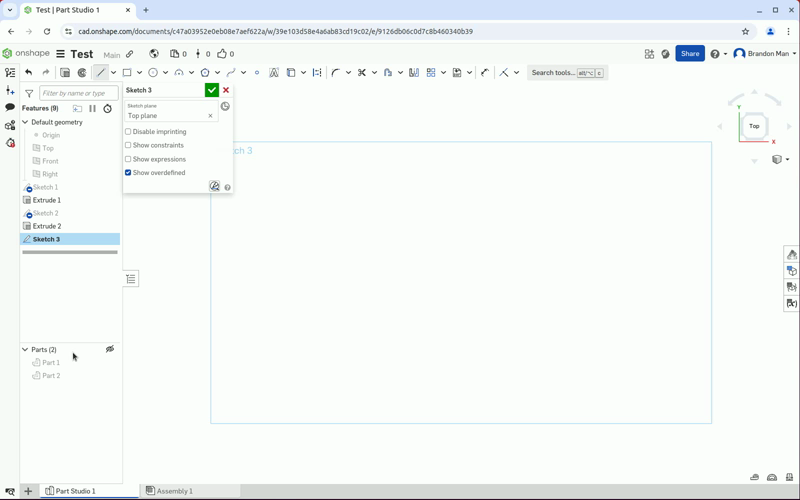
mouse_move(533, 266)
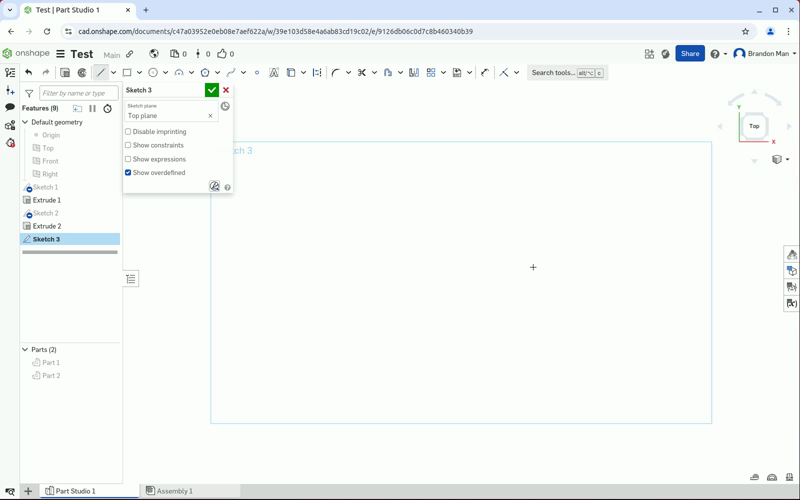
click(533, 266)
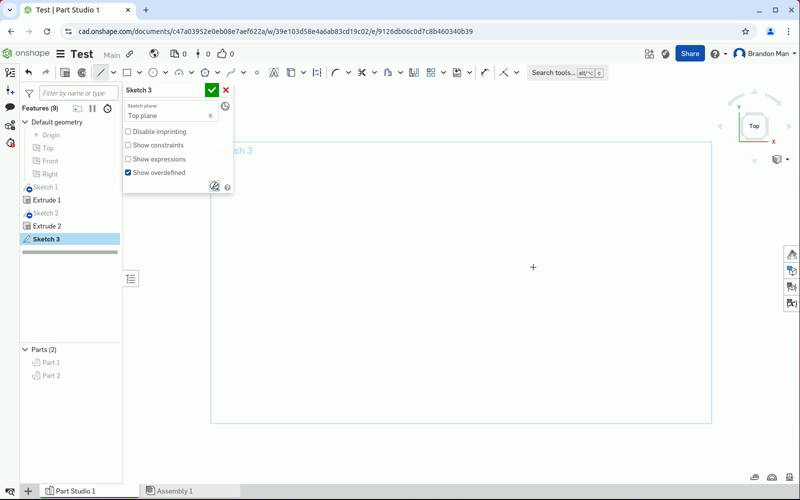
key_up(shift)
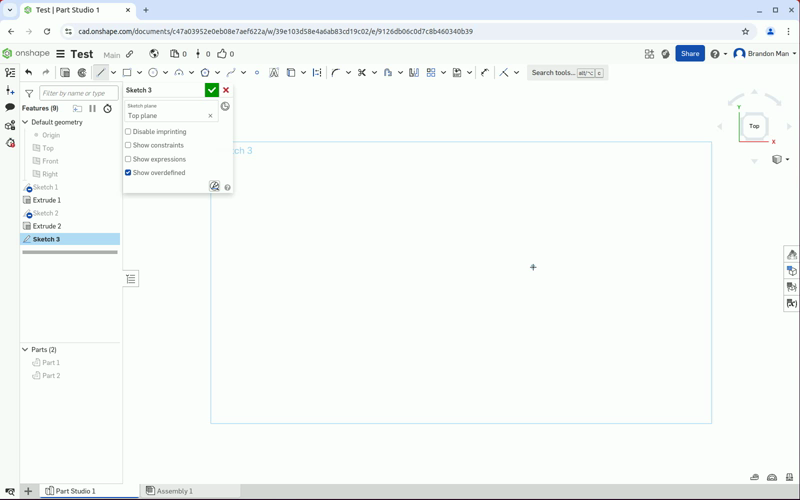
key_down(shift)
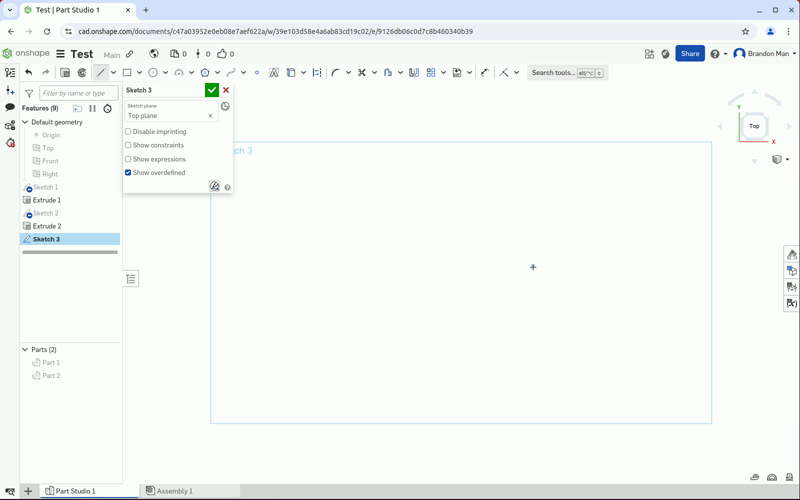
mouse_move(563, 266)
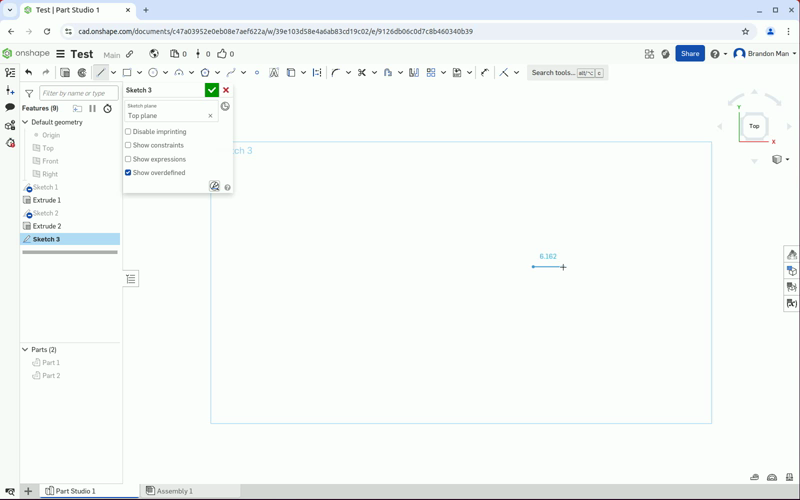
mouse_move(547, 274)
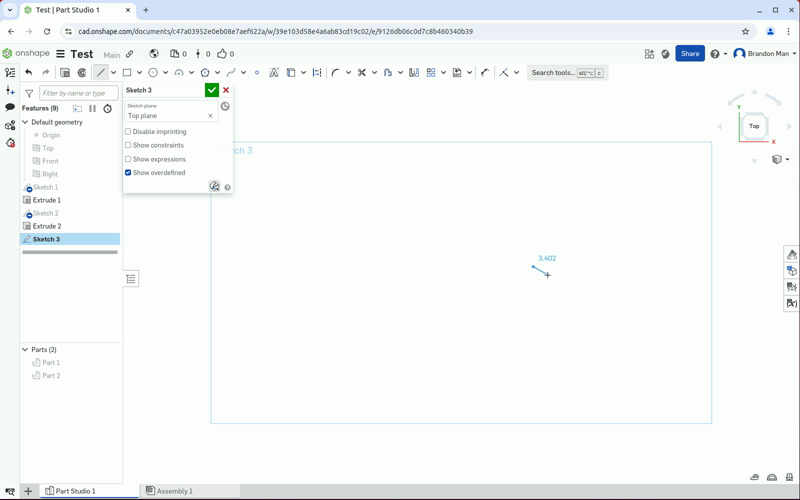
click(547, 274)
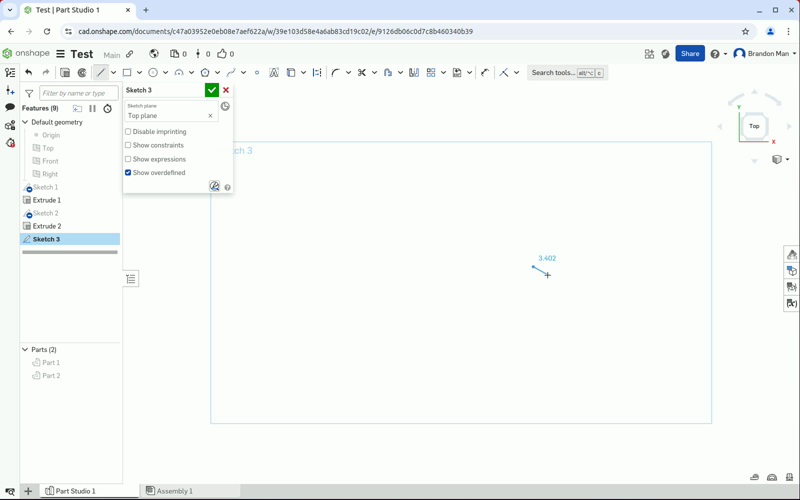
key_up(shift)
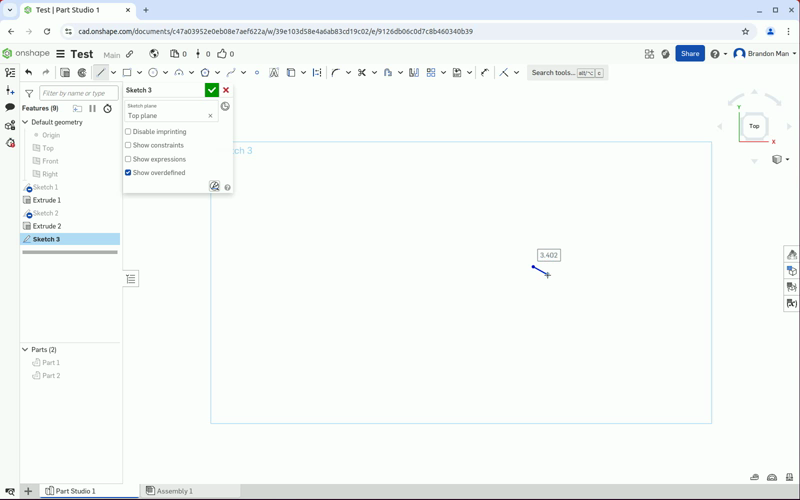
key_down(shift)
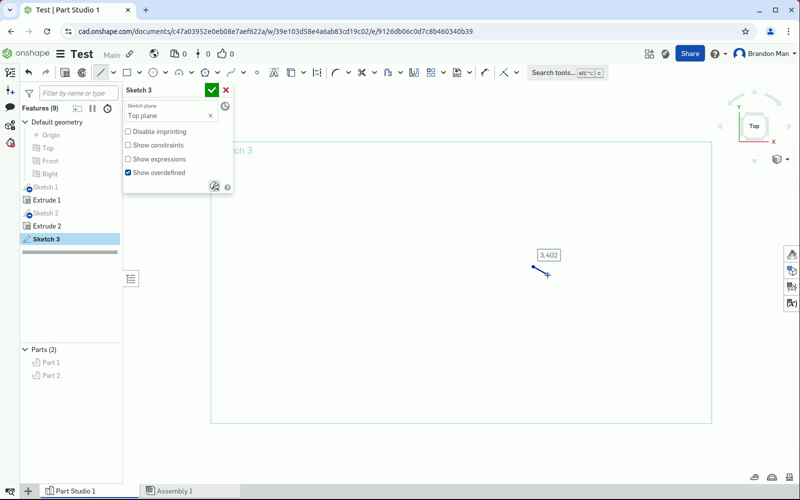
mouse_move(577, 274)
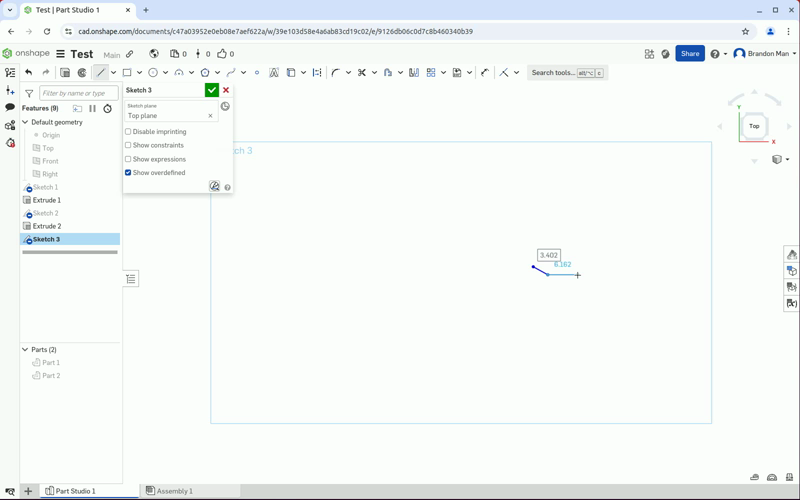
mouse_move(554, 264)
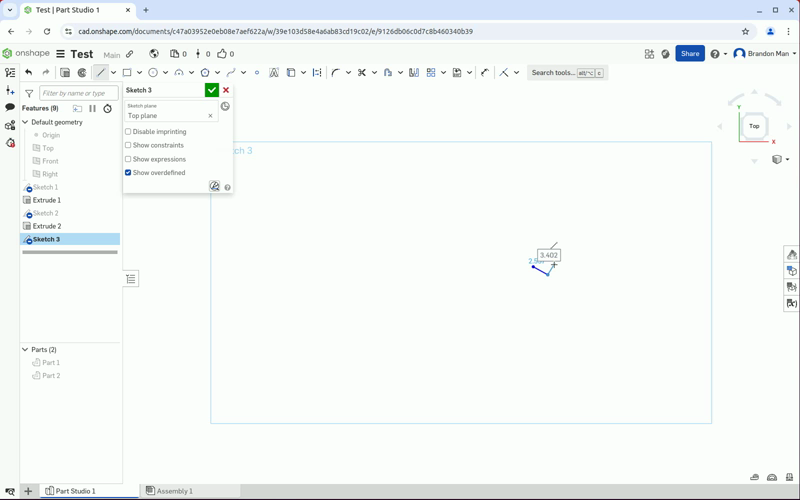
click(554, 264)
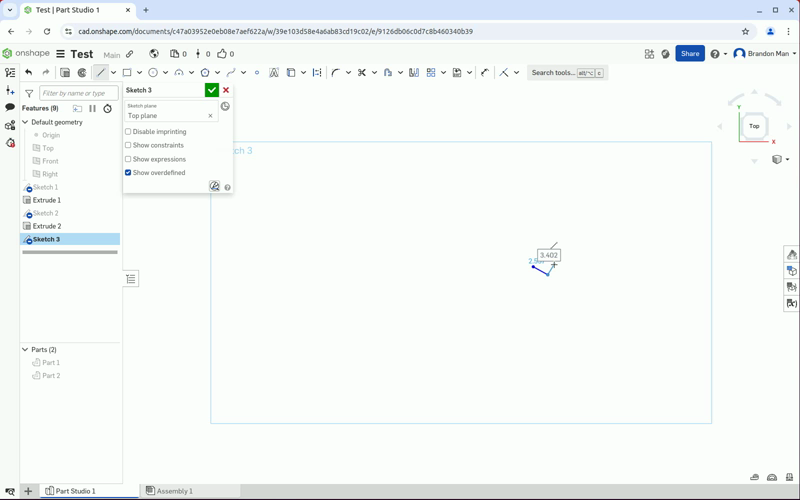
key_up(shift)
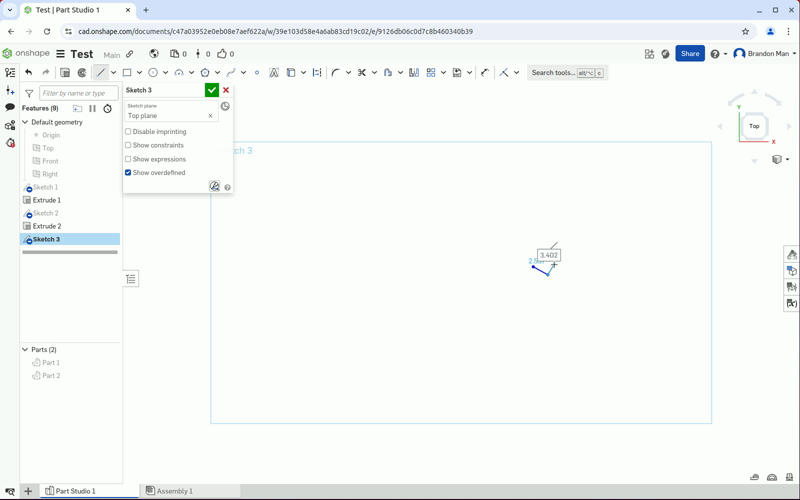
key_down(shift)
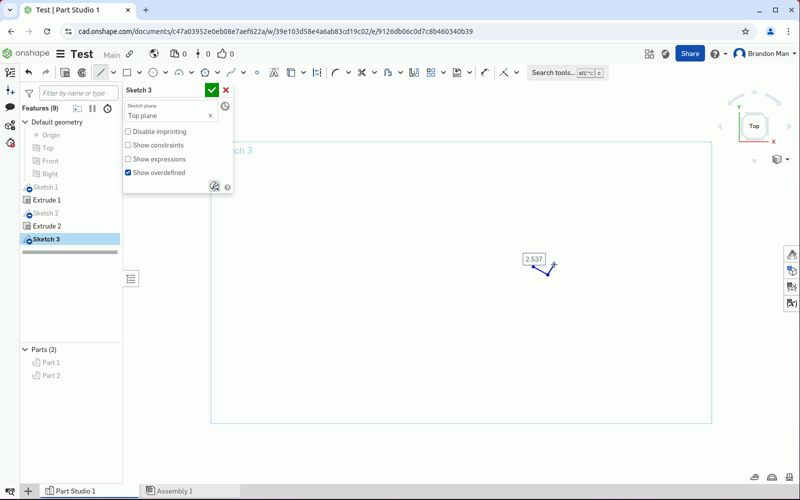
mouse_move(584, 264)
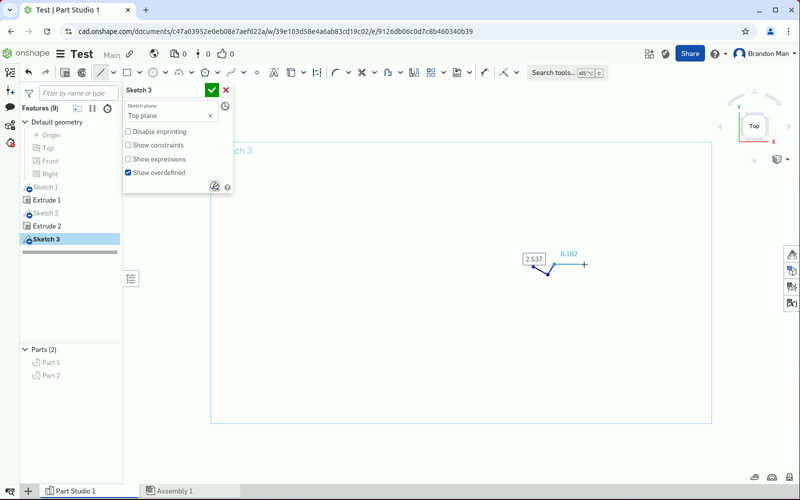
mouse_move(539, 255)
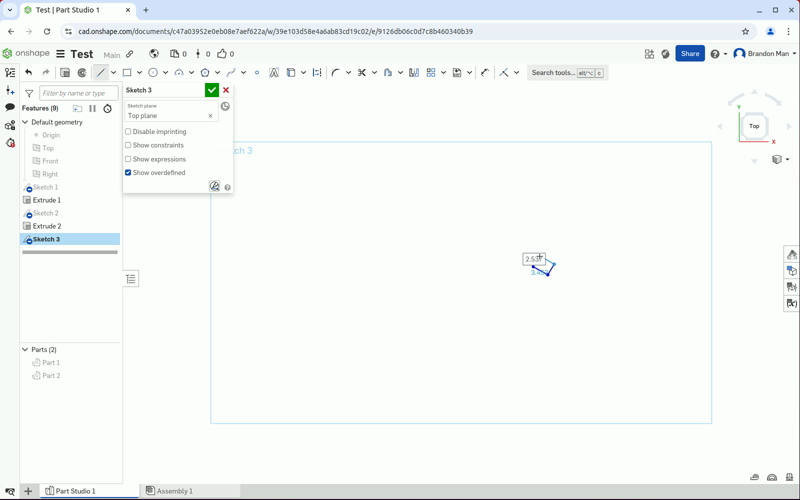
click(539, 255)
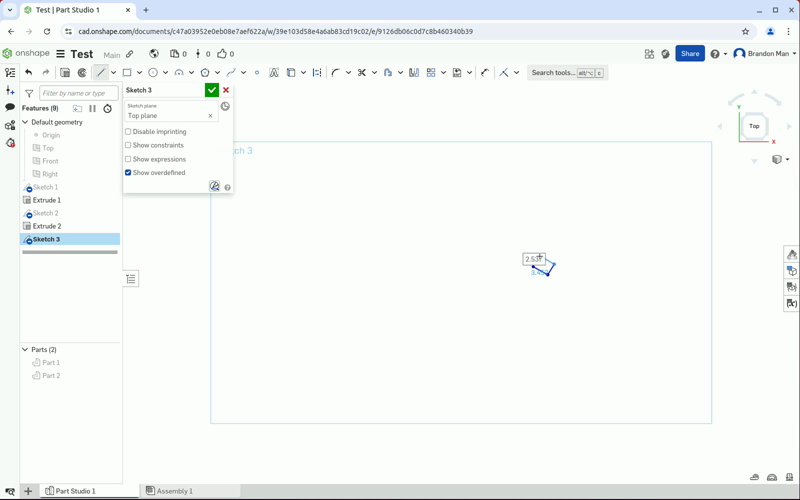
key_up(shift)
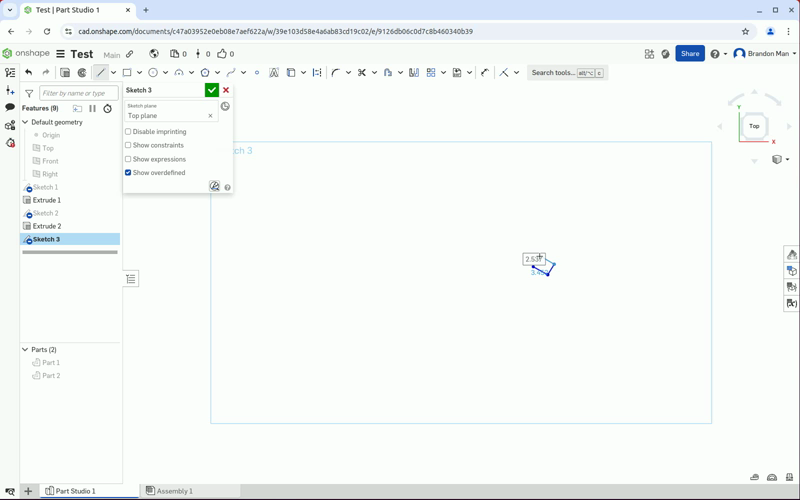
mouse_move(569, 255)
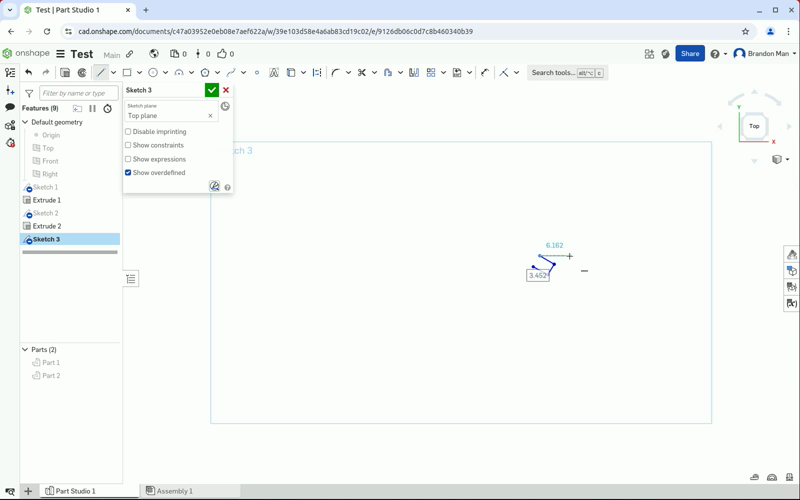
key_down(shift)
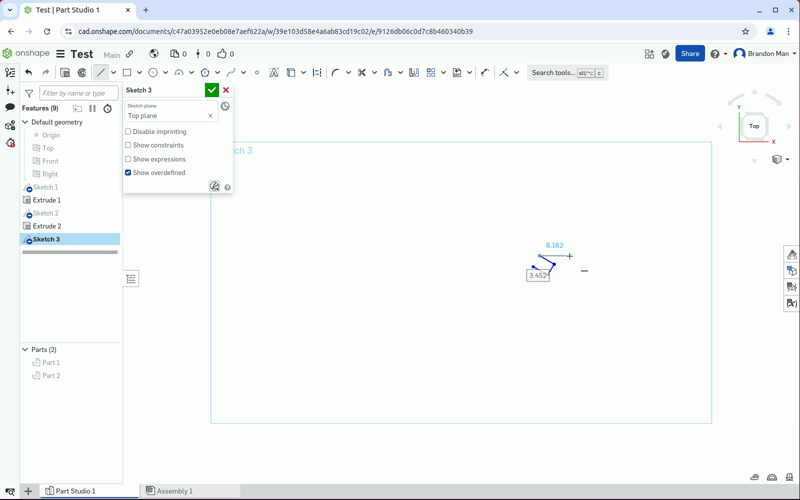
mouse_move(533, 266)
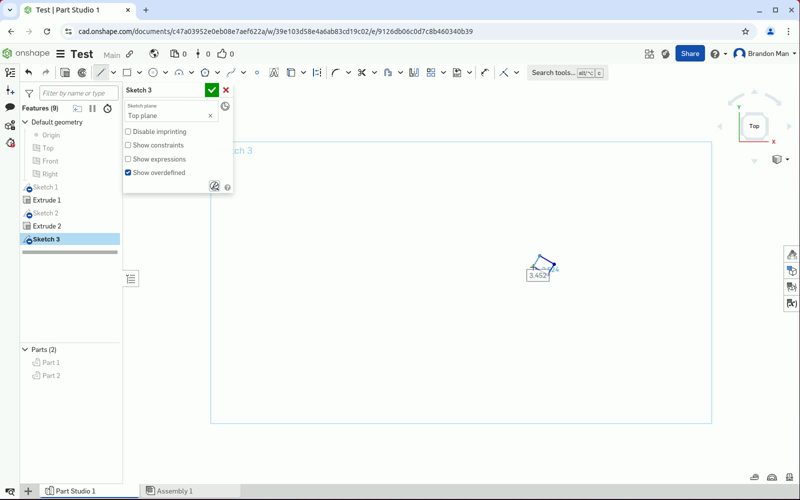
key_up(shift)
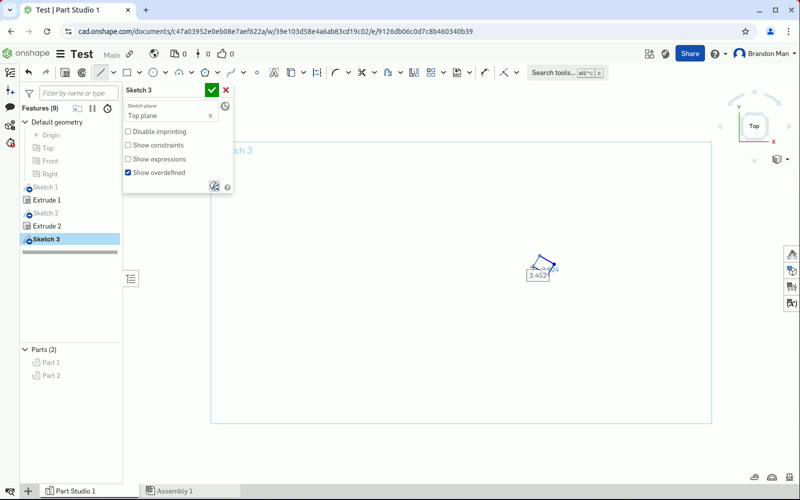
click(533, 266)
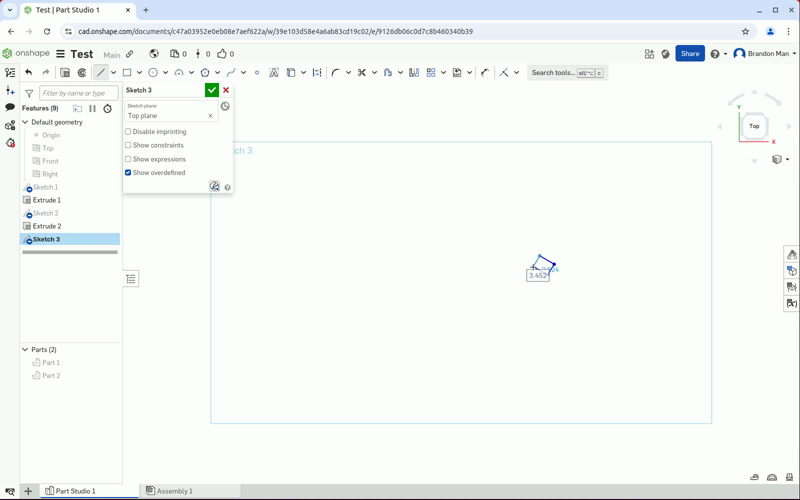
key(esc)
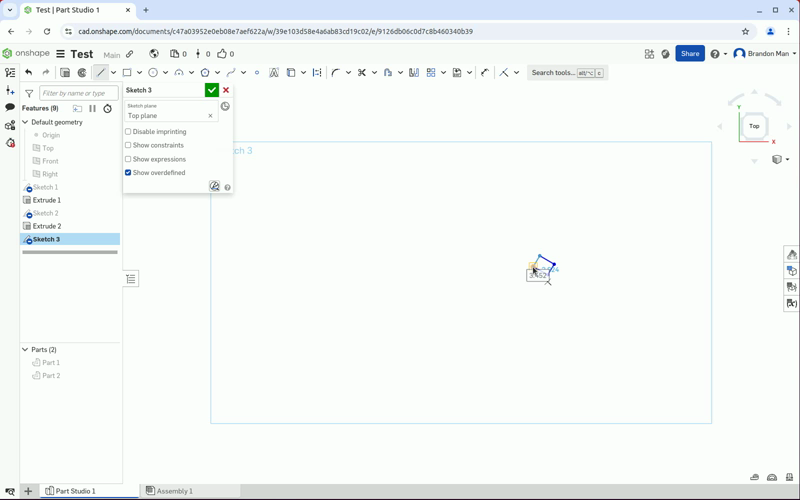
mouse_move(544, 266)
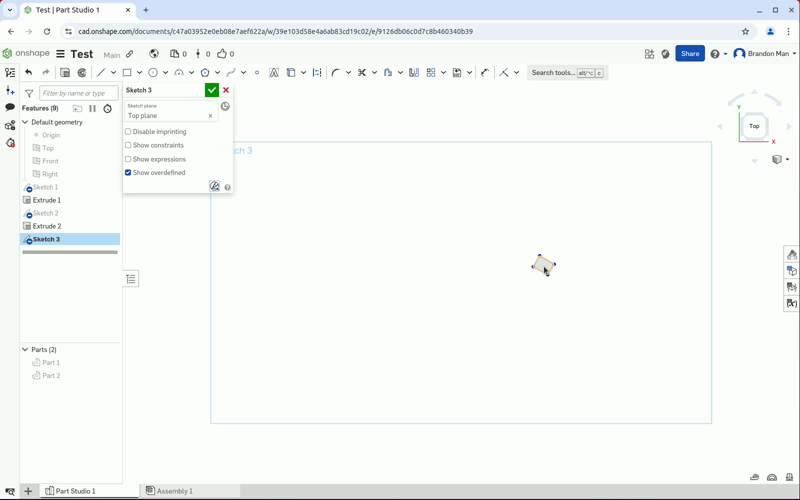
scroll(6)
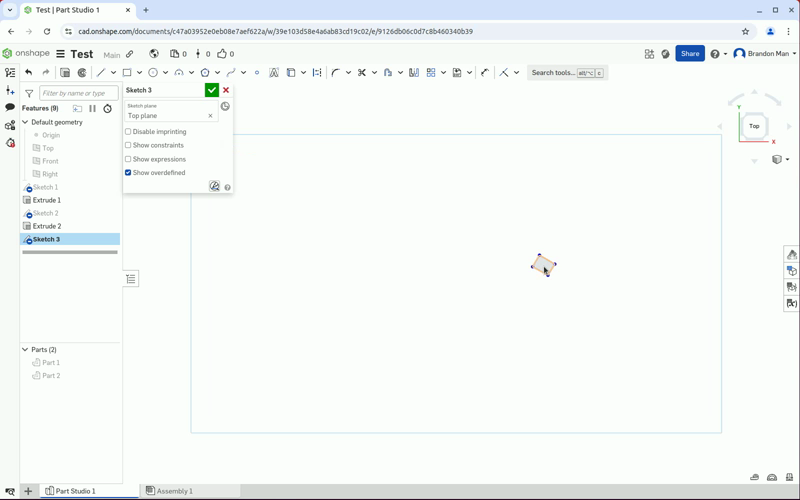
scroll(6)
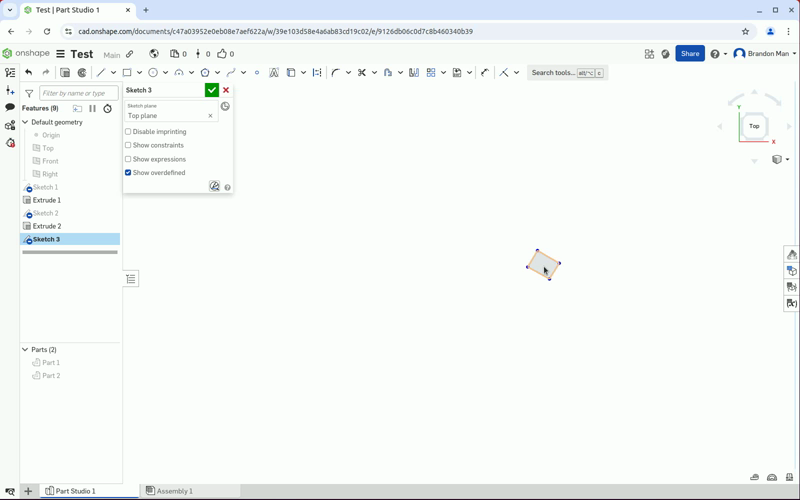
scroll(6)
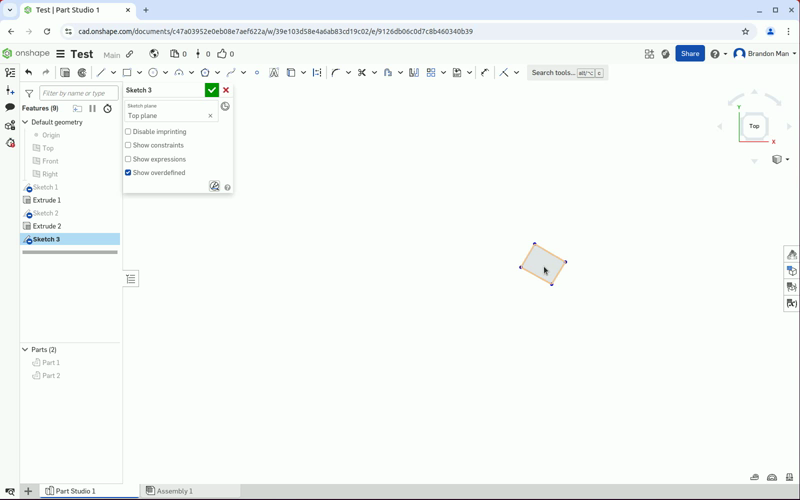
scroll(6)
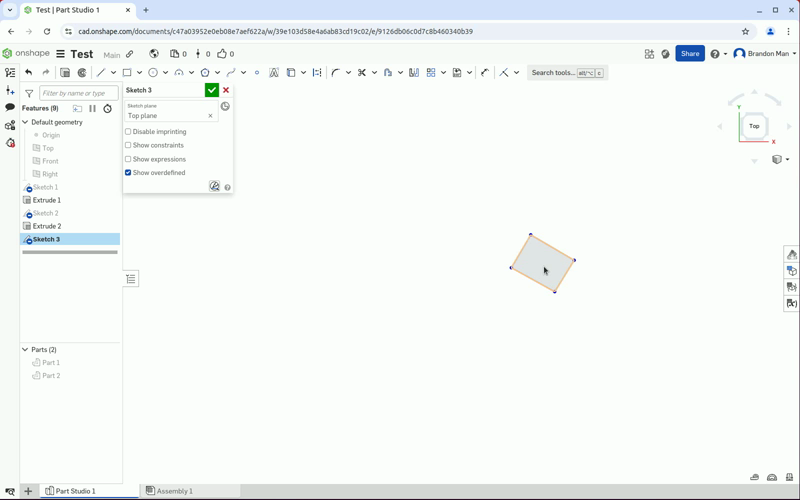
scroll(6)
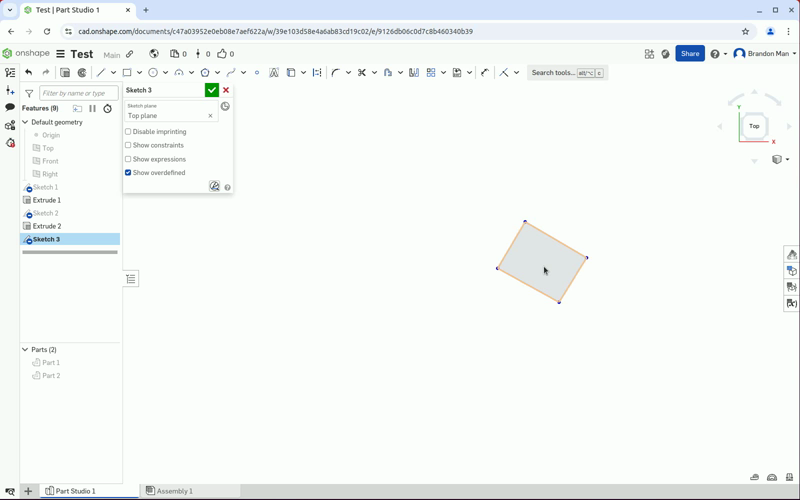
scroll(6)
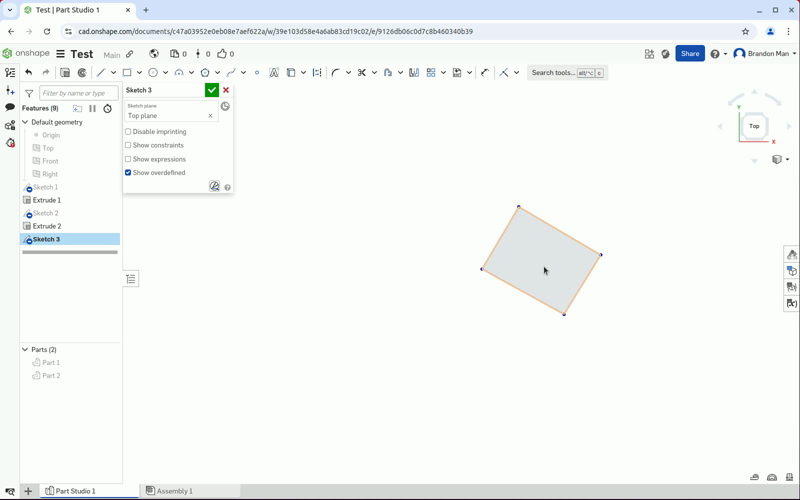
scroll(6)
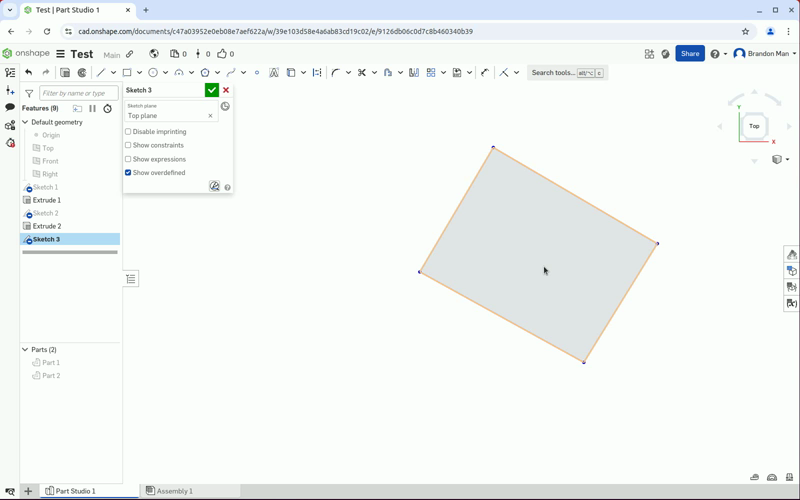
click(544, 266)
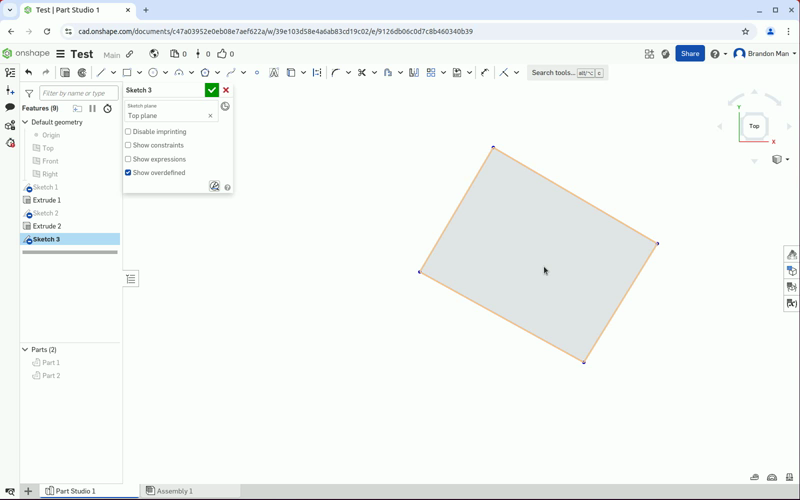
scroll(-6)
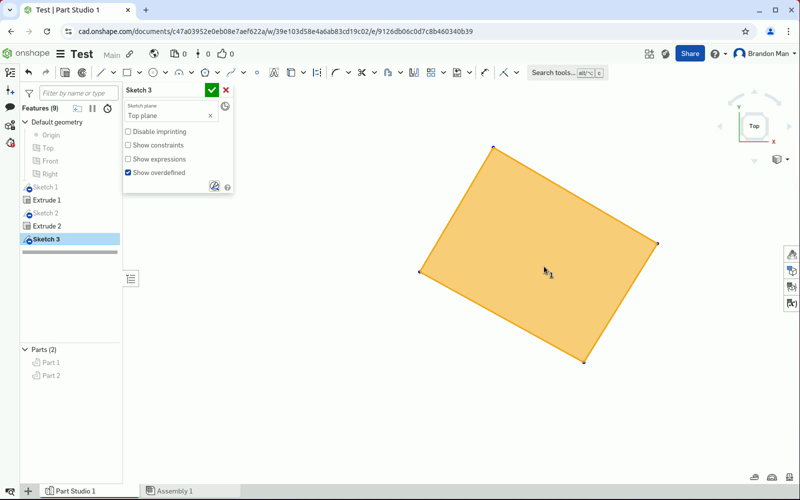
scroll(-6)
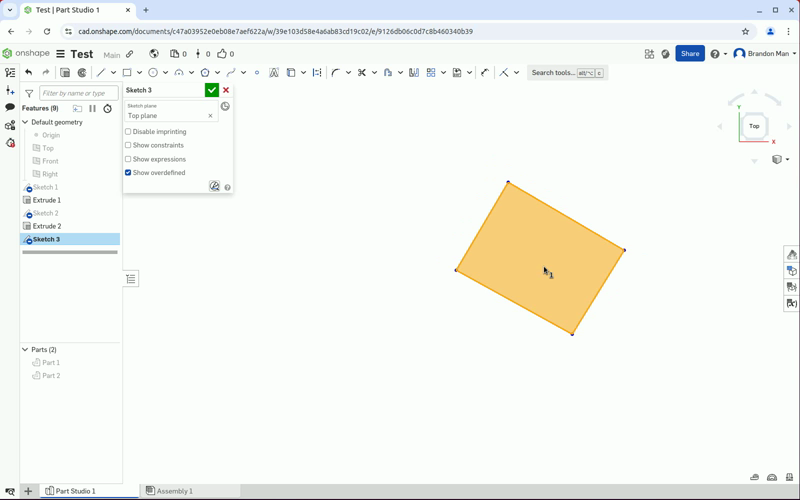
scroll(-6)
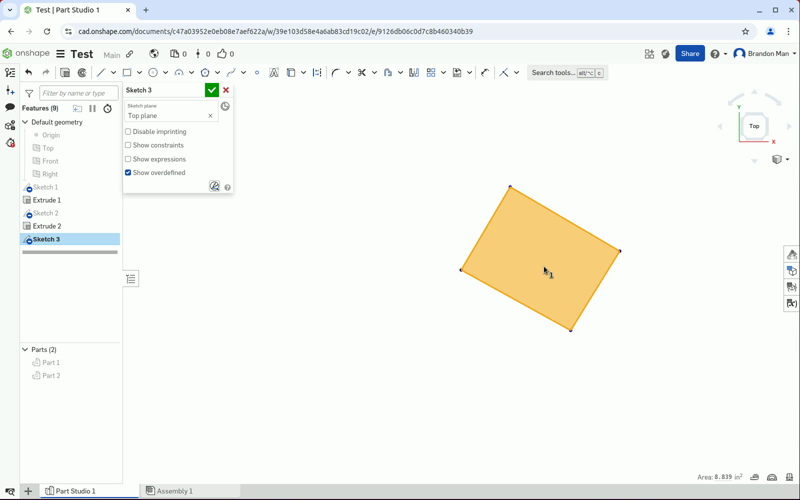
scroll(-6)
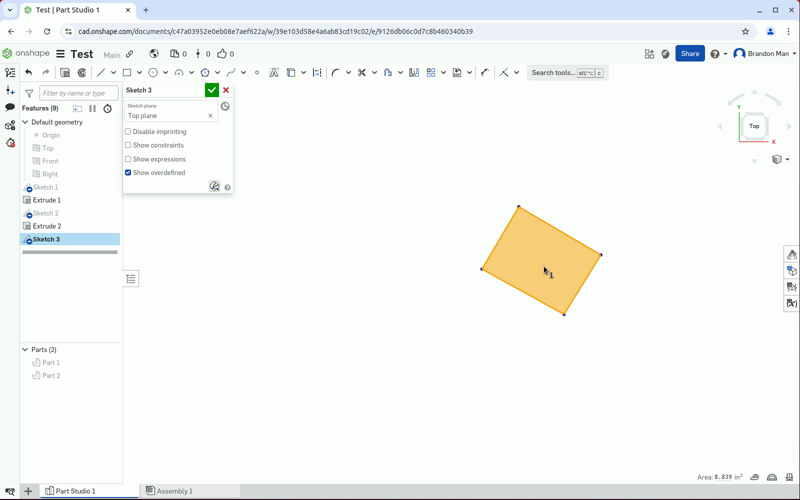
scroll(-6)
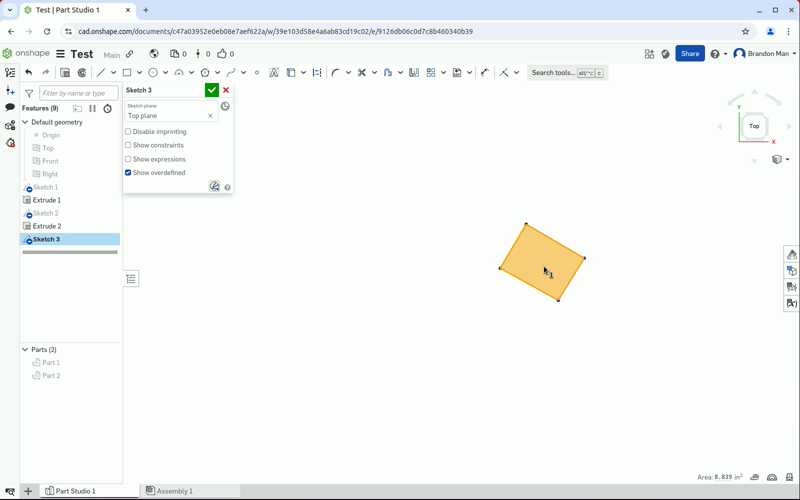
scroll(-6)
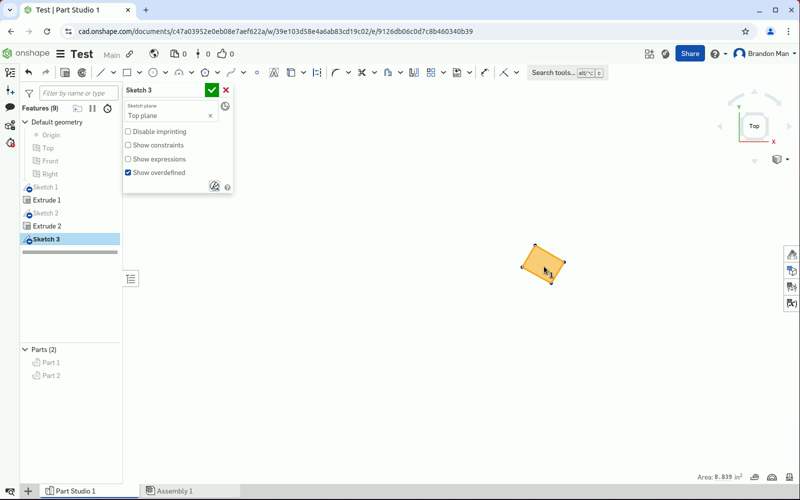
scroll(-6)
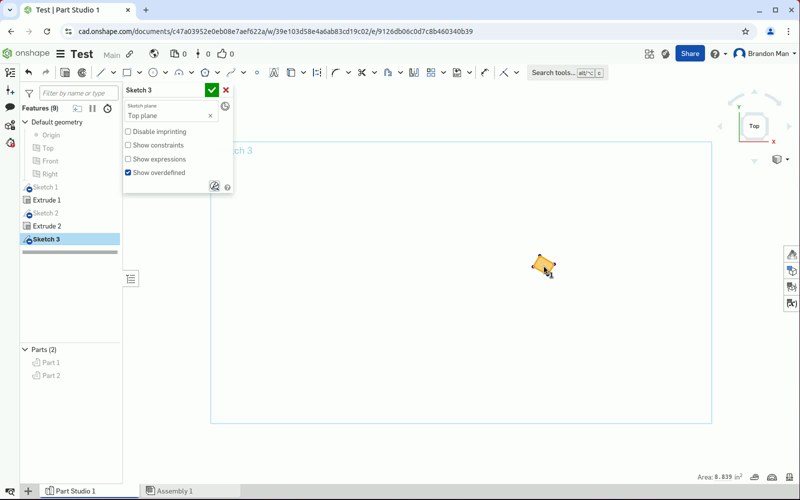
mouse_move(73, 352)
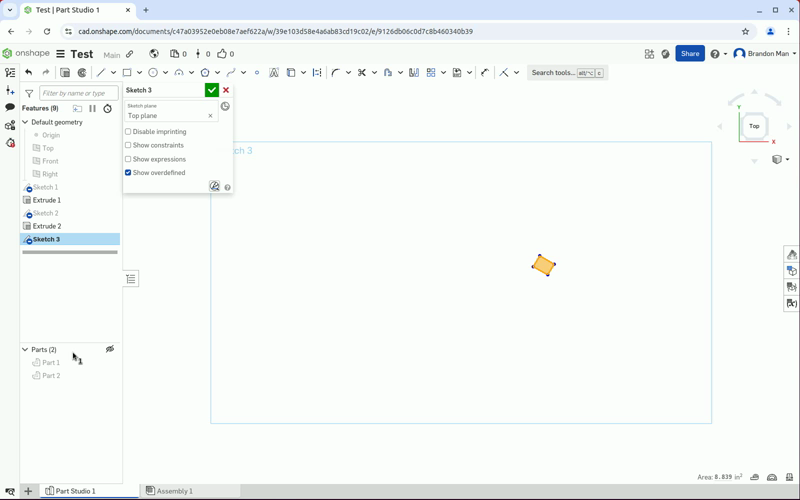
key(shift+y)
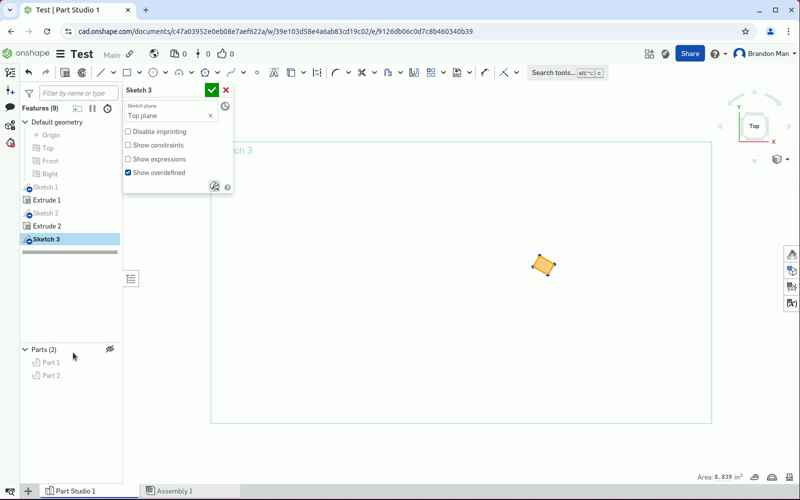
key(shift+e)
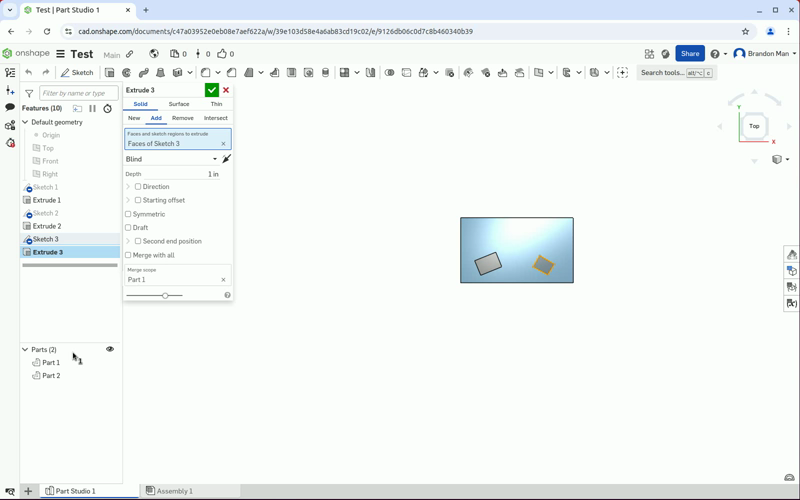
mouse_move(143, 106)
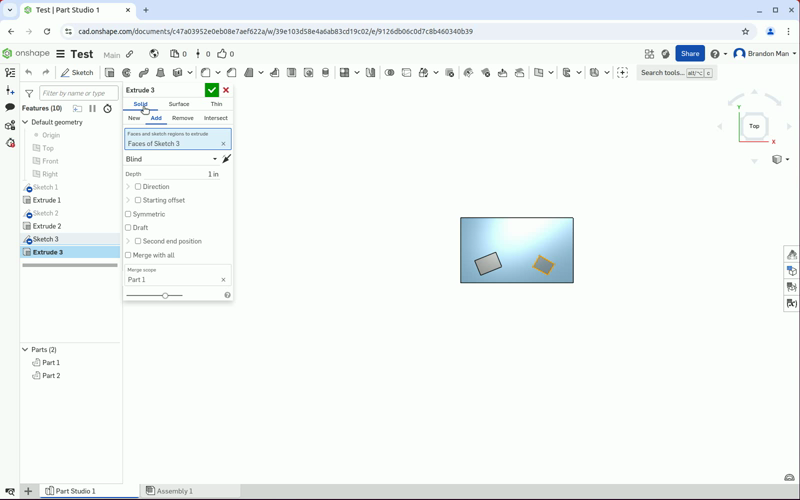
click(143, 106)
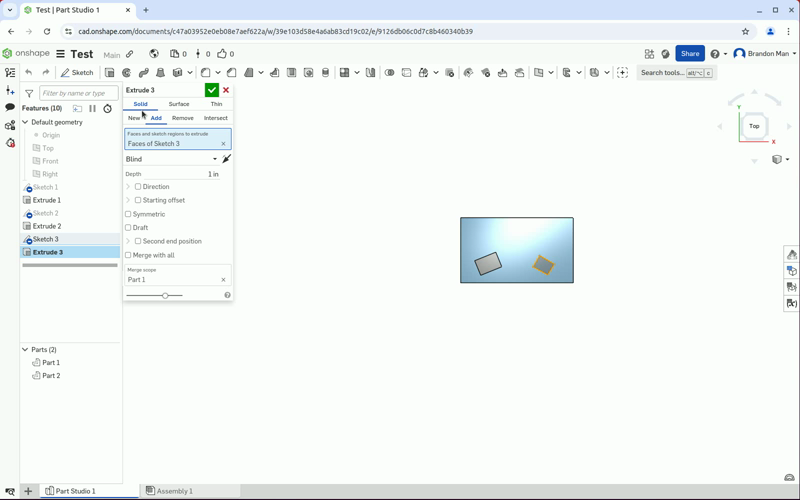
mouse_move(137, 120)
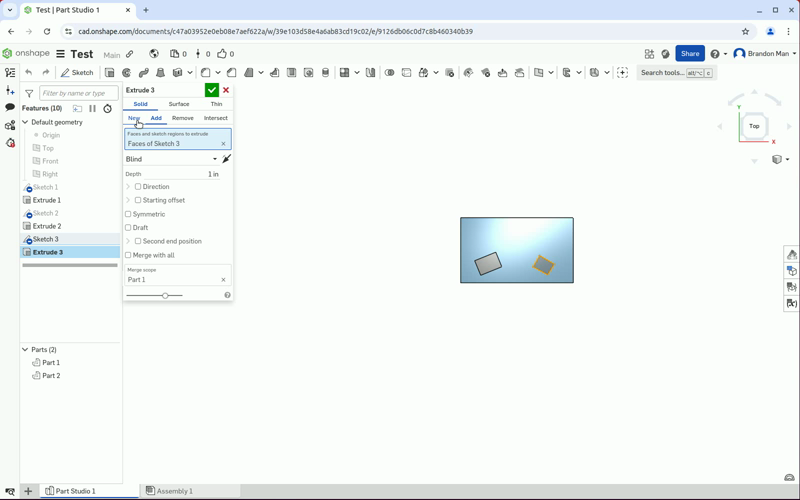
click(137, 120)
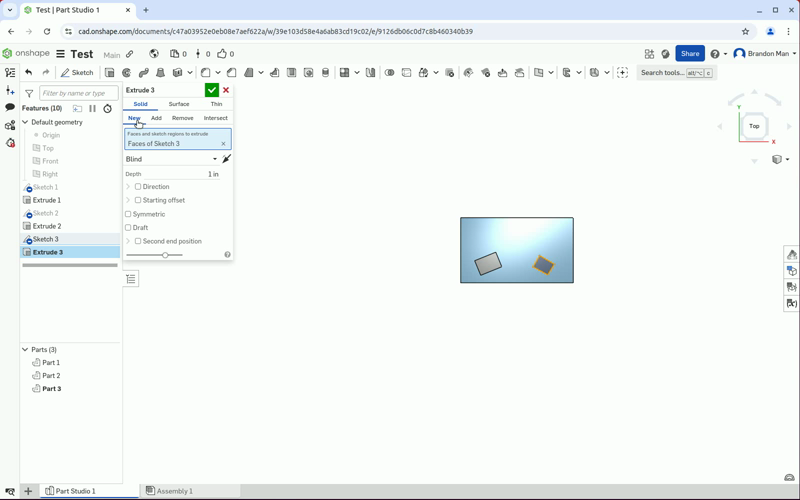
key(tab, 4)
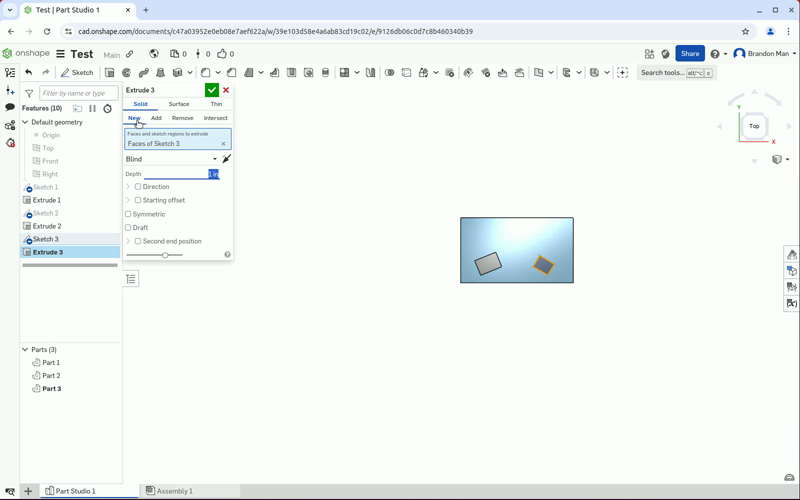
text(0.481)
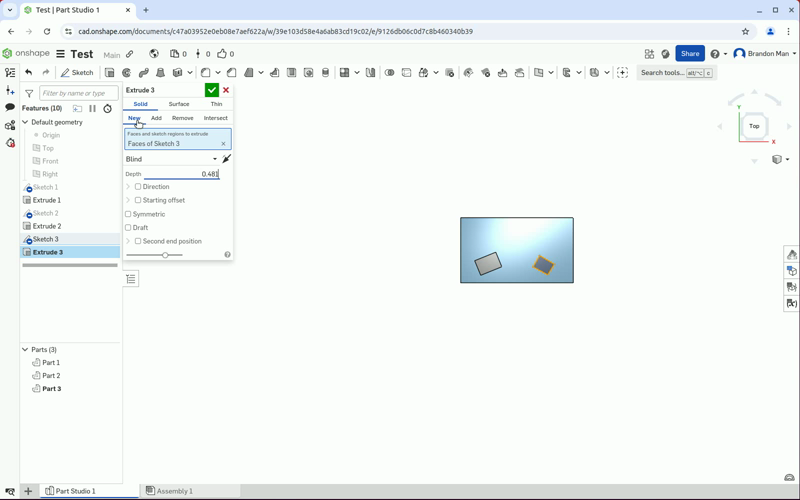
key(enter)
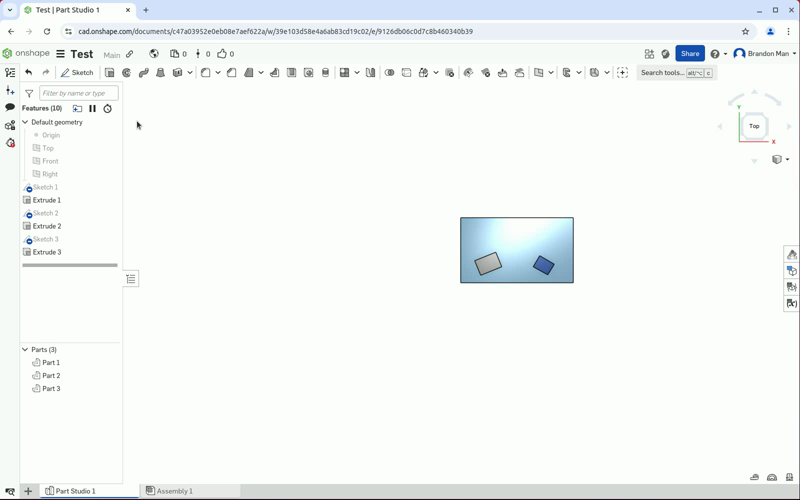
key(shift+h)
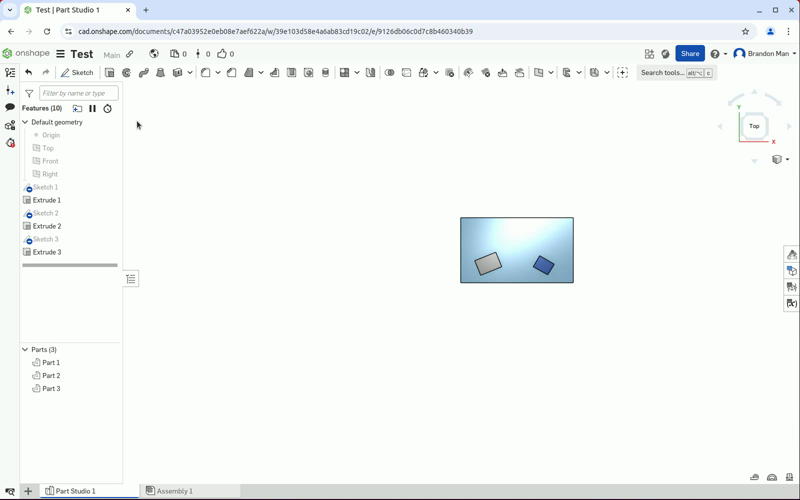
key(shift+h)
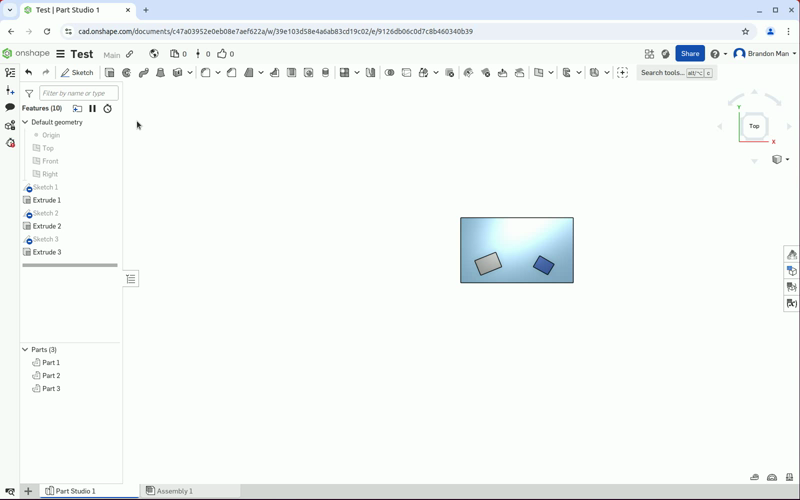
mouse_move(73, 189)
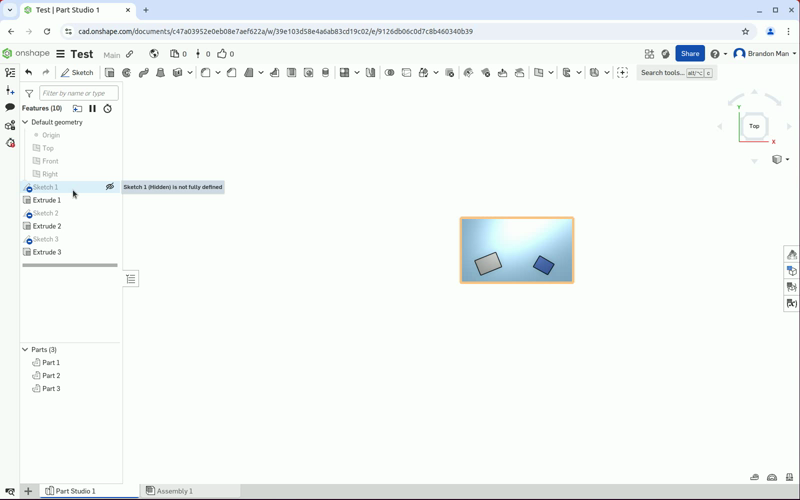
click(73, 189)
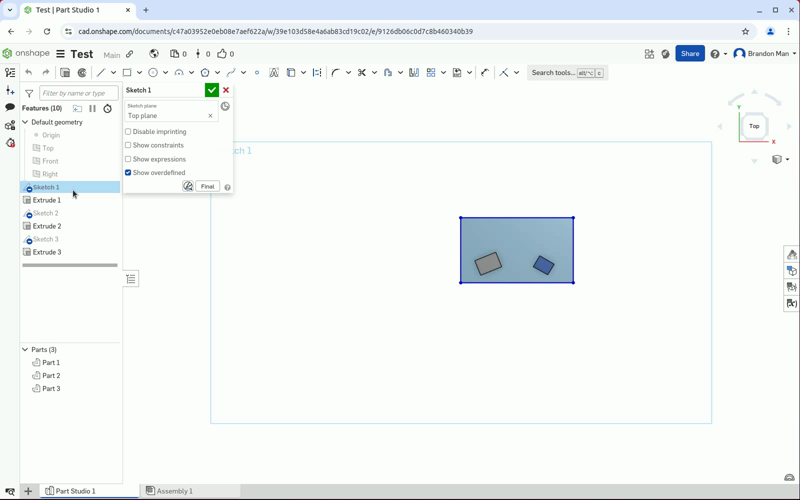
mouse_move(229, 92)
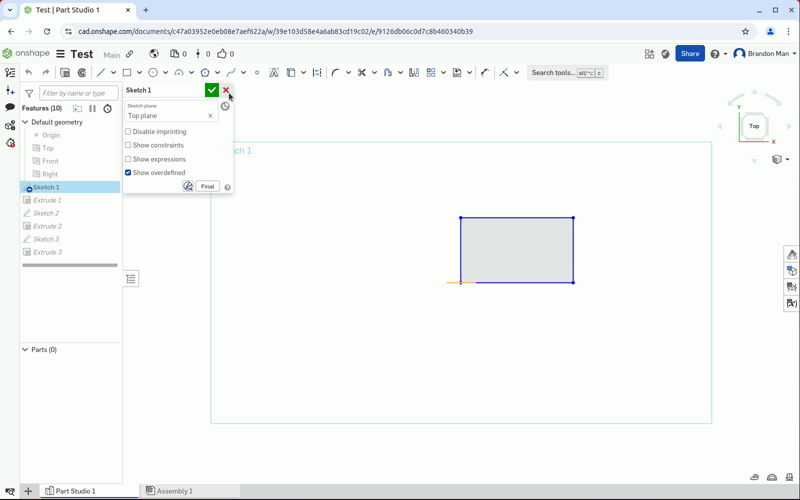
click(229, 92)
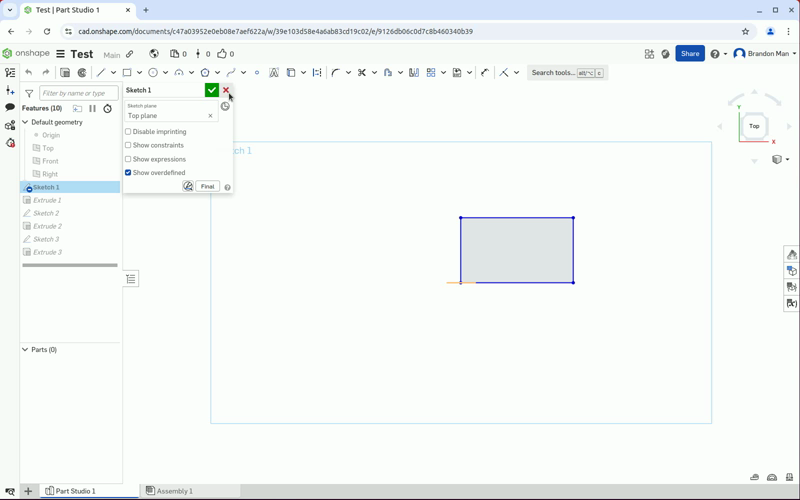
key(shift+s)
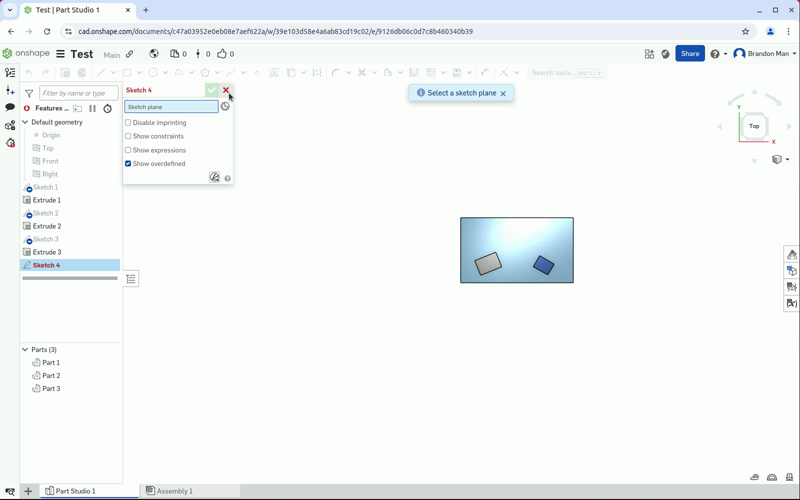
mouse_move(73, 150)
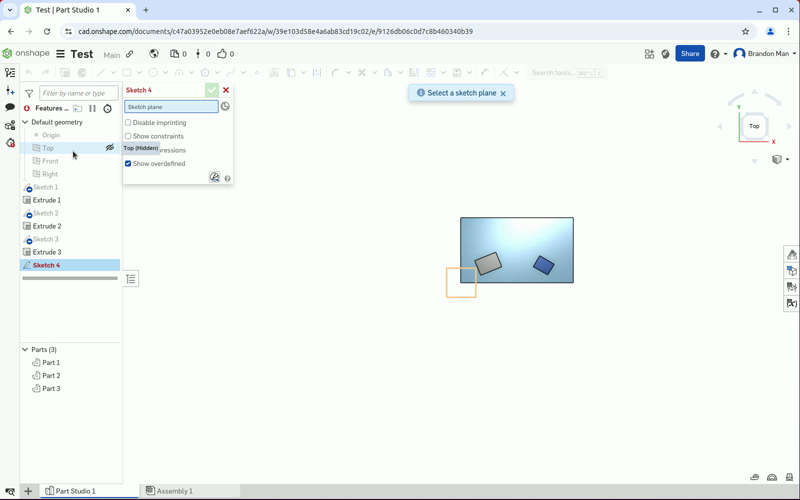
click(73, 150)
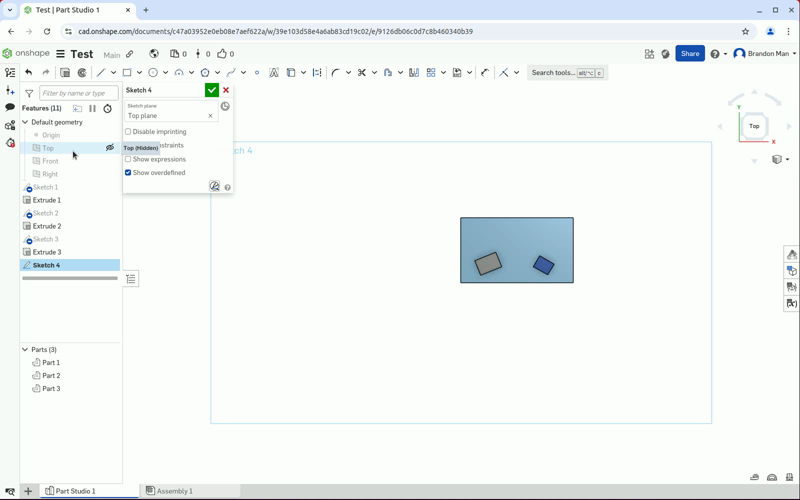
mouse_move(73, 352)
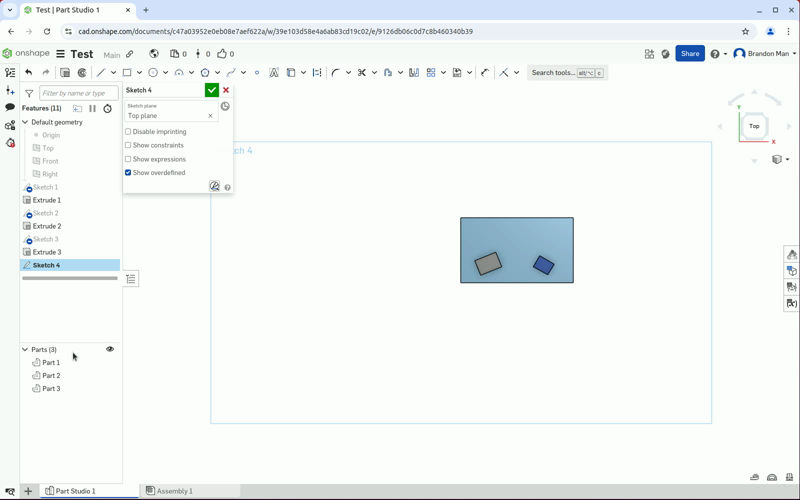
key(y)
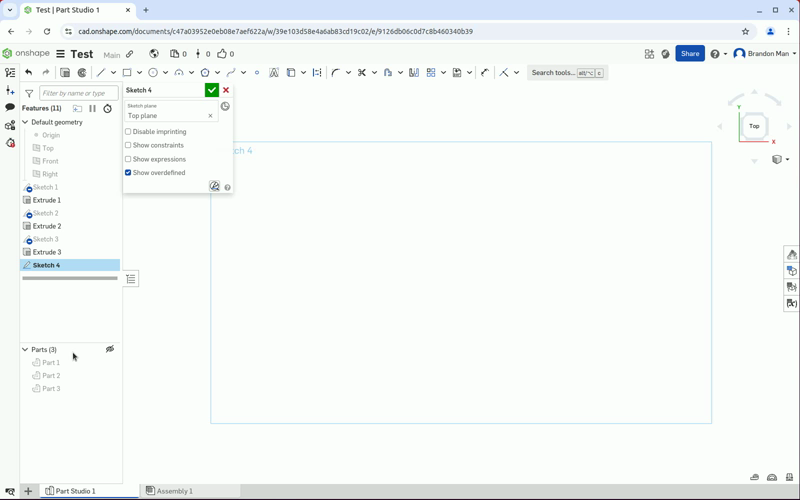
key(c)
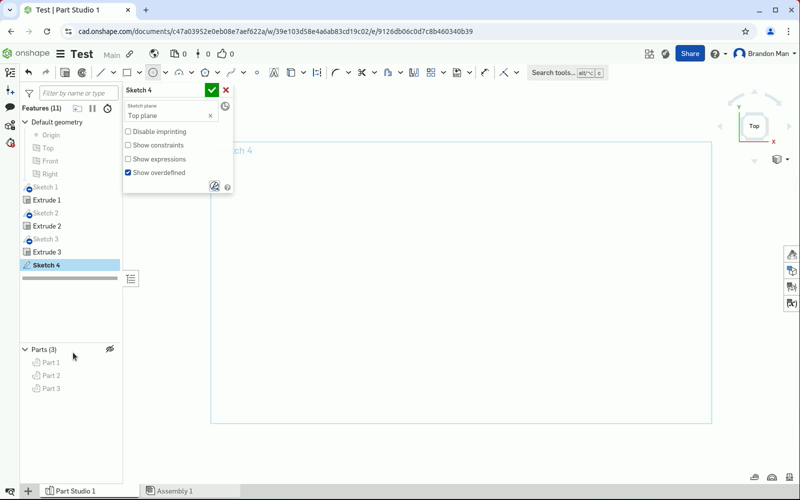
key_down(shift)
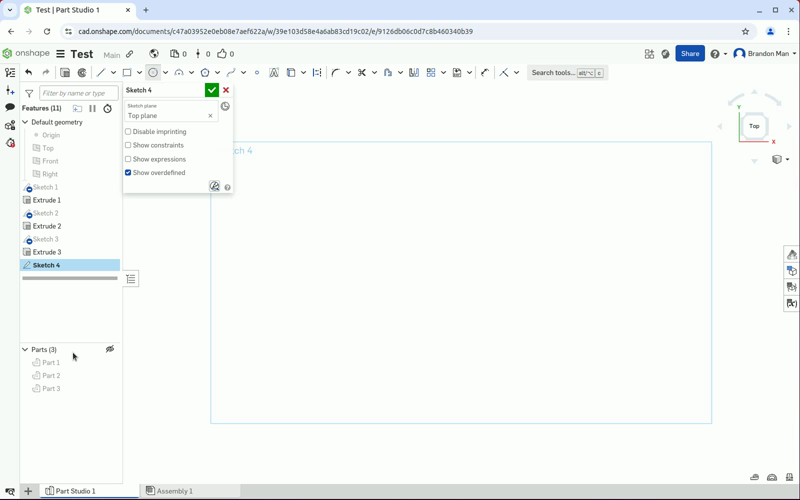
mouse_move(517, 266)
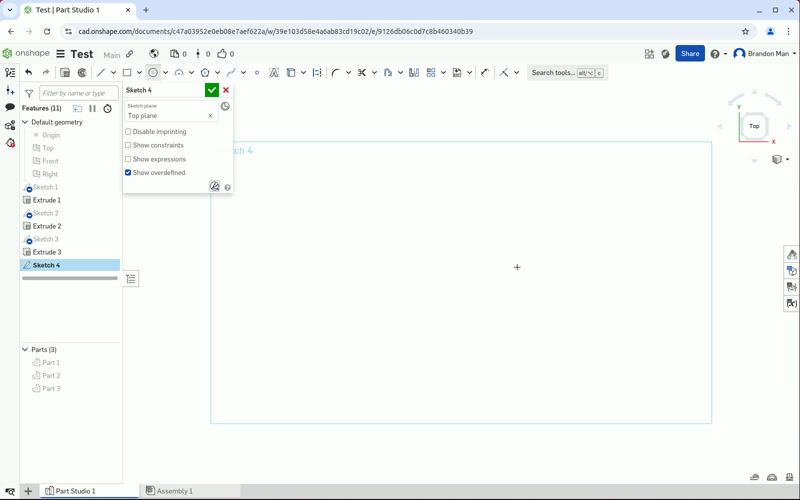
click(517, 266)
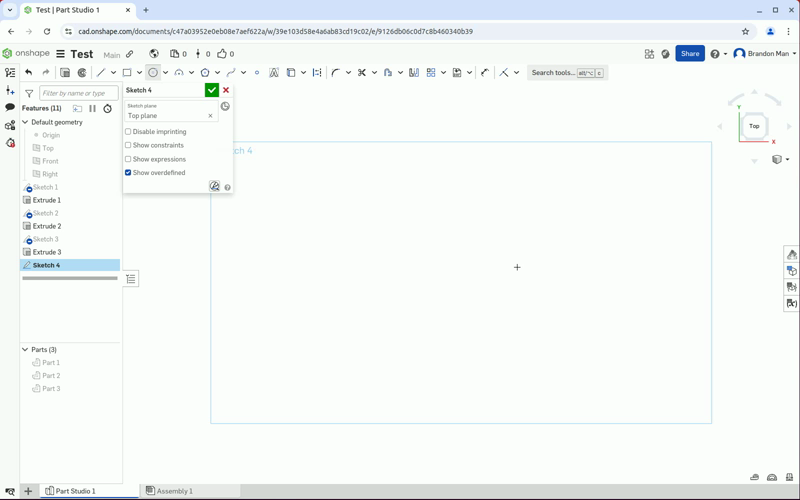
key_up(shift)
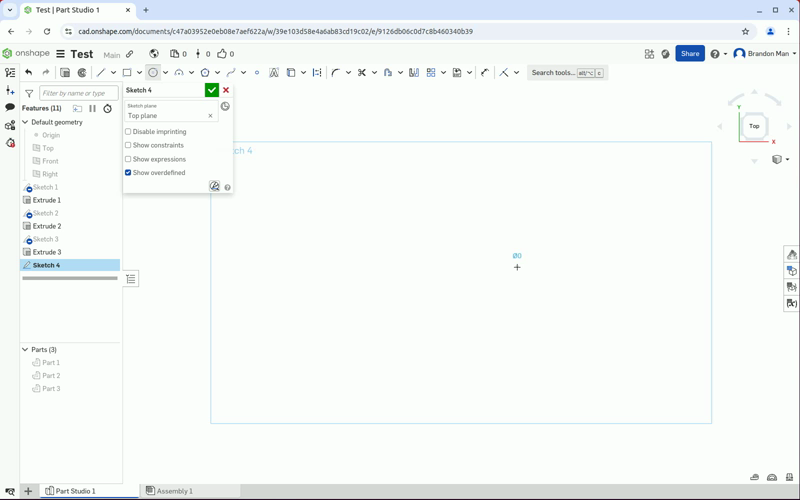
mouse_move(523, 266)
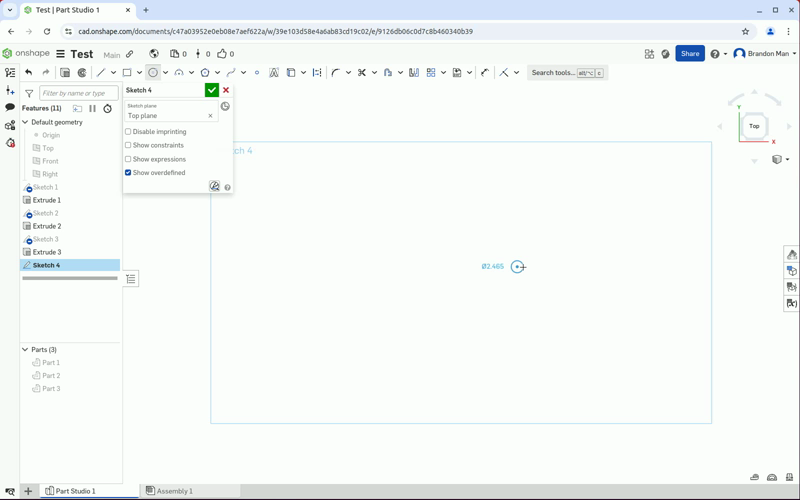
click(523, 266)
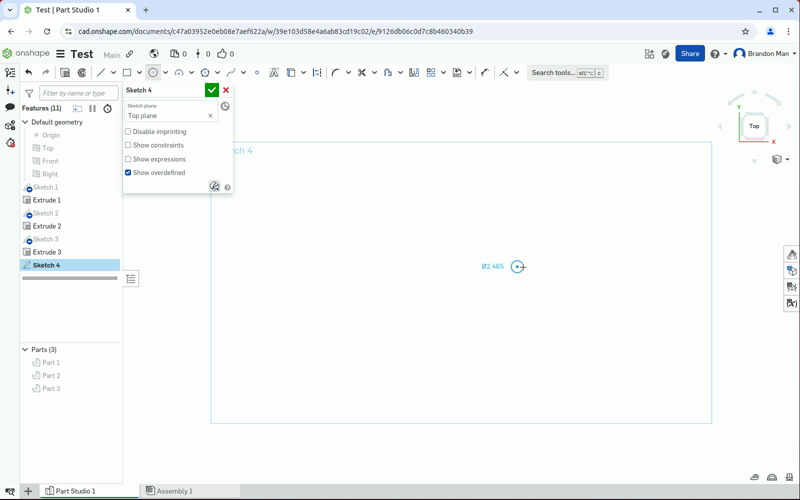
key(esc)
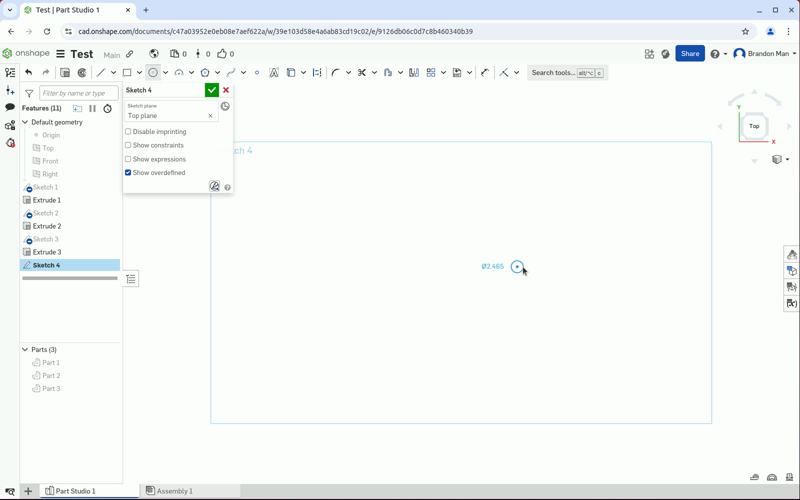
mouse_move(516, 264)
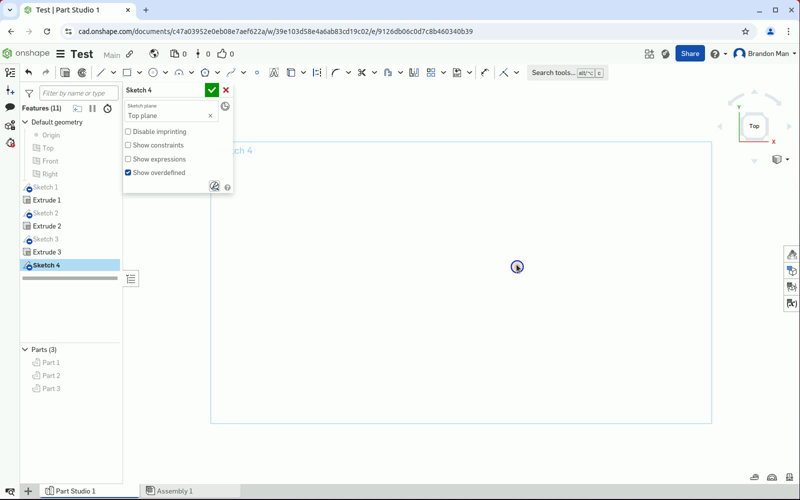
scroll(6)
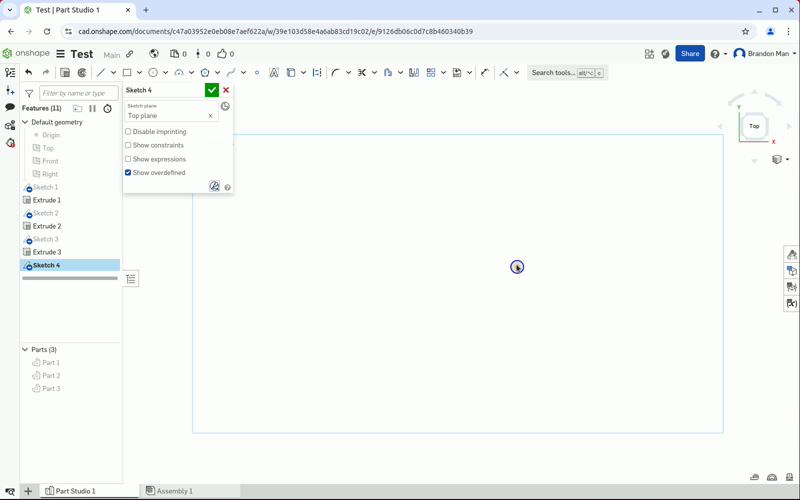
scroll(6)
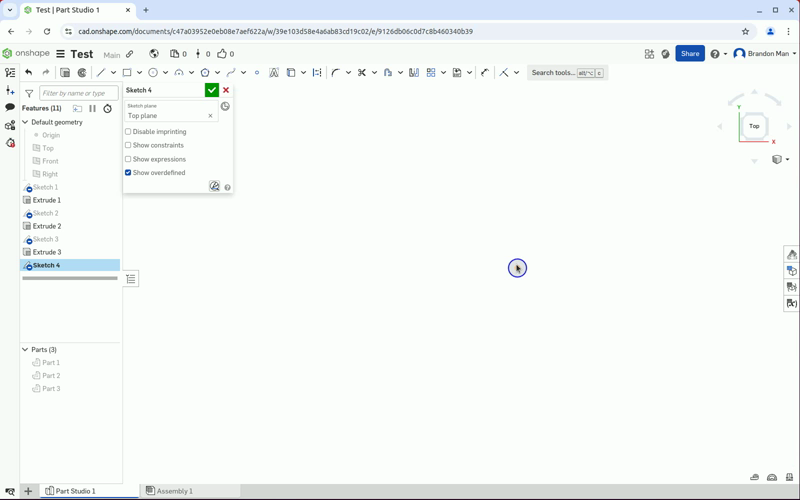
scroll(6)
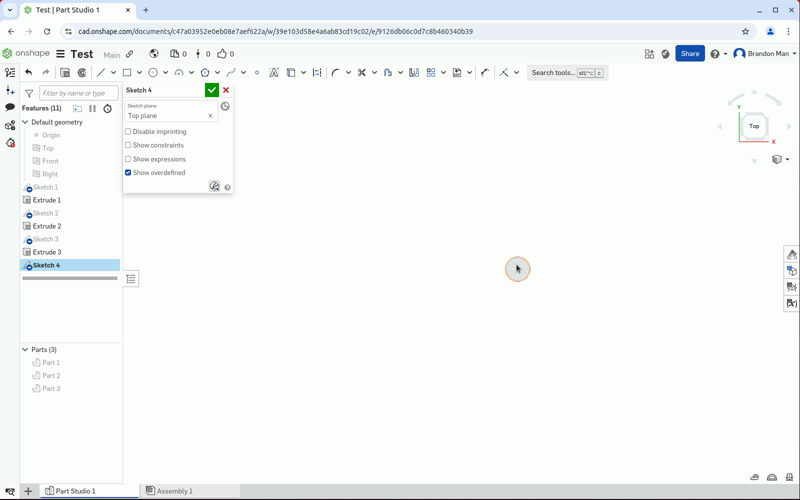
scroll(6)
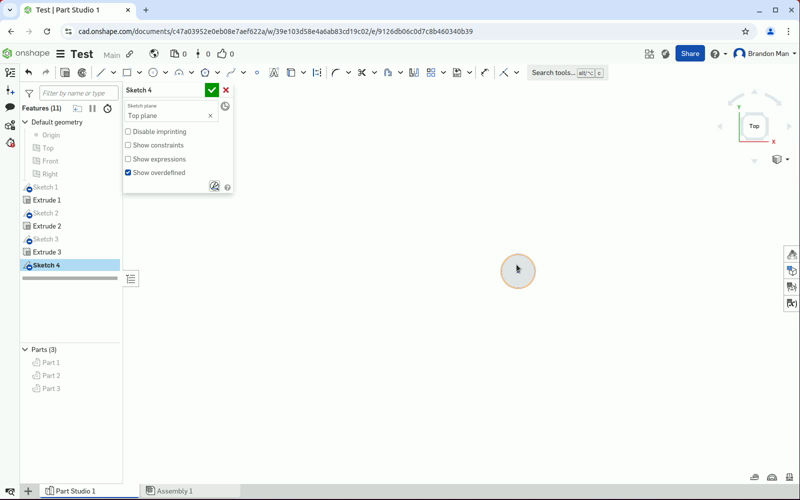
scroll(6)
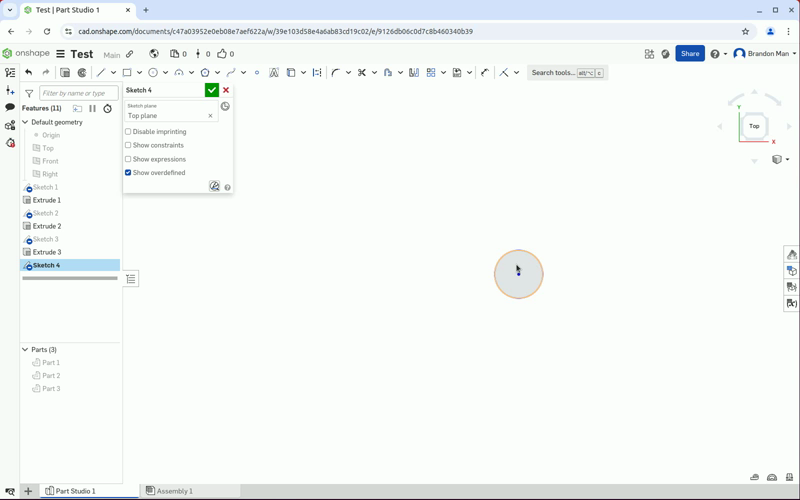
scroll(6)
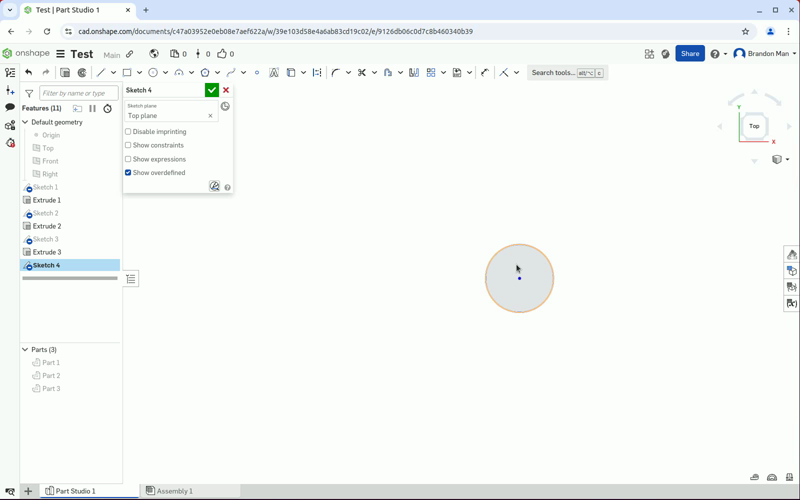
scroll(6)
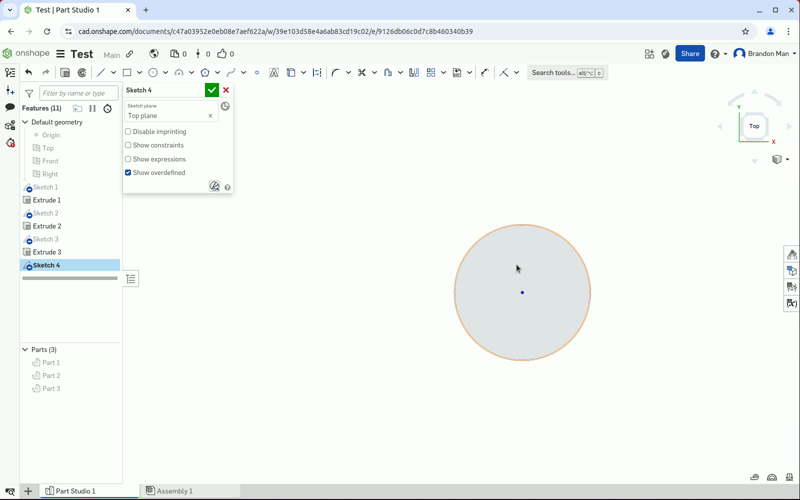
click(516, 264)
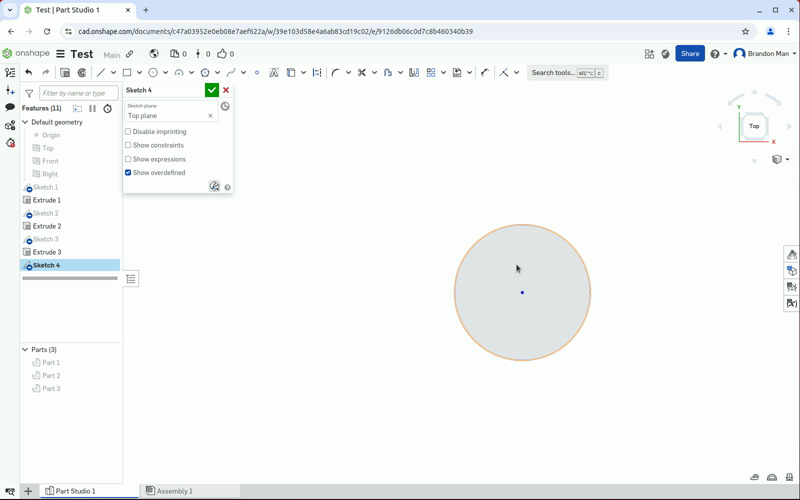
scroll(-6)
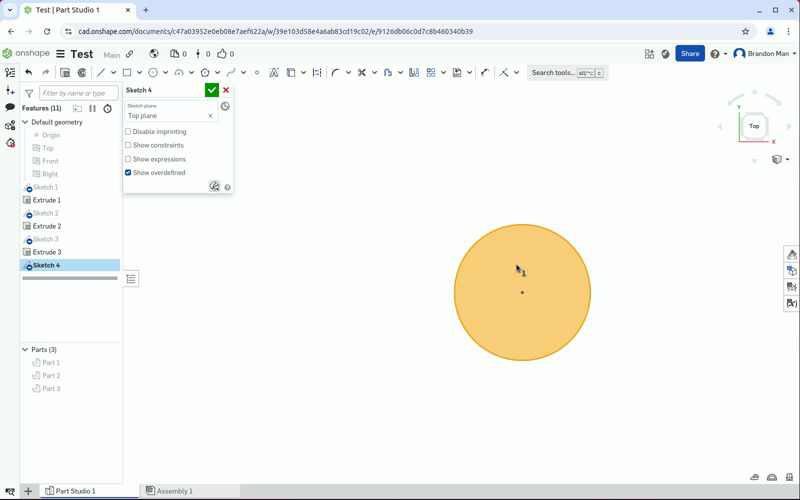
scroll(-6)
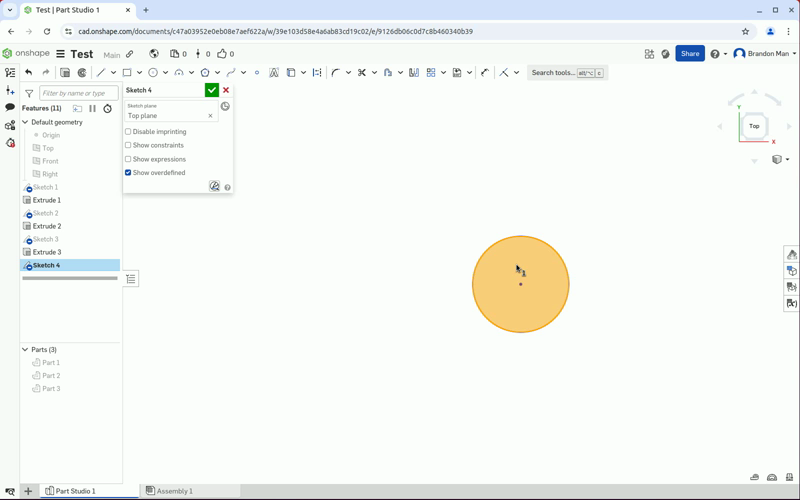
scroll(-6)
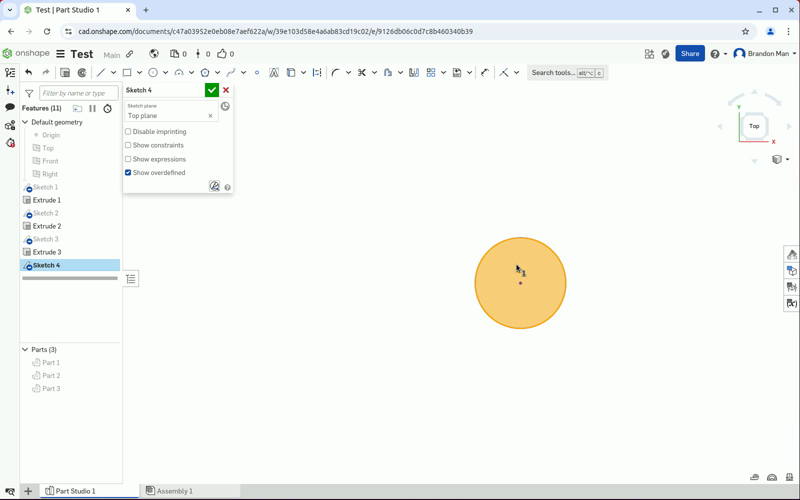
scroll(-6)
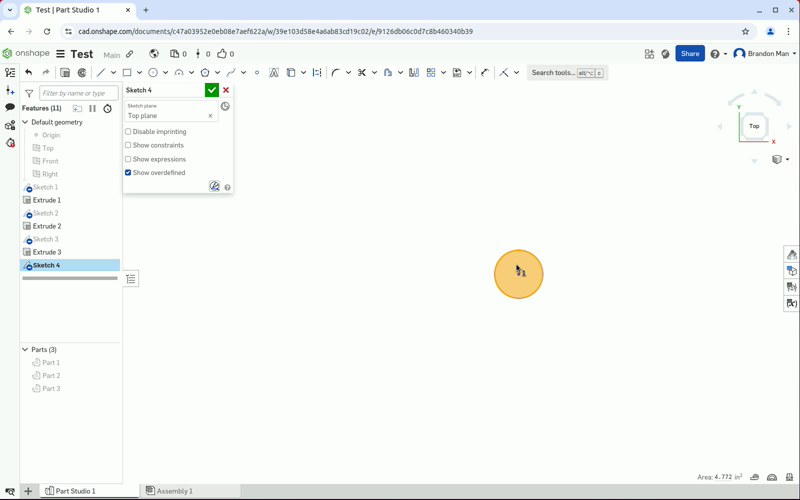
scroll(-6)
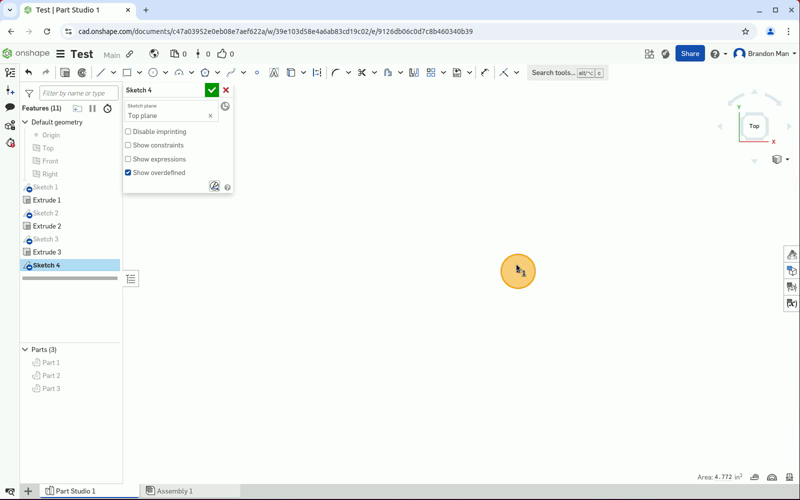
scroll(-6)
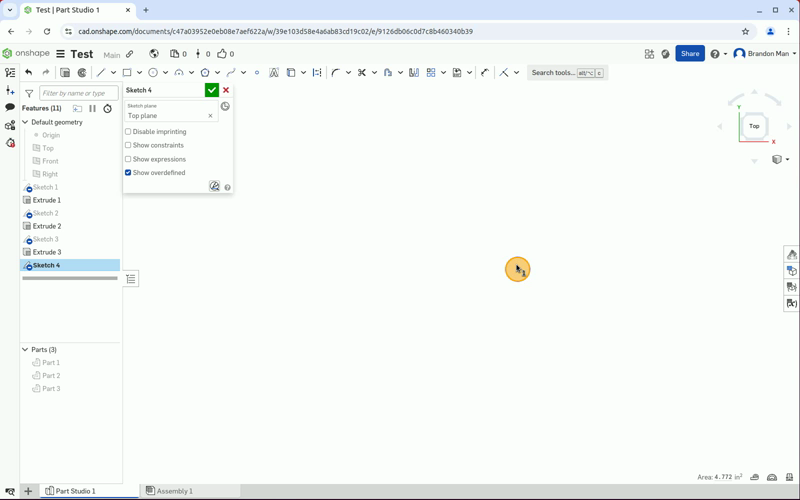
scroll(-6)
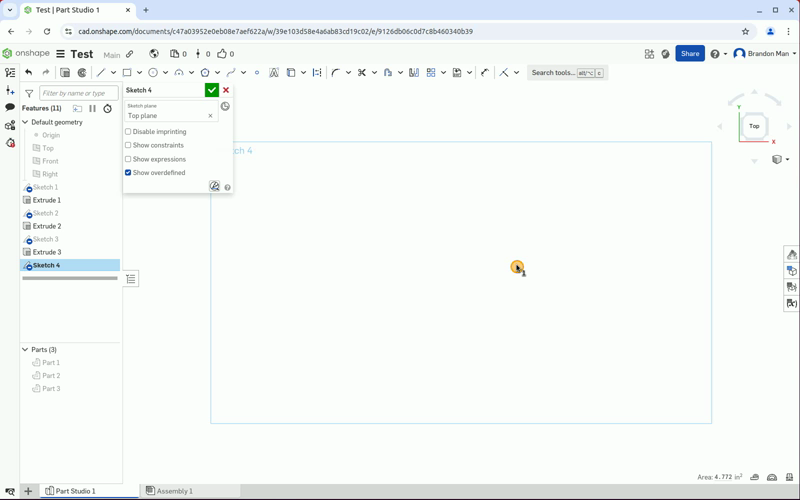
mouse_move(73, 352)
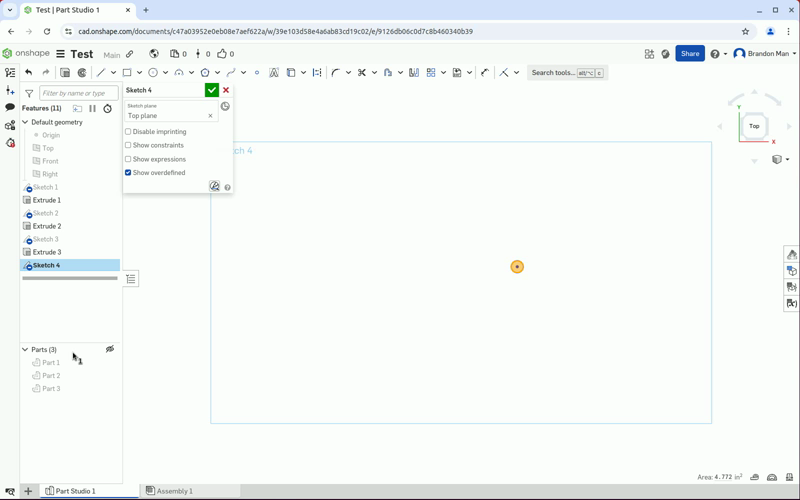
key(shift+y)
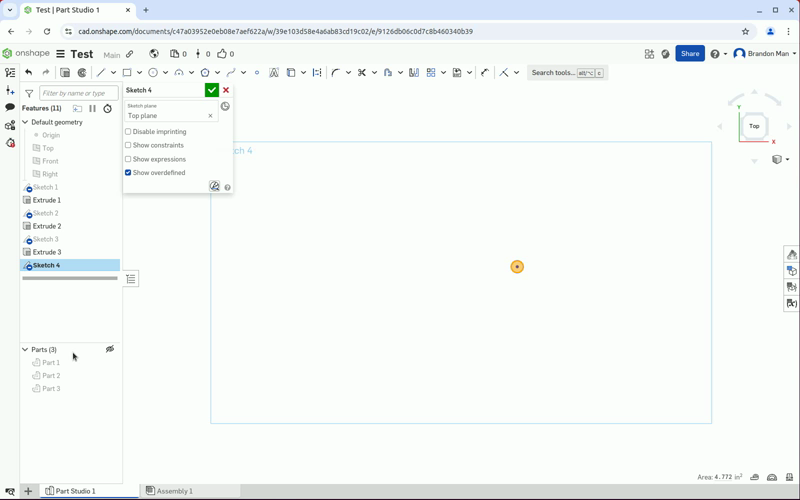
key(shift+e)
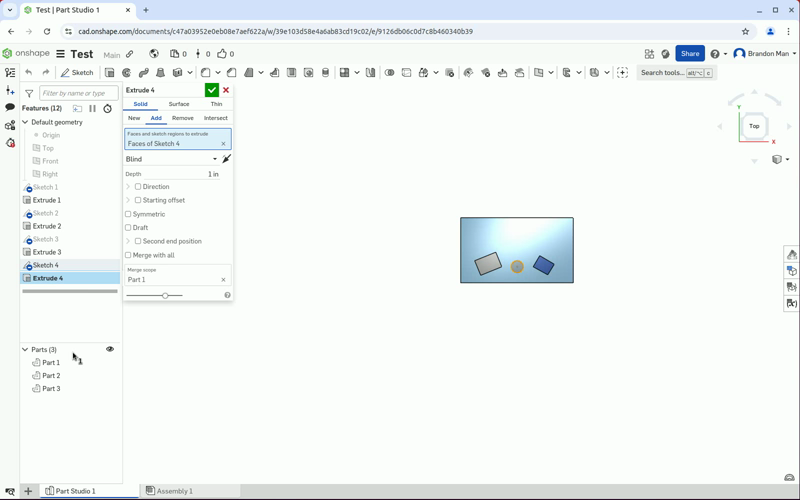
mouse_move(143, 106)
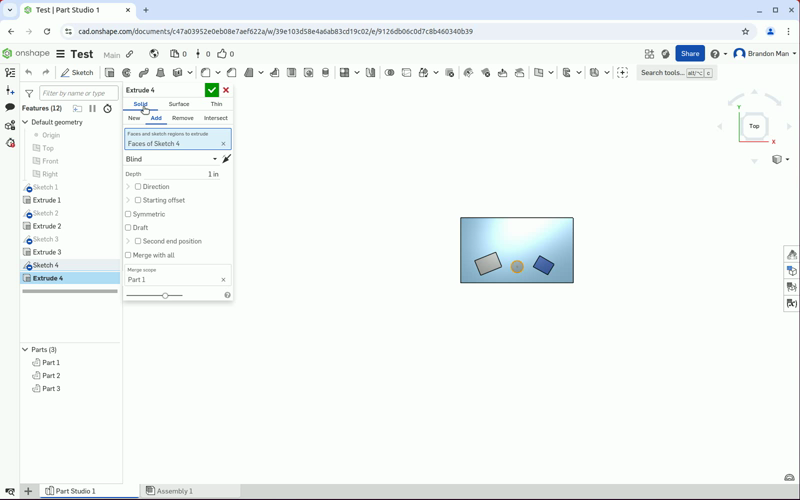
click(143, 106)
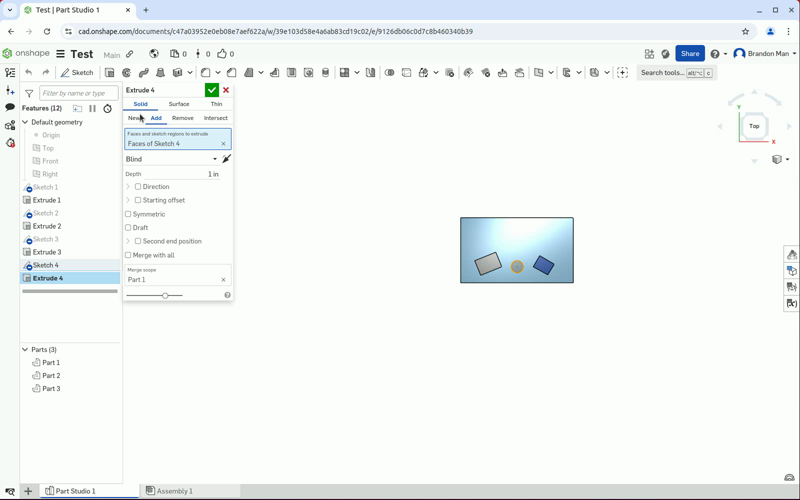
mouse_move(137, 120)
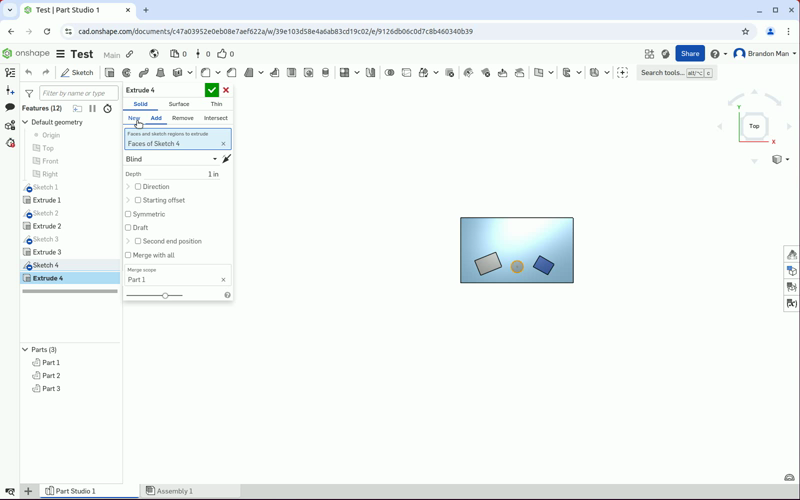
click(137, 120)
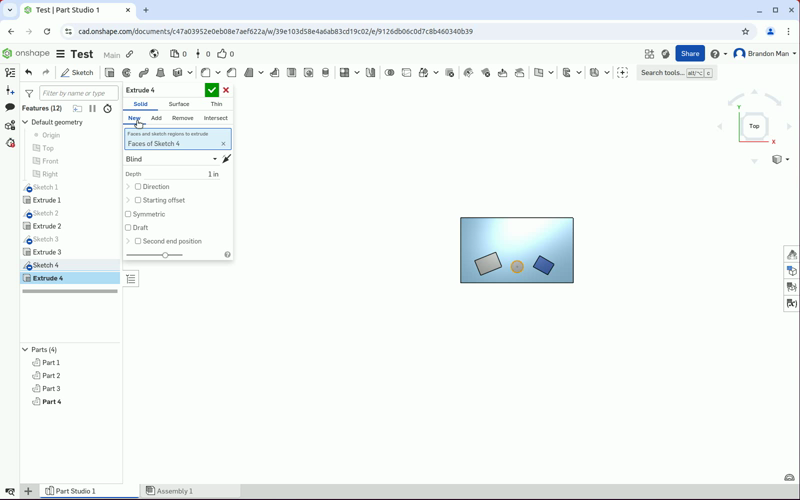
key(tab, 4)
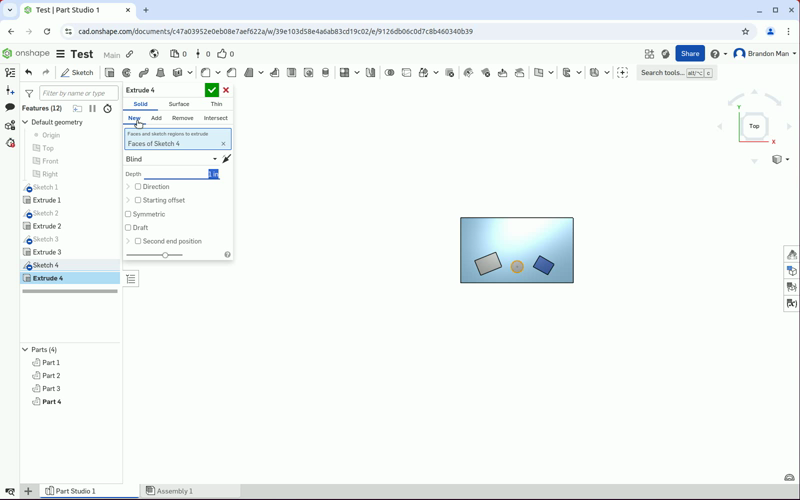
text(0.481)
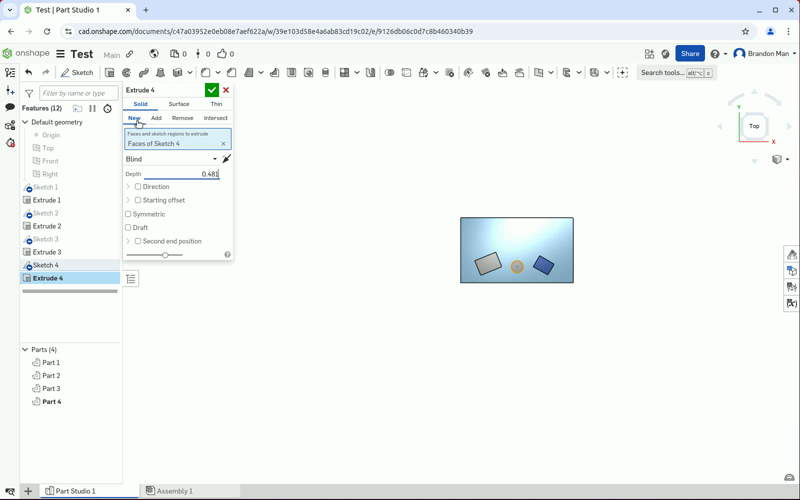
key(enter)
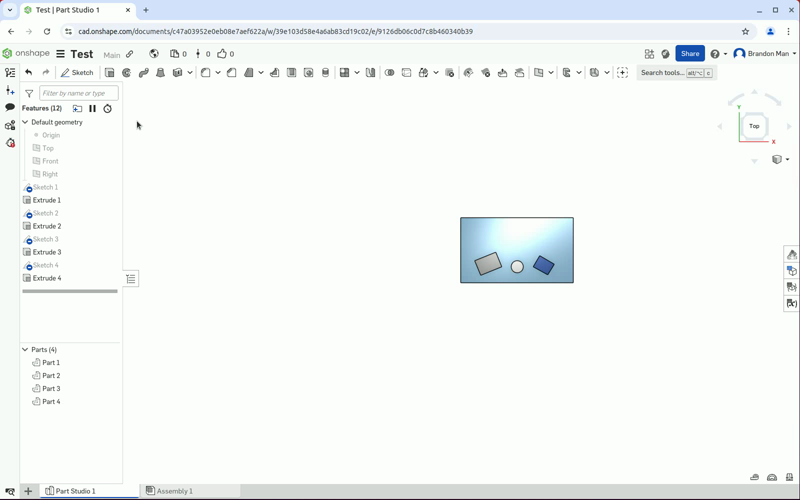
key(shift+h)
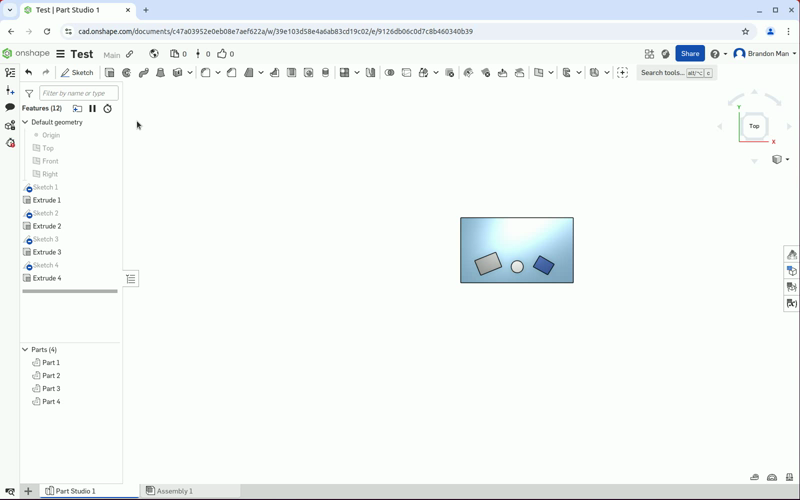
key(shift+h)
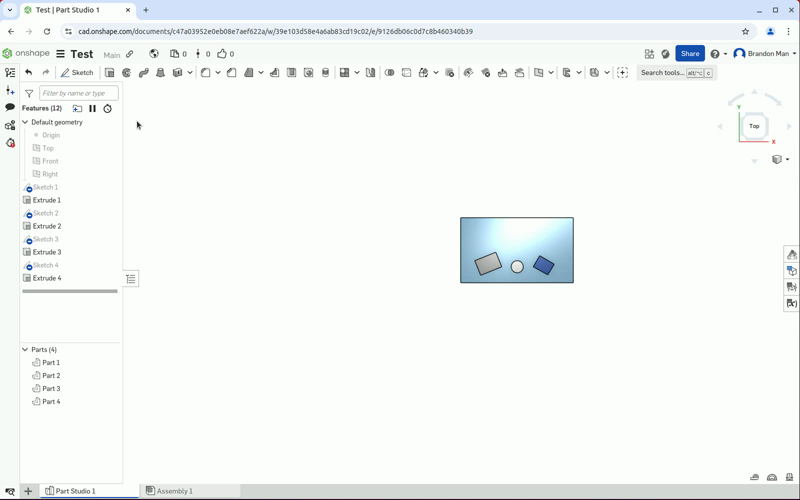
mouse_move(73, 189)
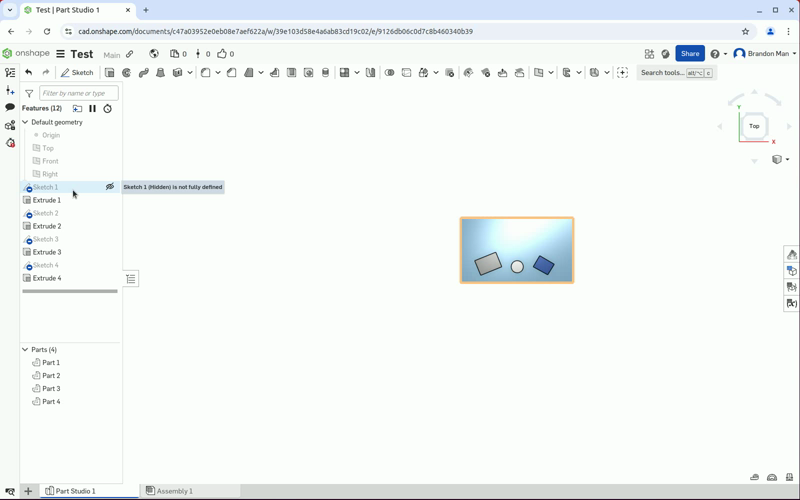
click(73, 189)
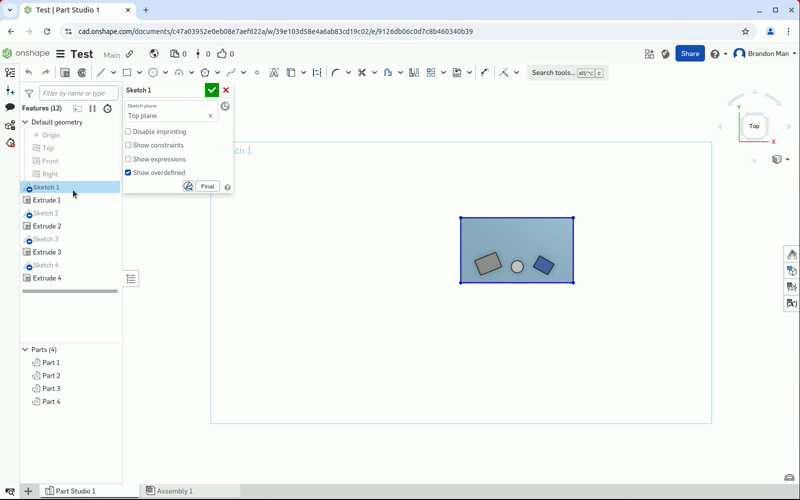
mouse_move(229, 92)
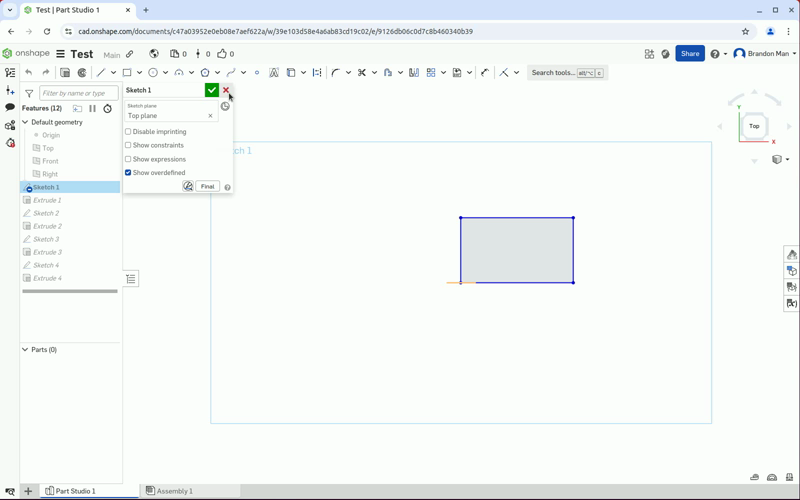
click(229, 92)
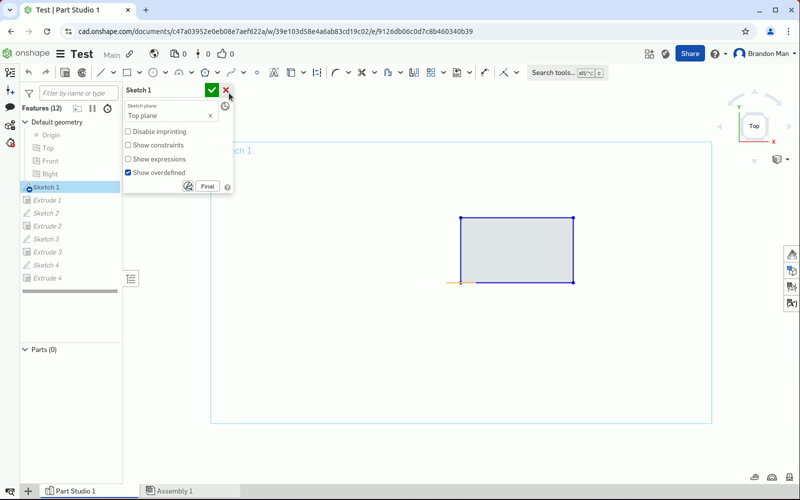
key(shift+s)
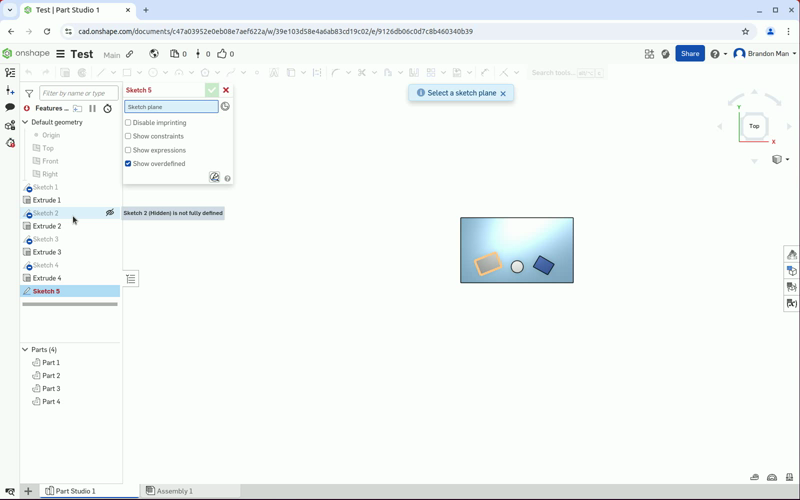
scroll(3)
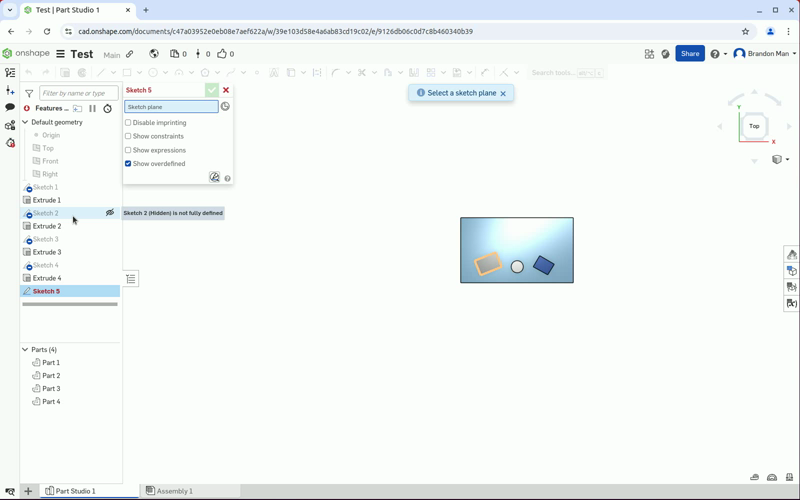
mouse_move(73, 150)
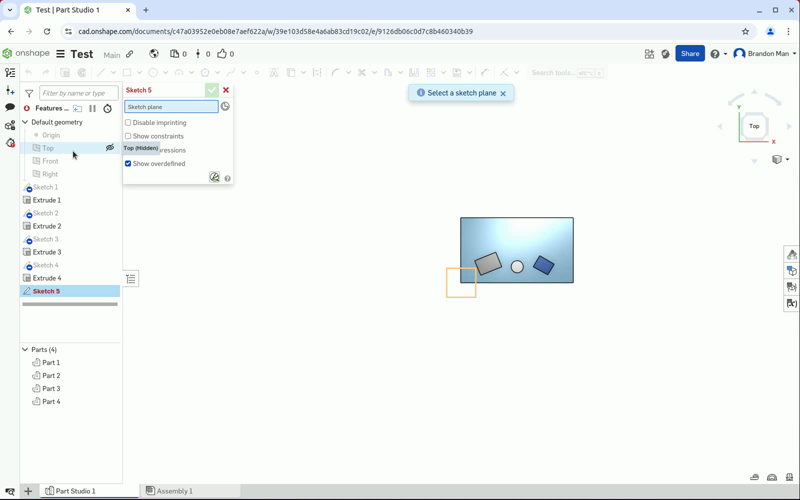
click(73, 150)
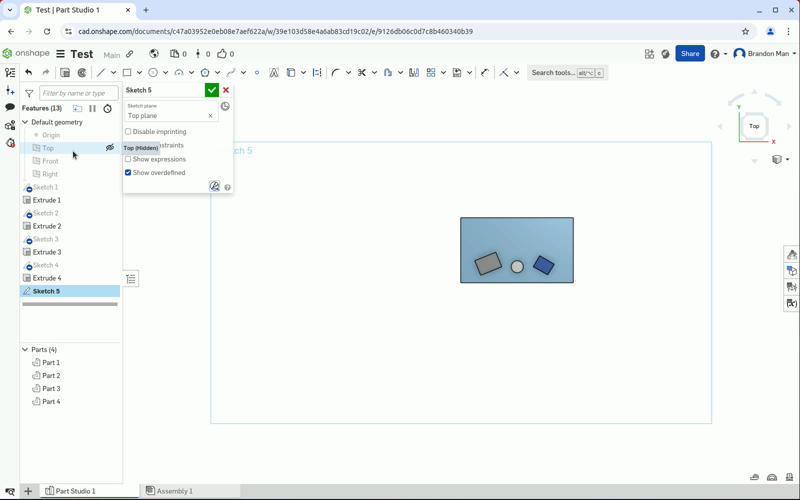
mouse_move(73, 352)
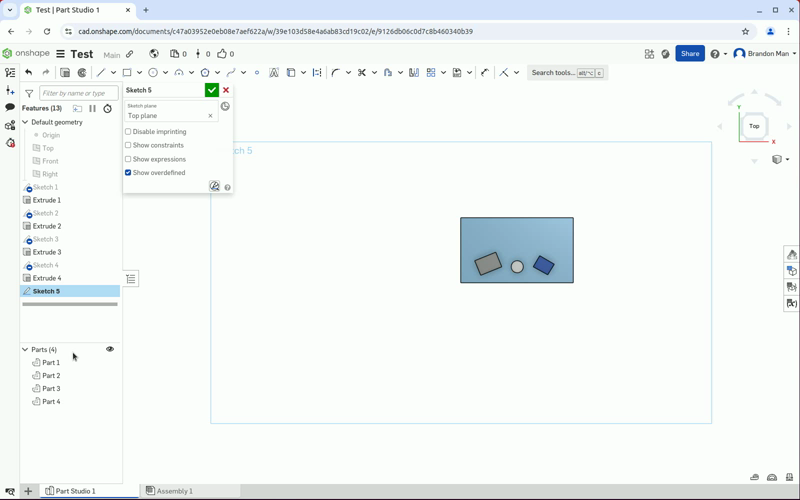
key(y)
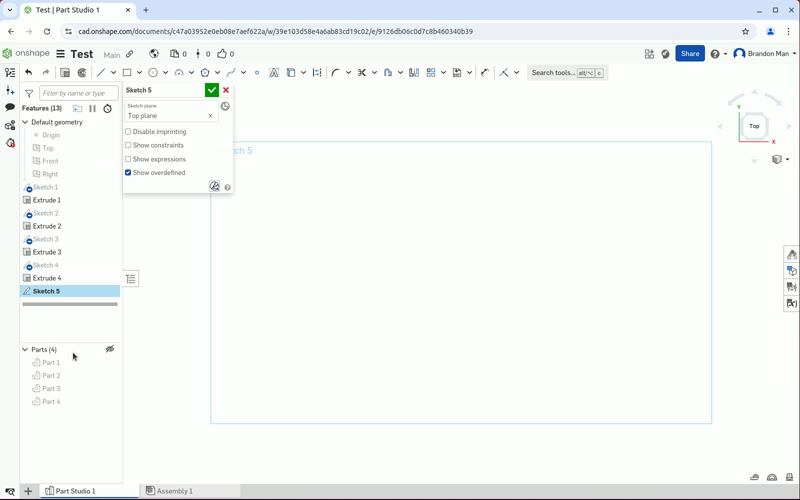
key(l)
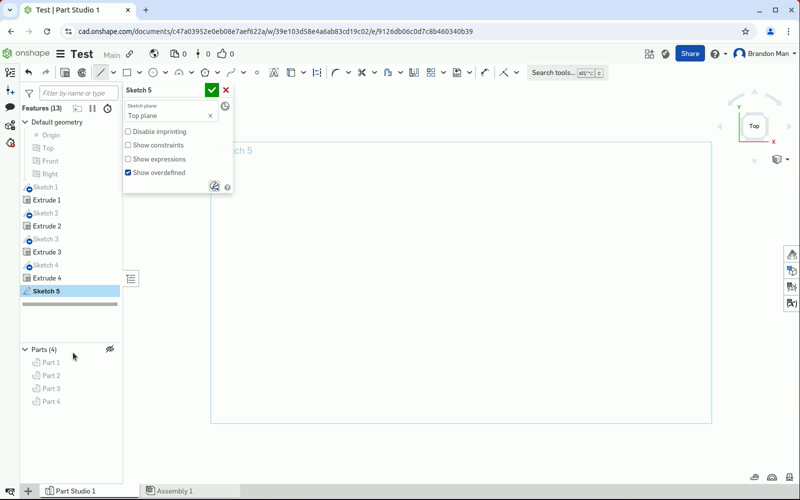
key_down(shift)
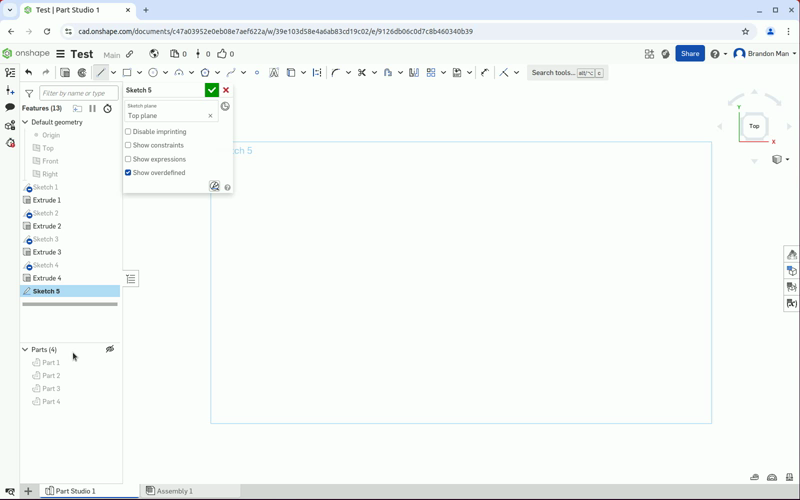
mouse_move(489, 279)
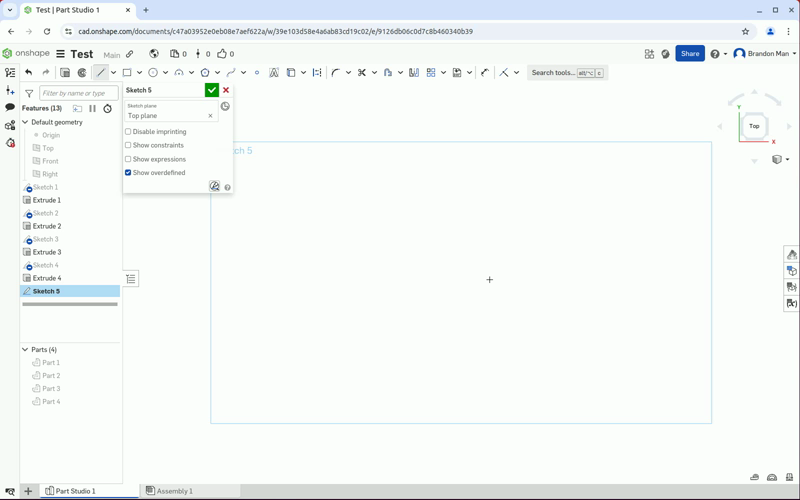
click(489, 279)
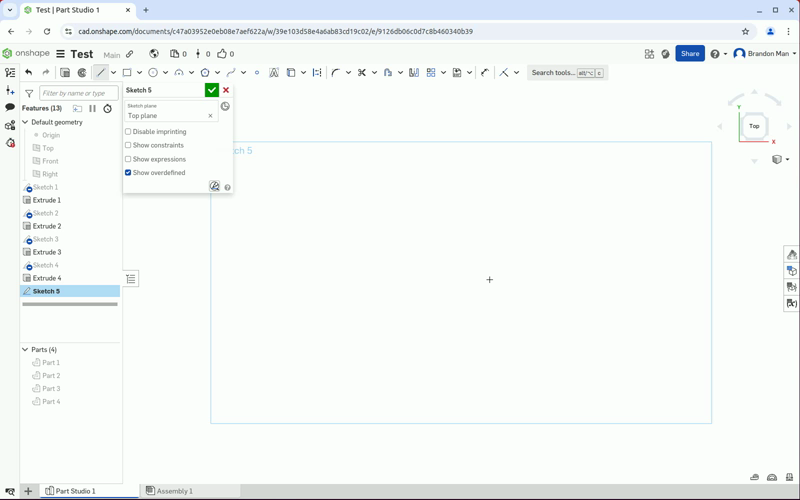
key_up(shift)
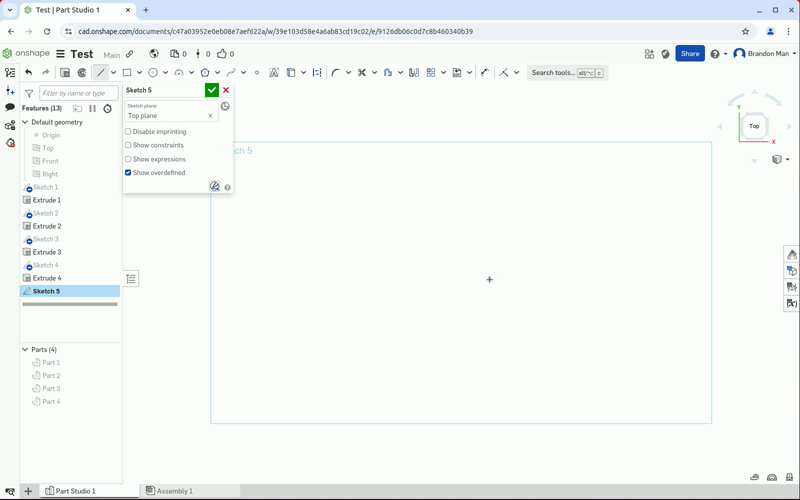
key_down(shift)
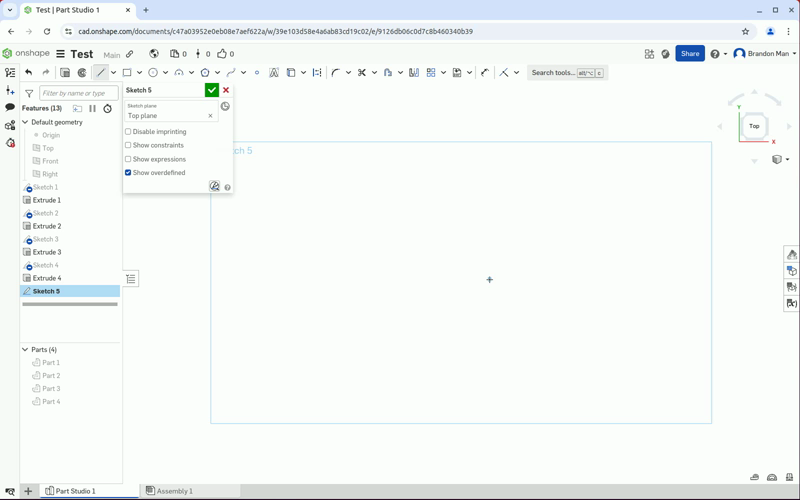
mouse_move(519, 279)
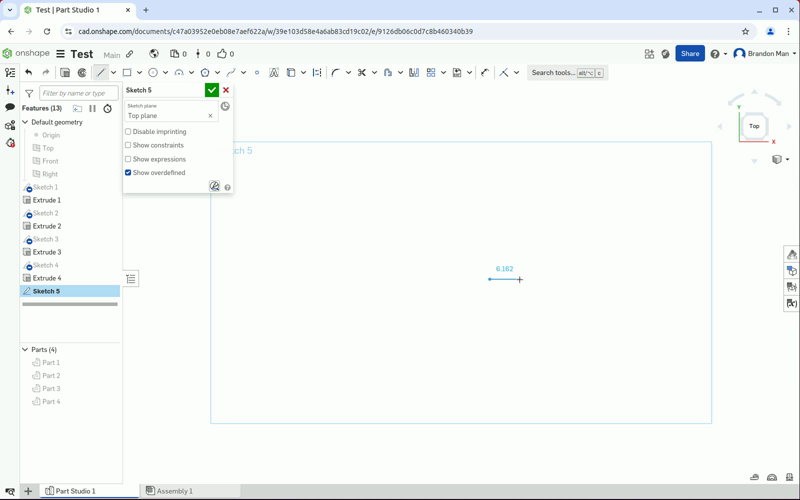
mouse_move(499, 279)
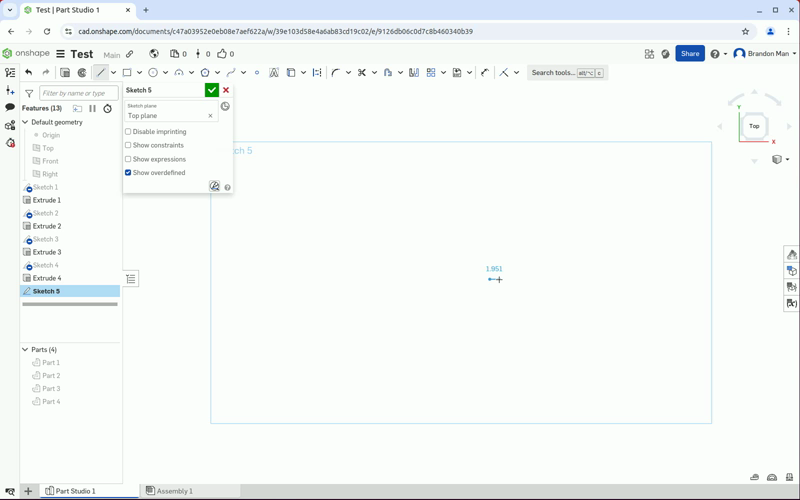
click(499, 279)
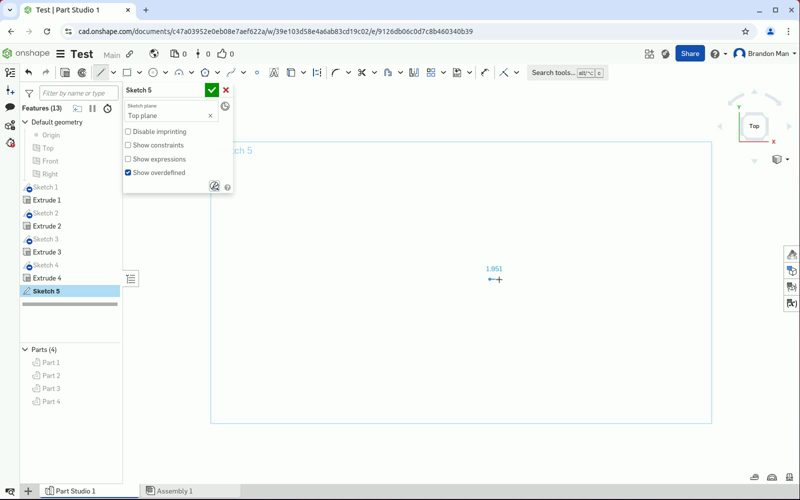
key_up(shift)
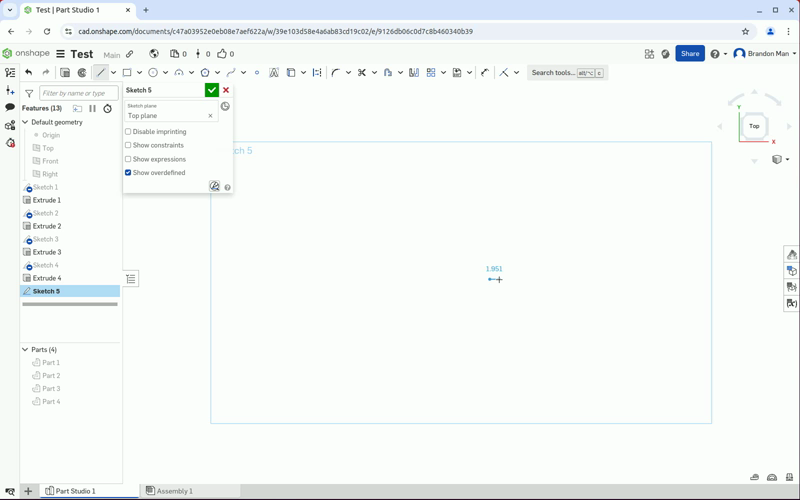
key_down(shift)
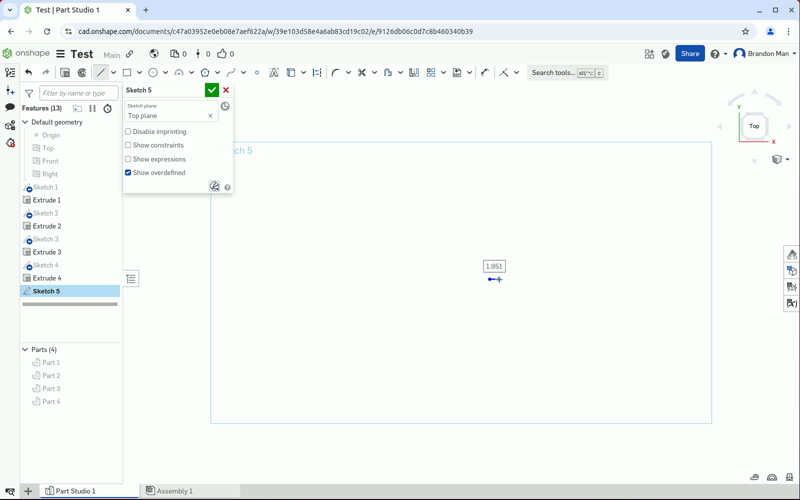
mouse_move(529, 279)
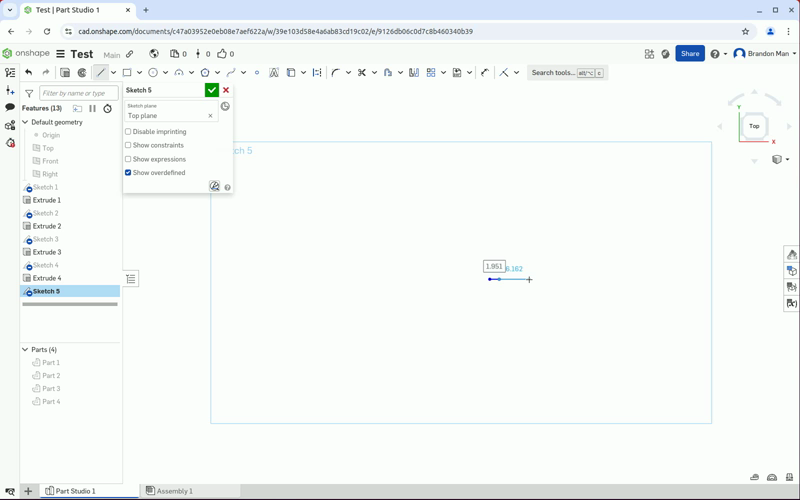
mouse_move(499, 274)
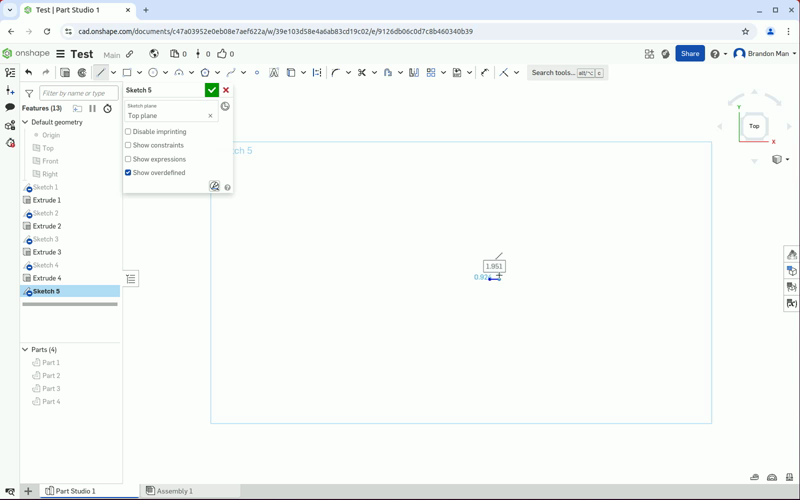
scroll(6)
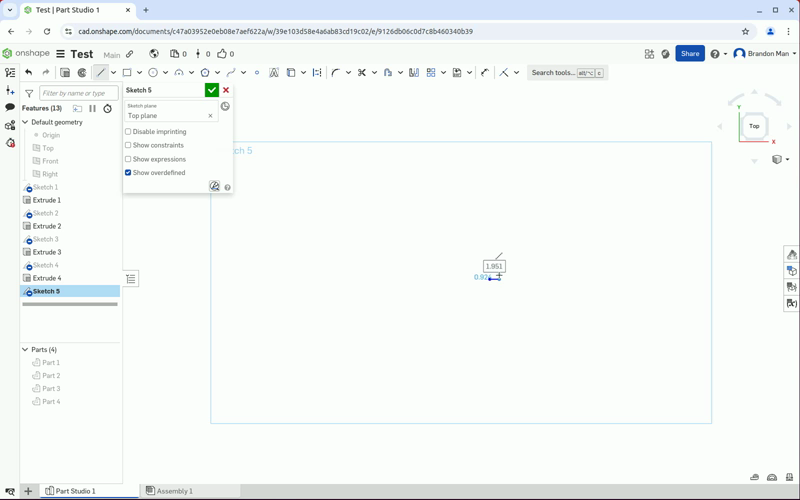
scroll(6)
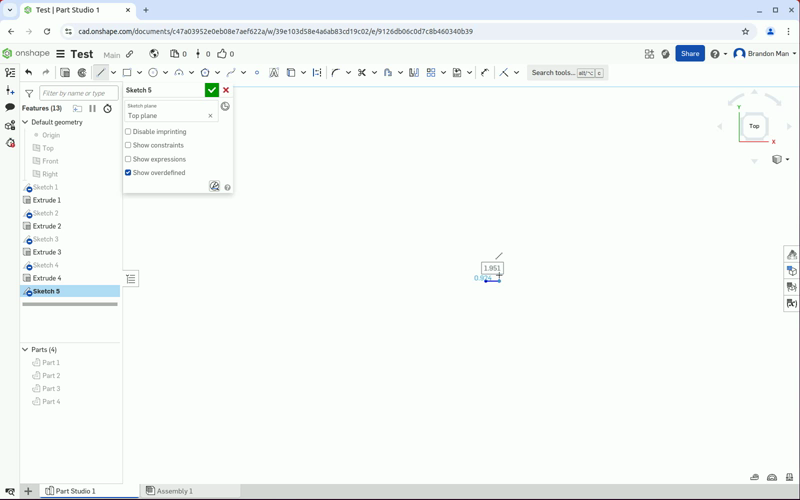
scroll(6)
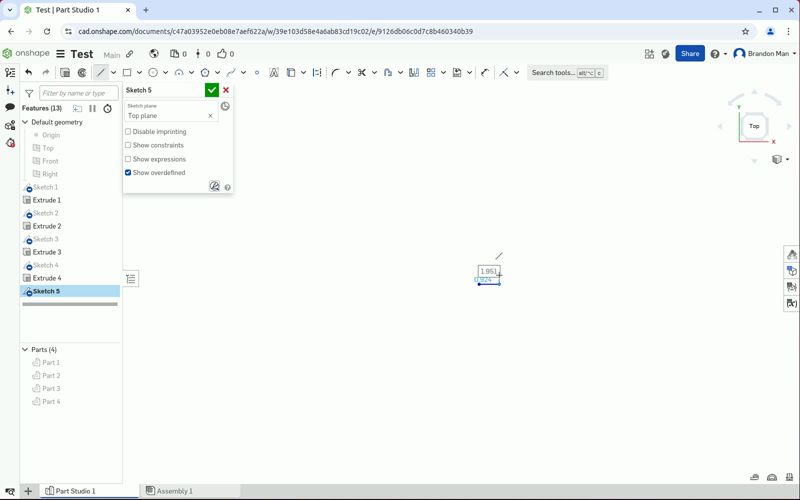
scroll(6)
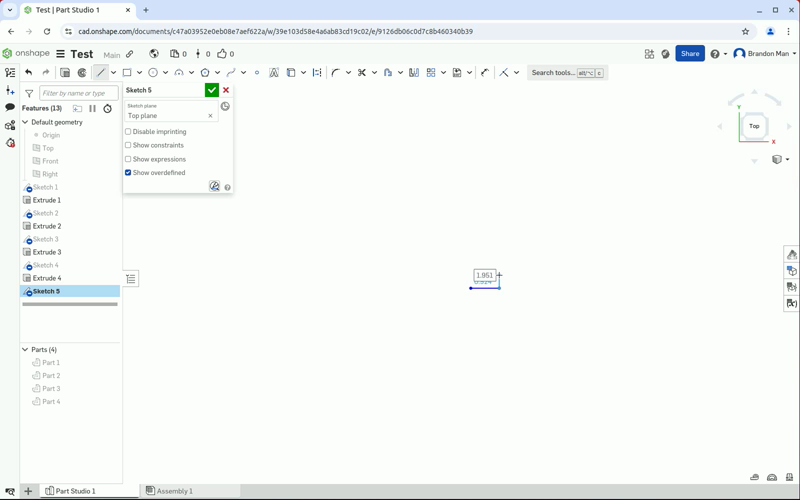
scroll(6)
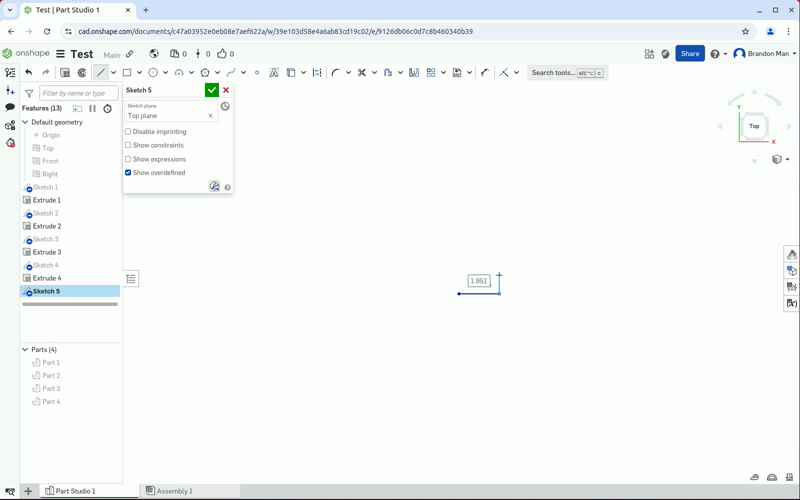
scroll(6)
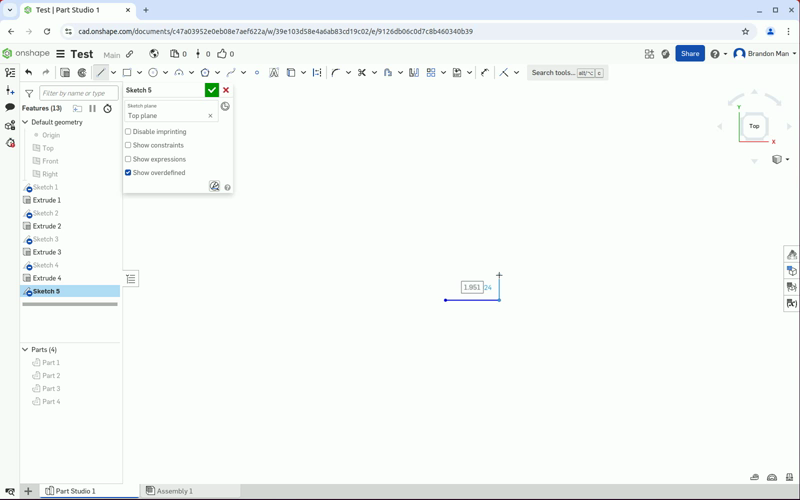
scroll(6)
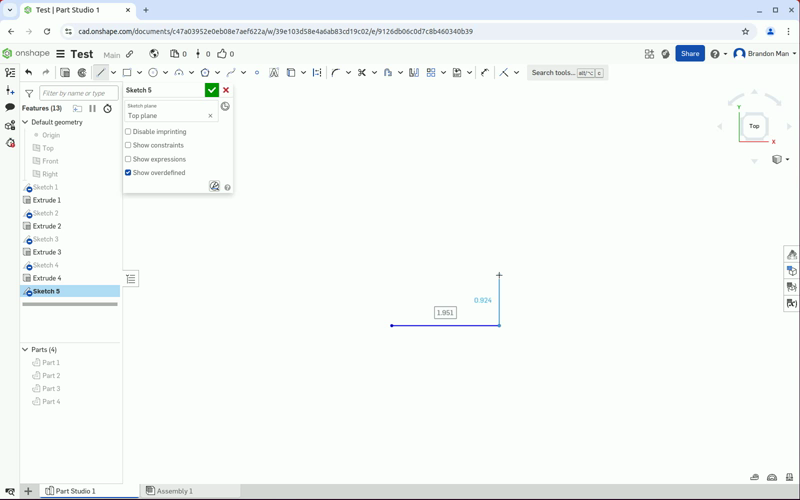
click(499, 274)
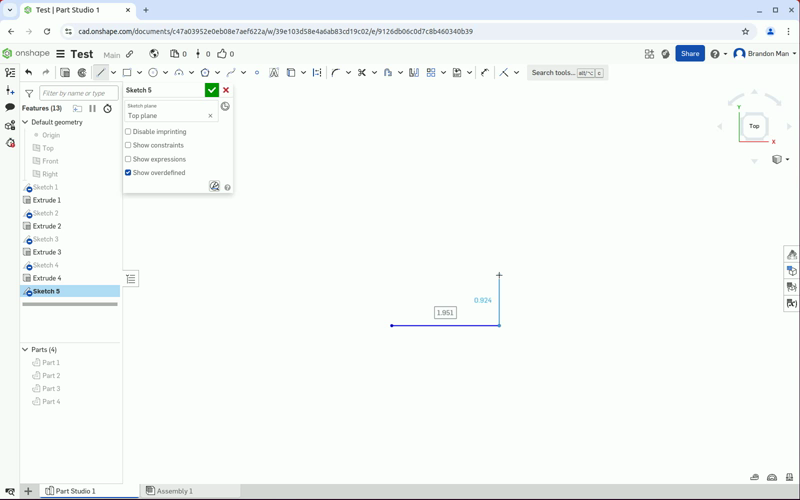
scroll(-6)
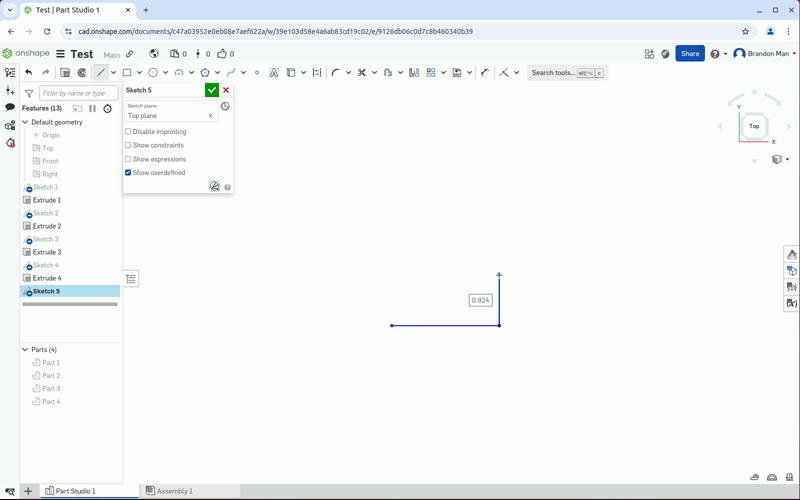
scroll(-6)
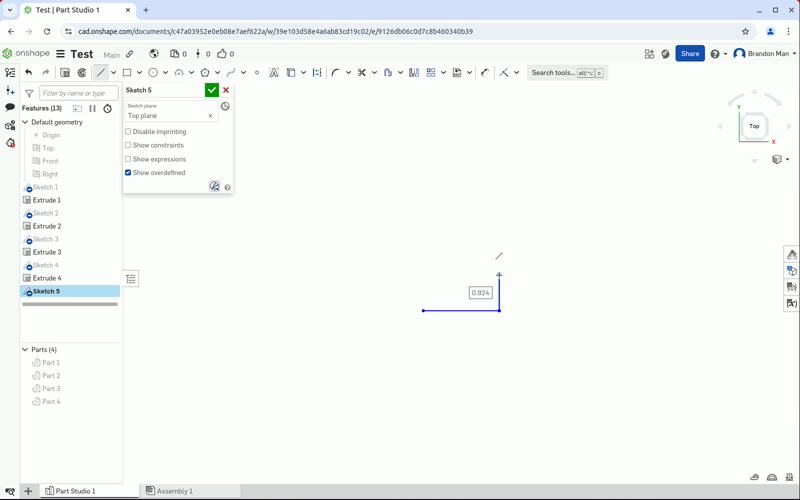
scroll(-6)
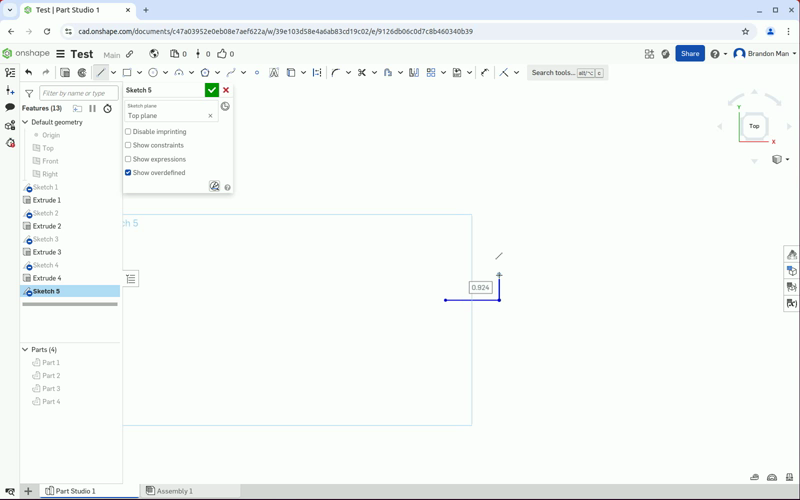
scroll(-6)
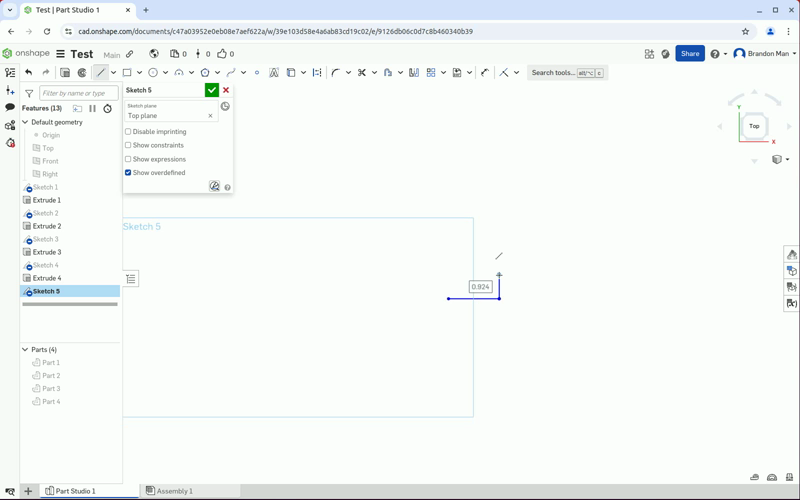
scroll(-6)
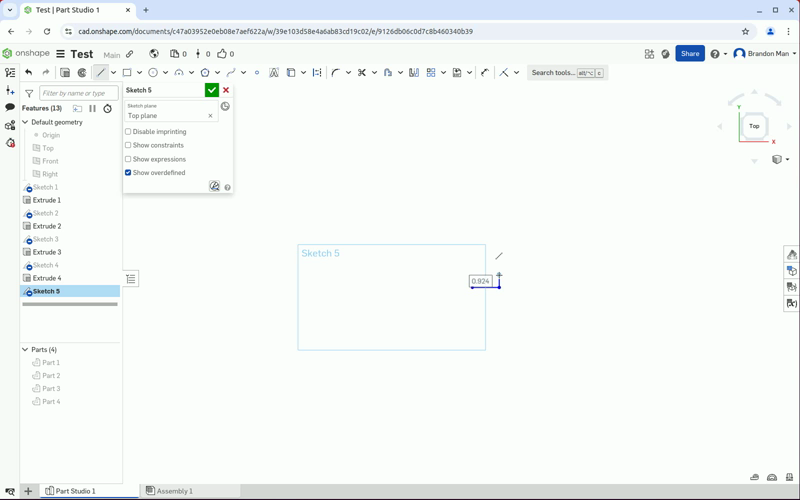
scroll(-6)
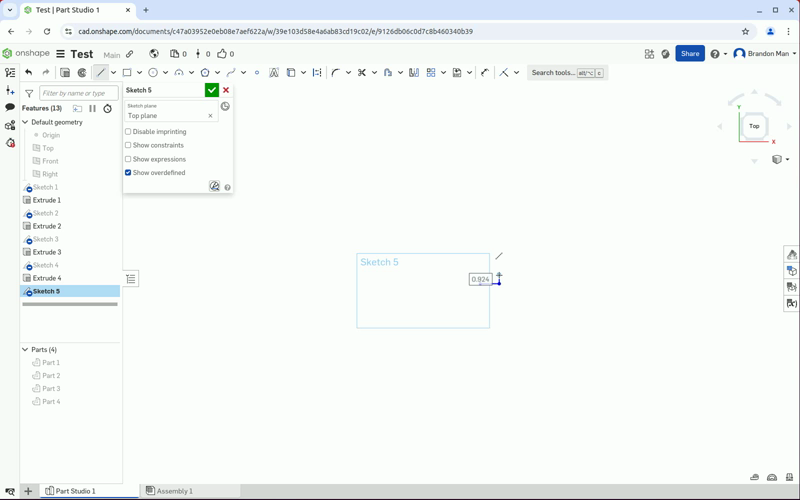
scroll(-6)
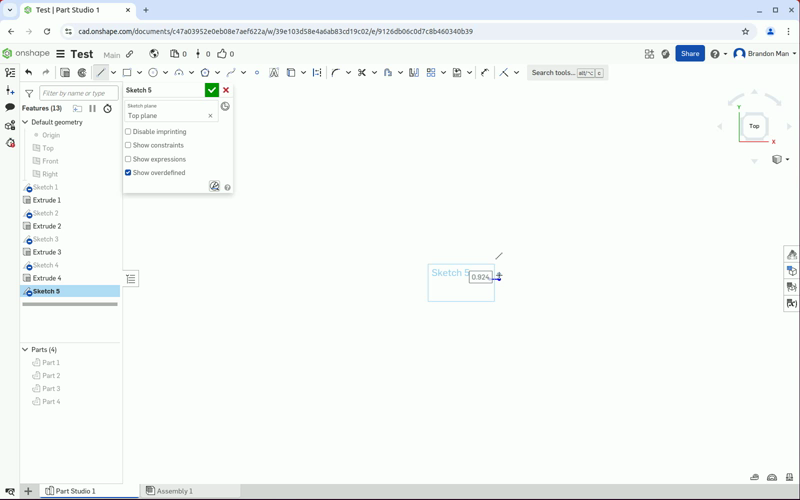
key_up(shift)
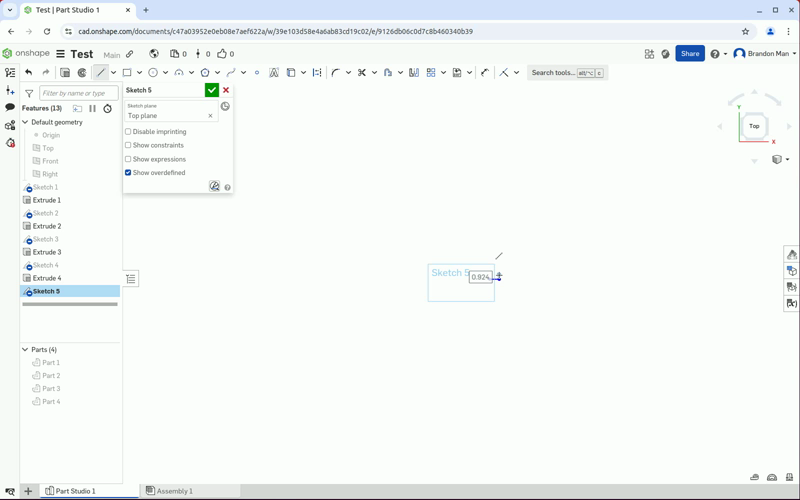
key_down(shift)
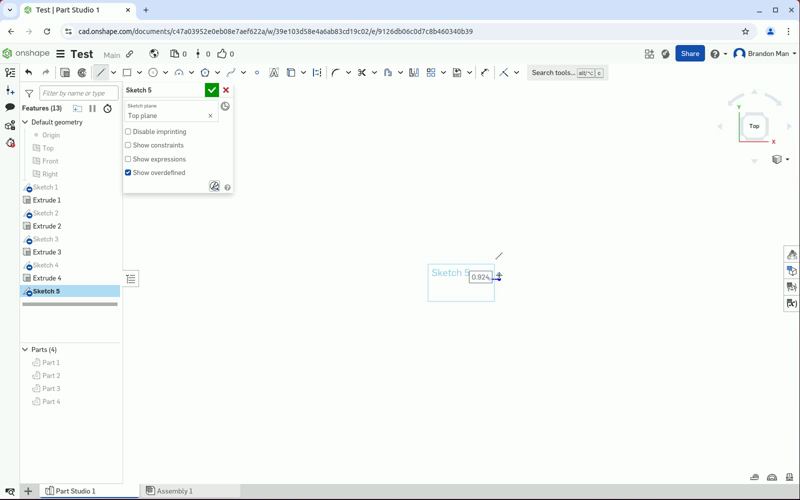
mouse_move(529, 274)
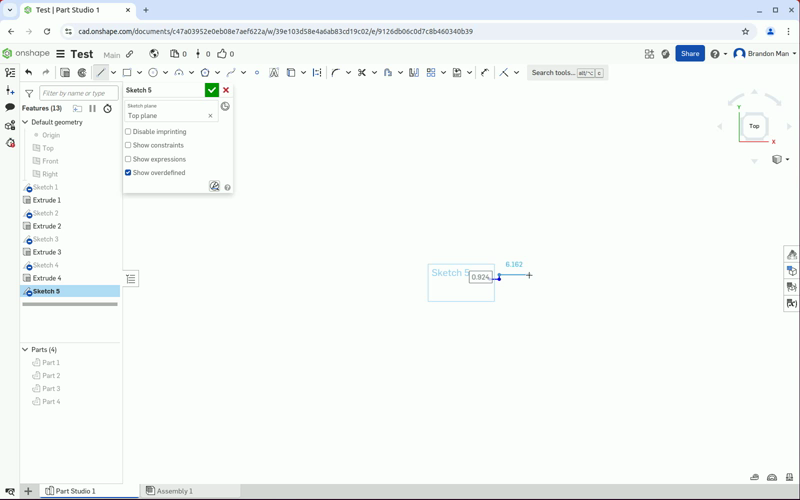
mouse_move(489, 274)
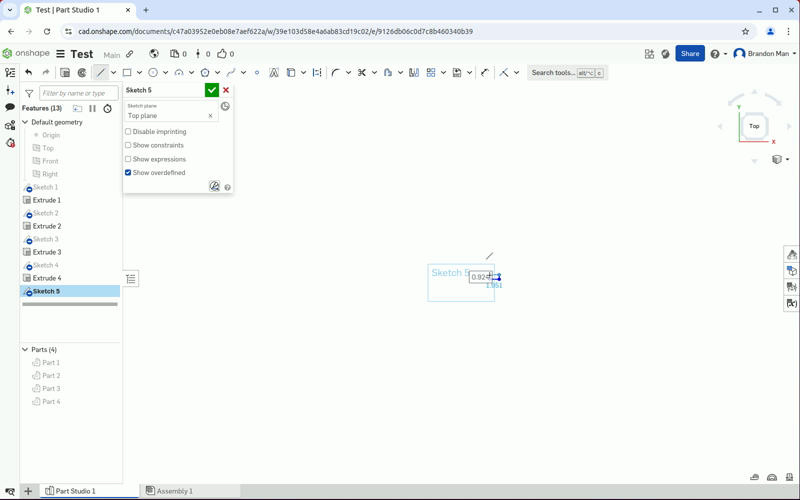
click(489, 274)
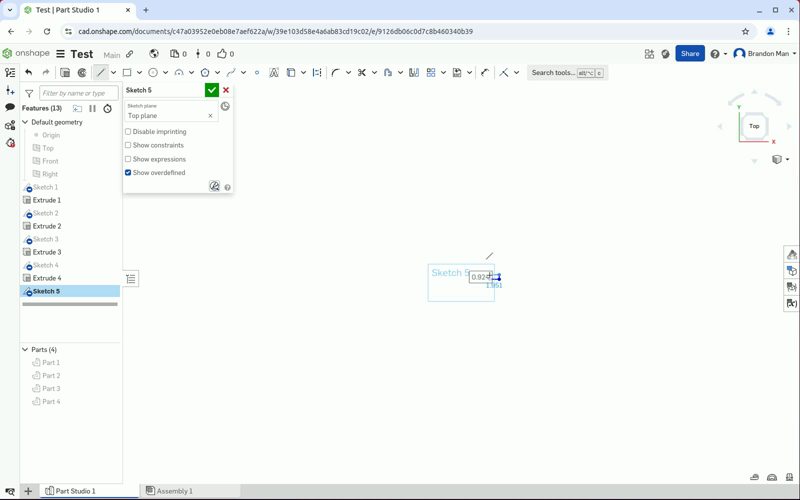
key_up(shift)
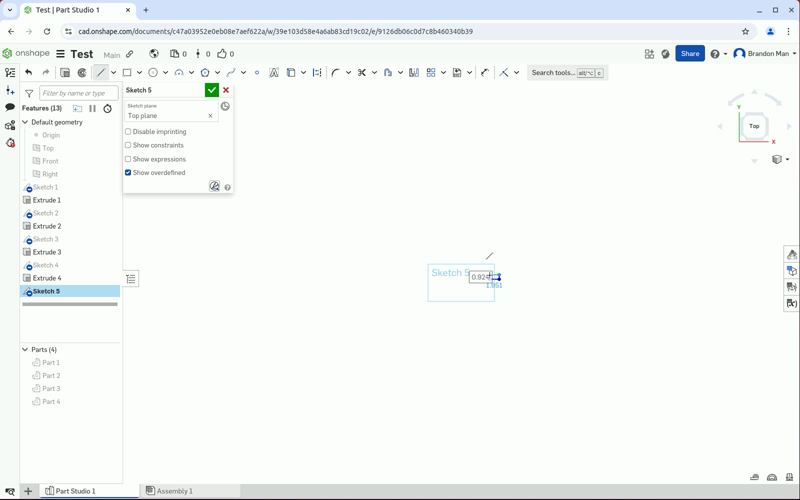
mouse_move(519, 274)
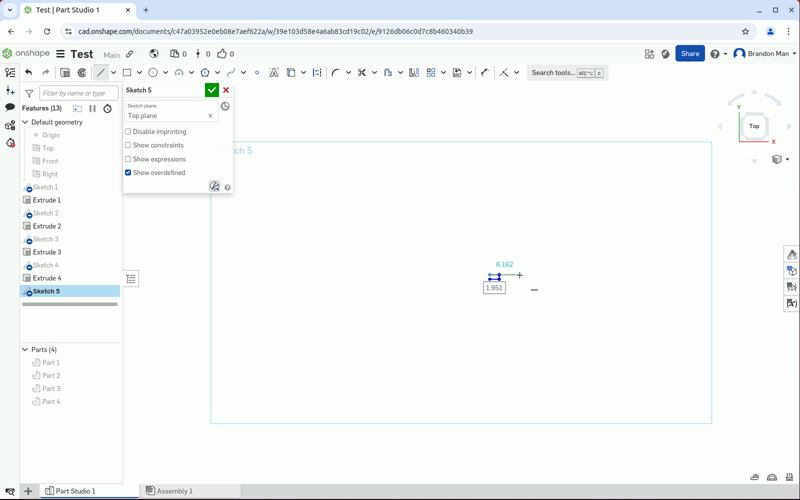
key_down(shift)
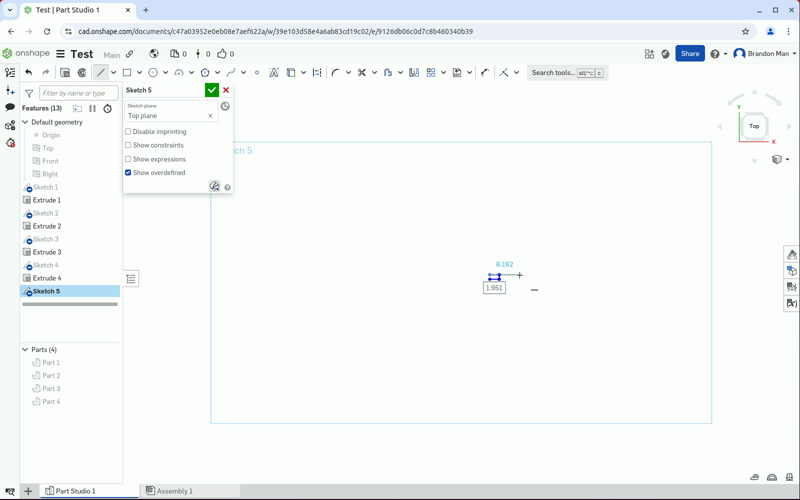
mouse_move(489, 279)
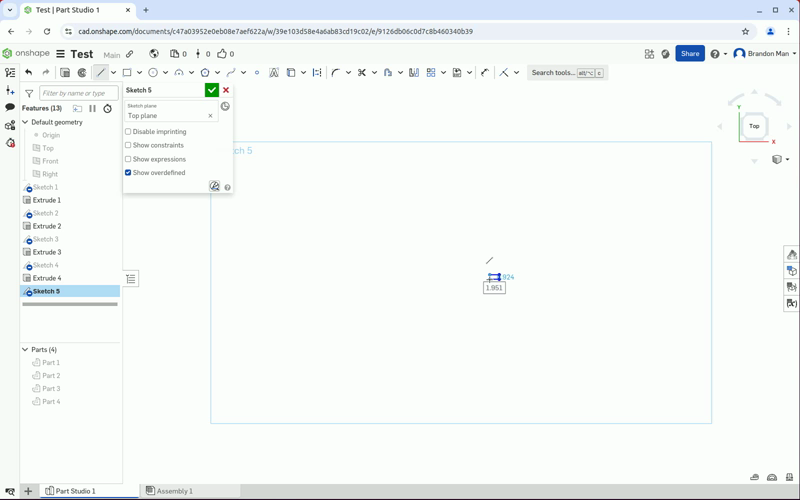
scroll(6)
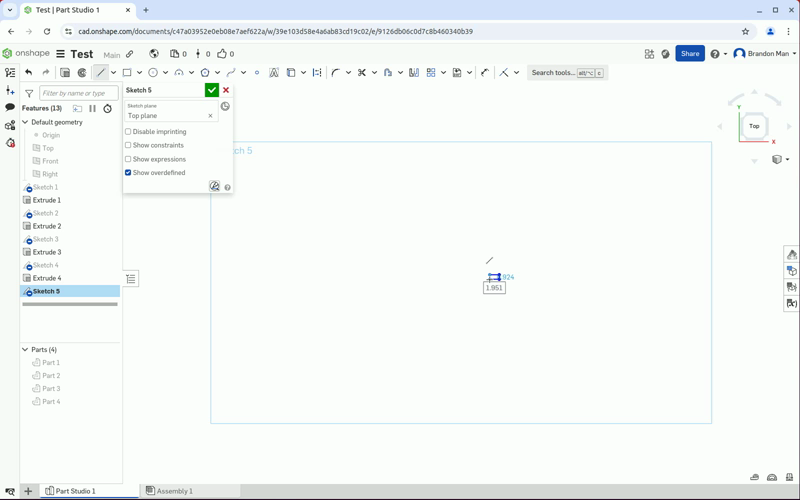
scroll(6)
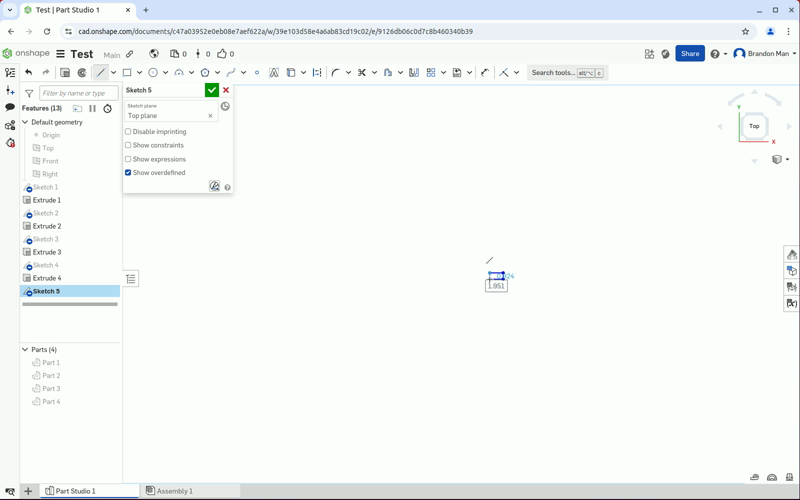
scroll(6)
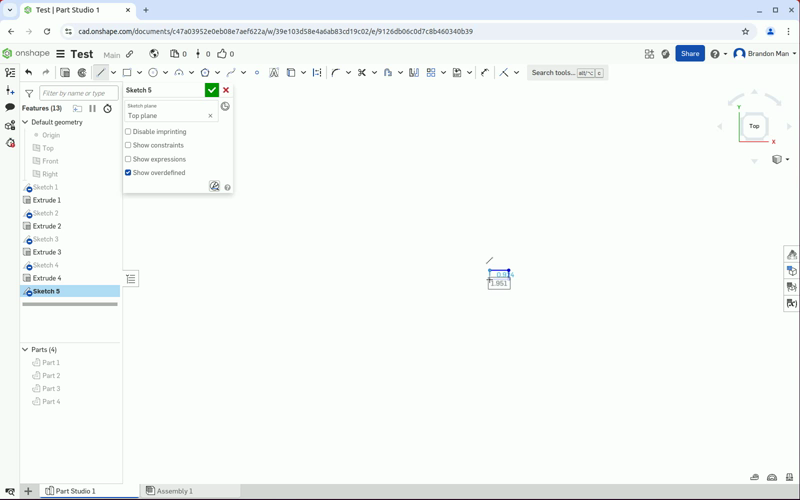
scroll(6)
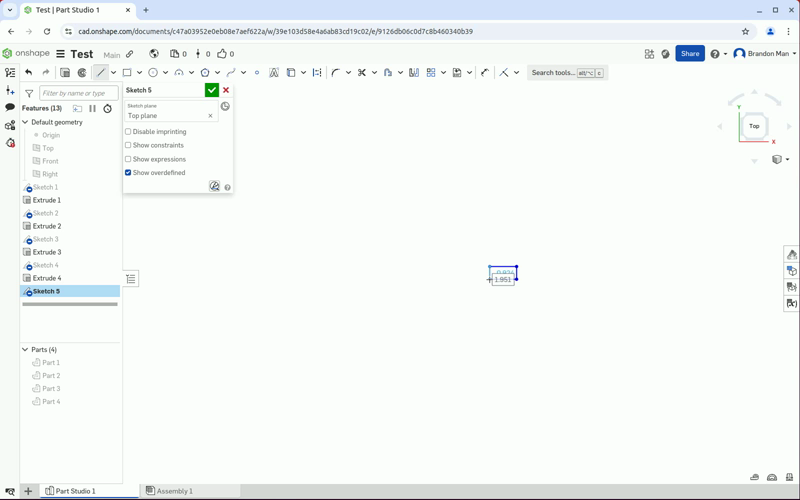
scroll(6)
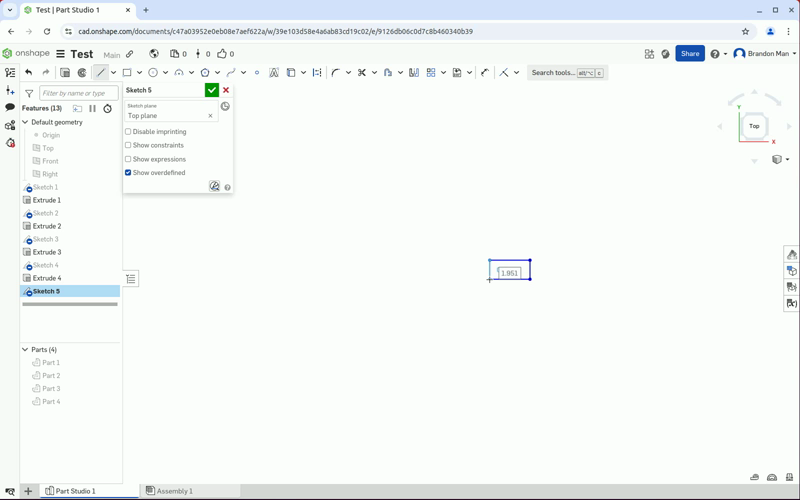
scroll(6)
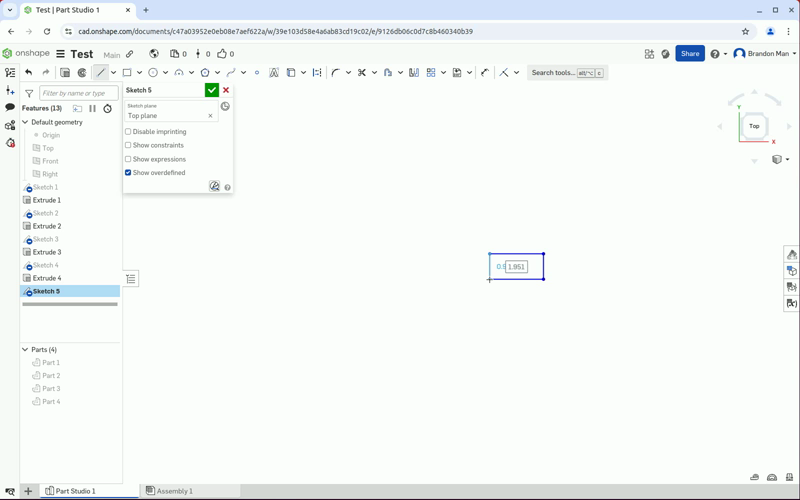
scroll(6)
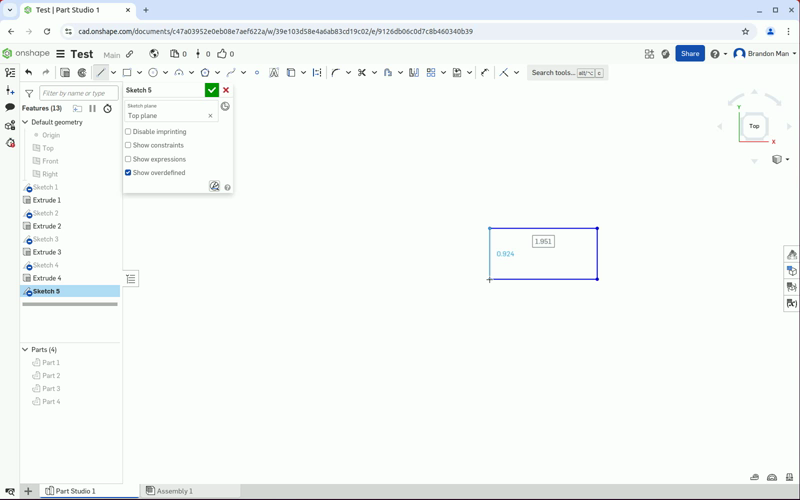
key_up(shift)
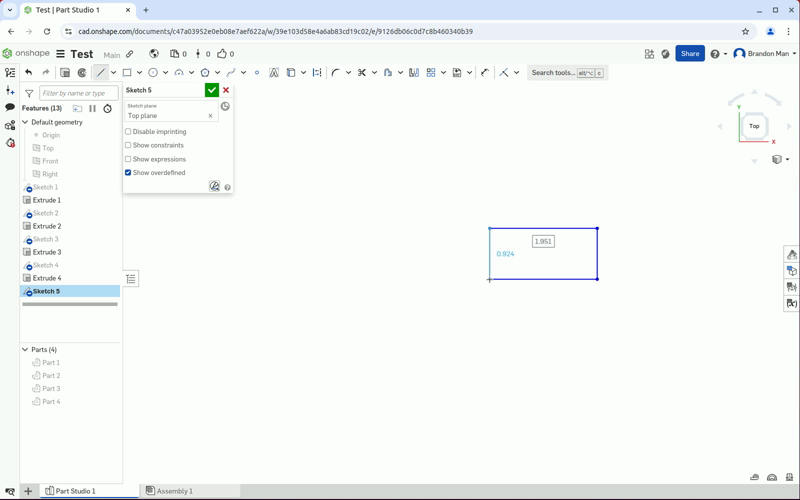
click(489, 279)
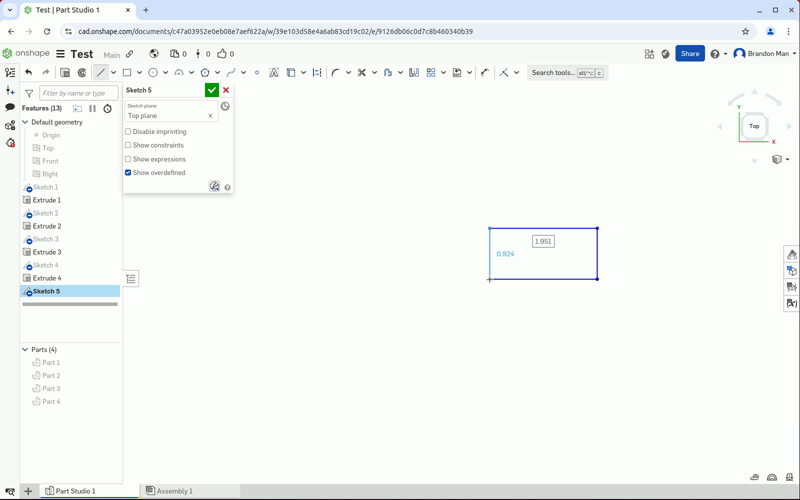
scroll(-6)
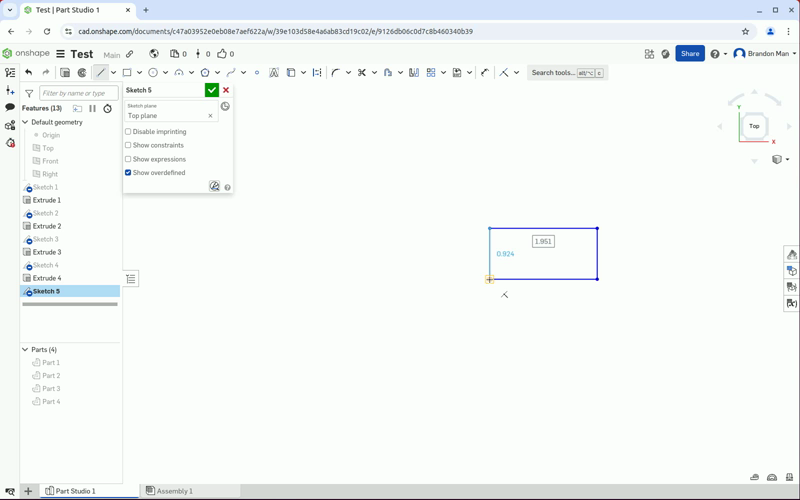
scroll(-6)
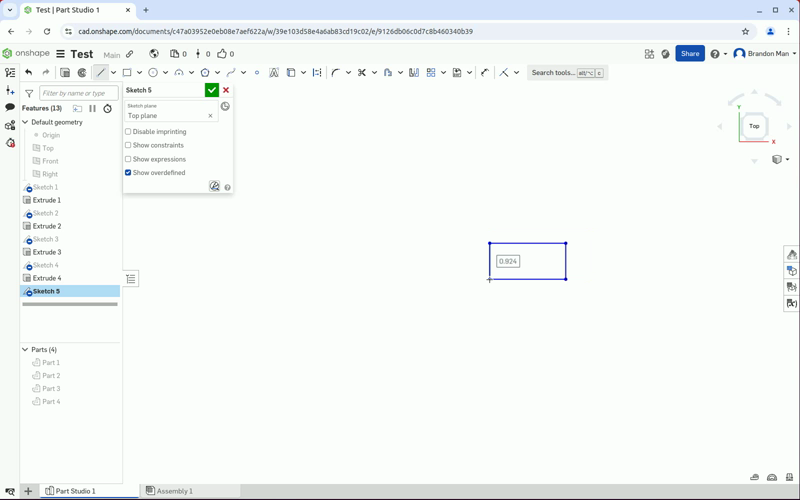
scroll(-6)
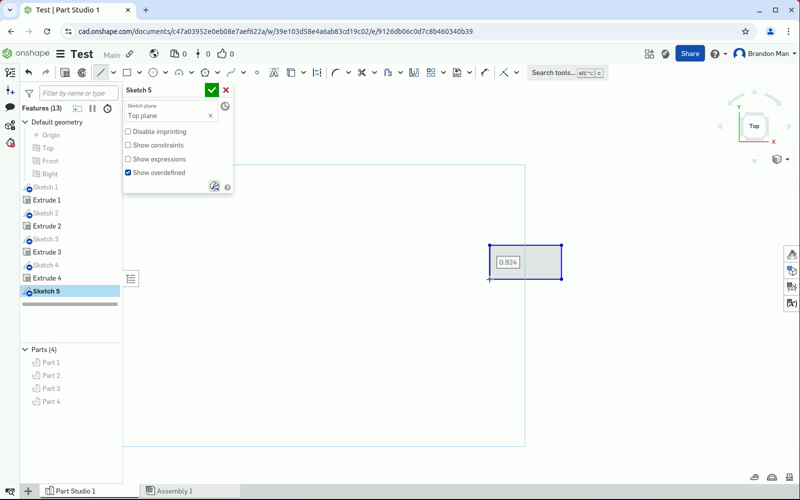
scroll(-6)
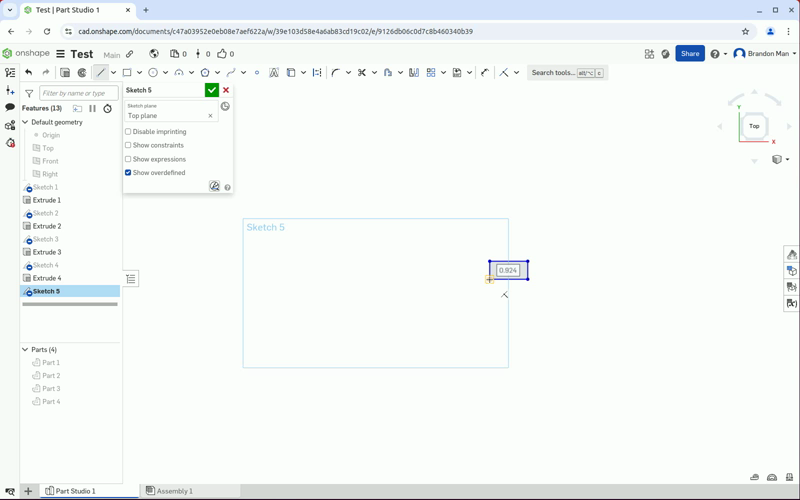
scroll(-6)
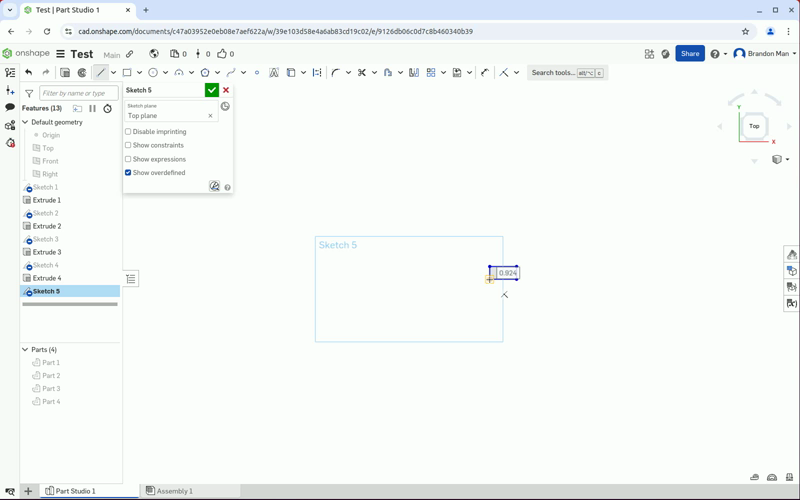
scroll(-6)
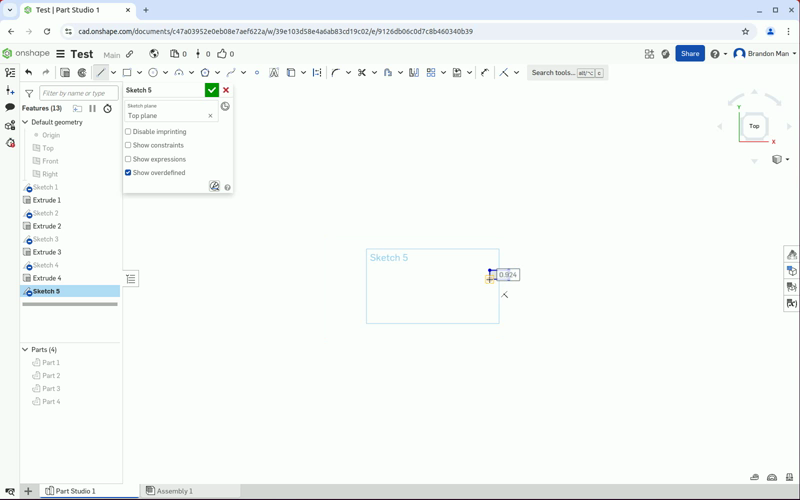
scroll(-6)
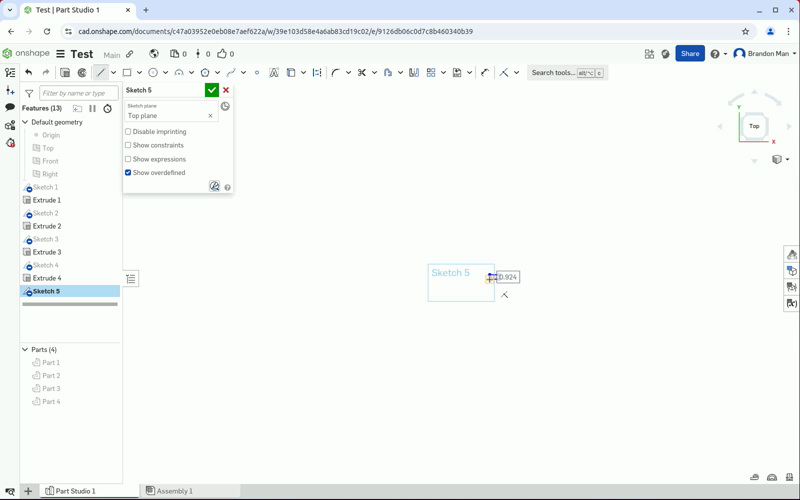
key(esc)
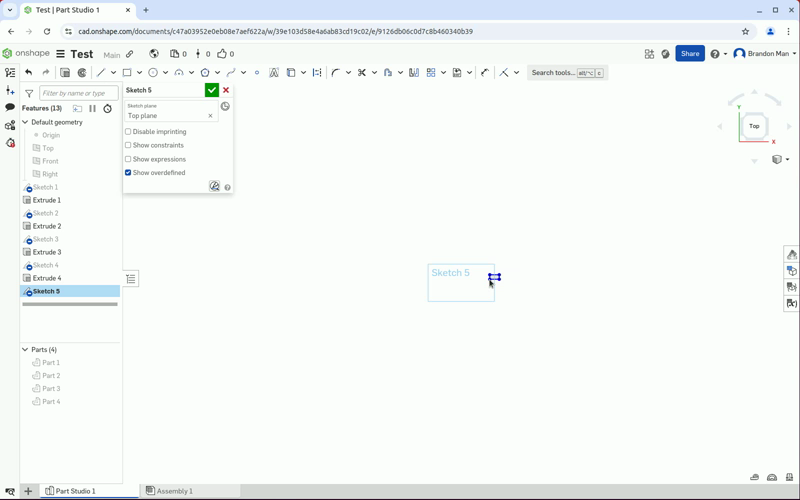
mouse_move(491, 278)
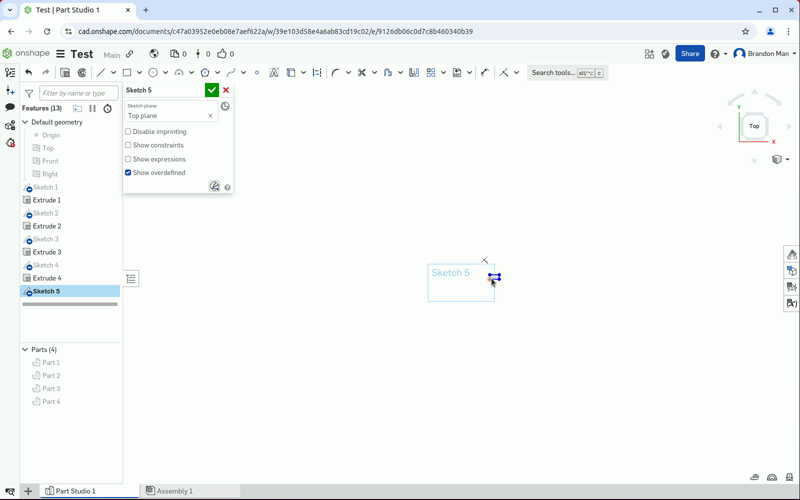
scroll(6)
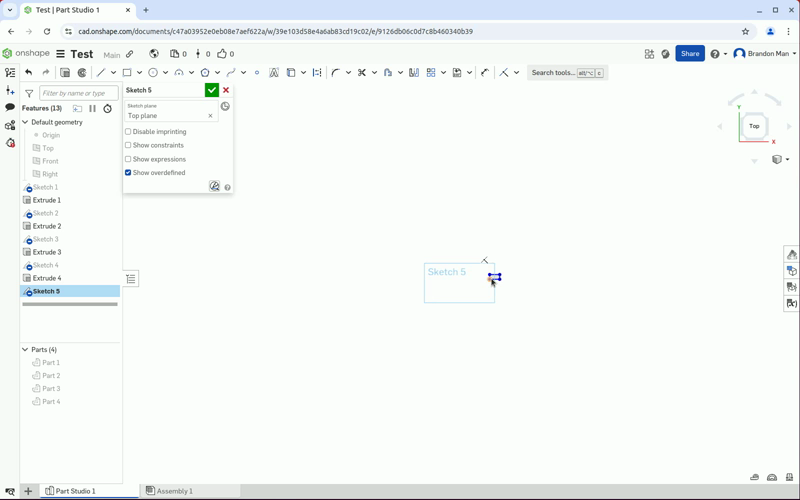
scroll(6)
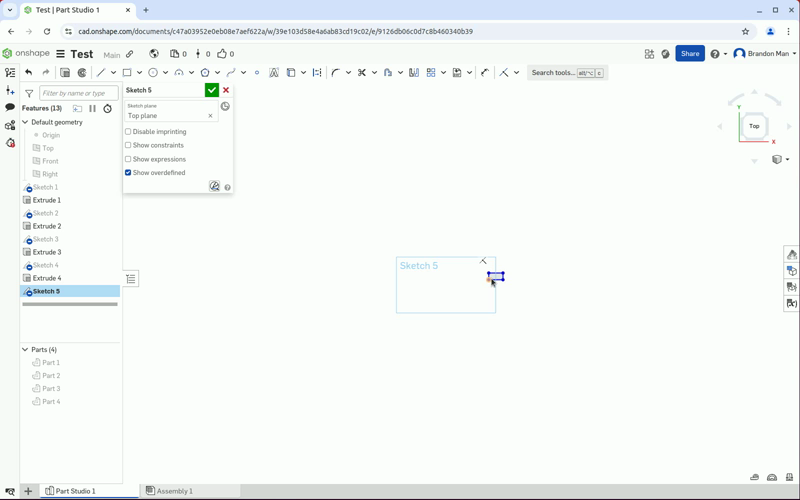
scroll(6)
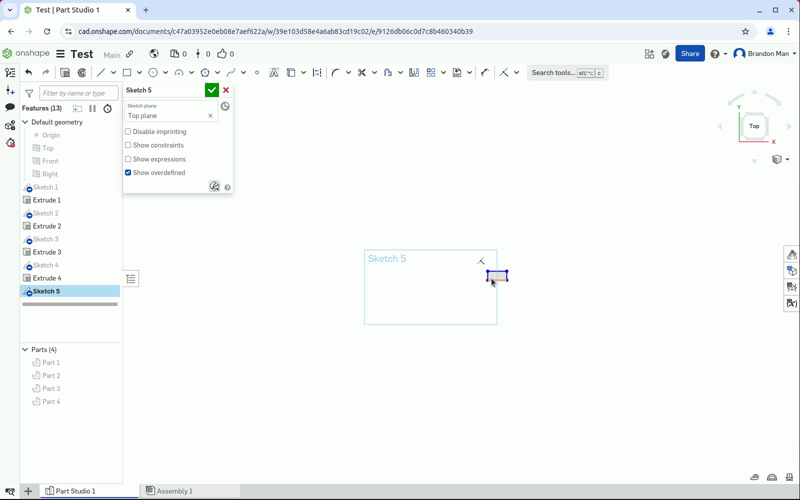
scroll(6)
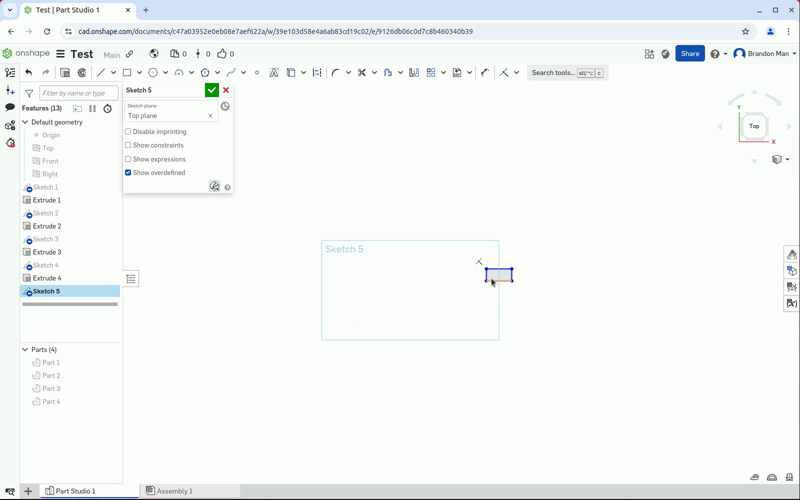
scroll(6)
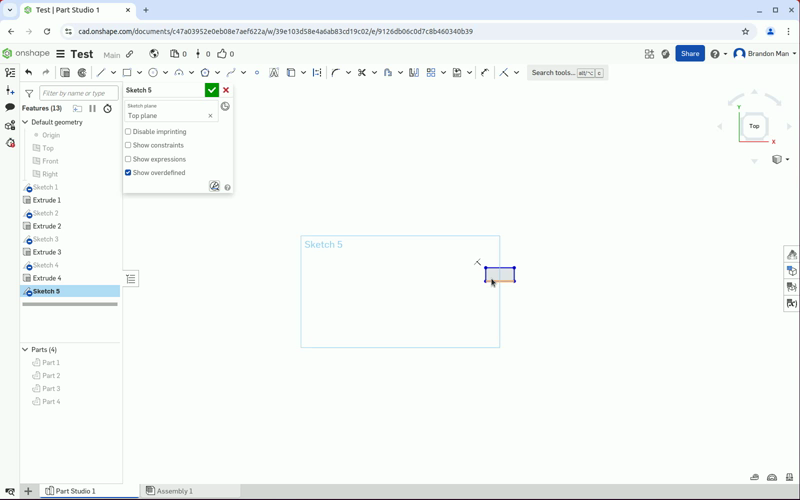
scroll(6)
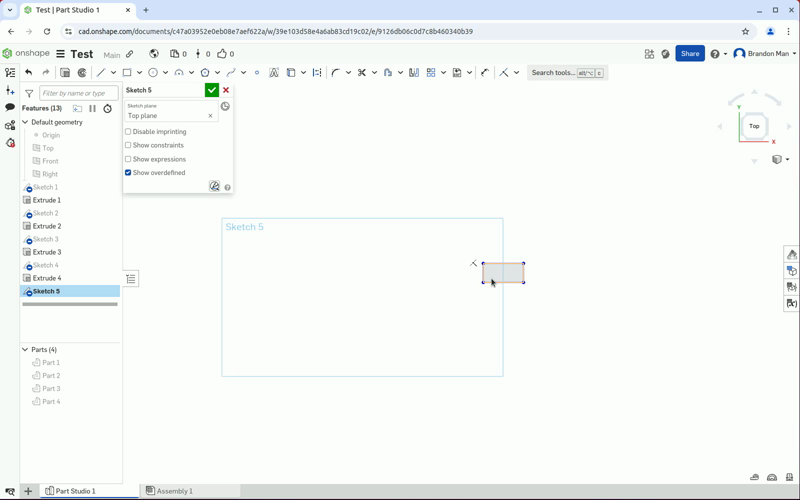
scroll(6)
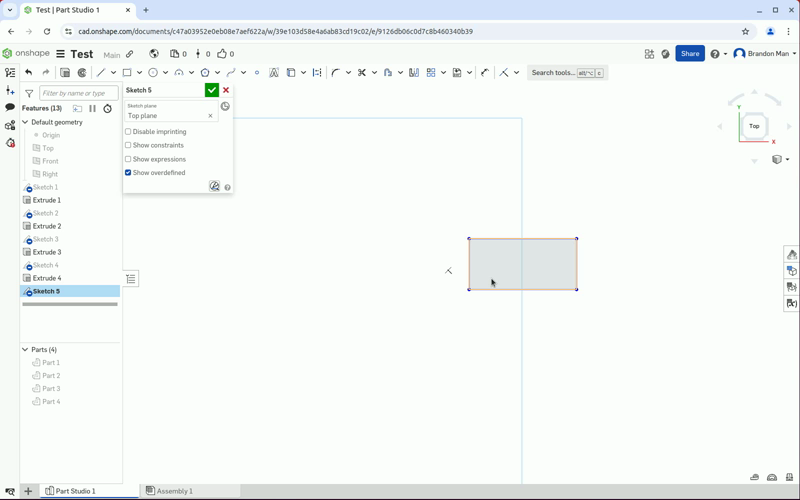
click(491, 278)
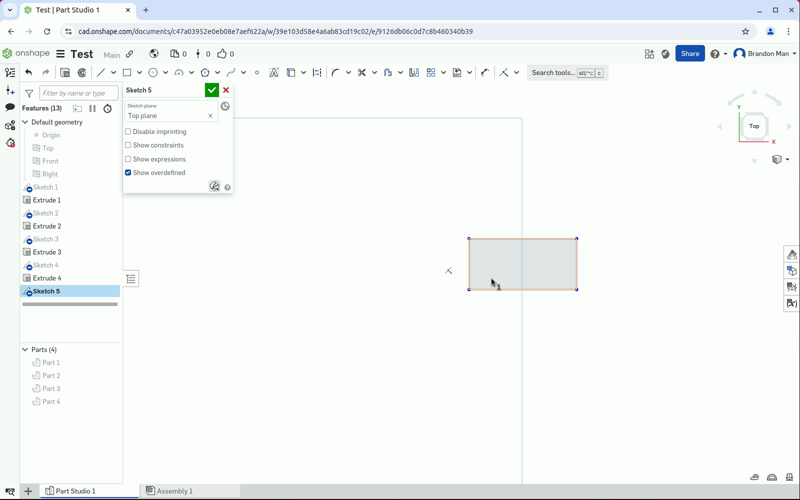
scroll(-6)
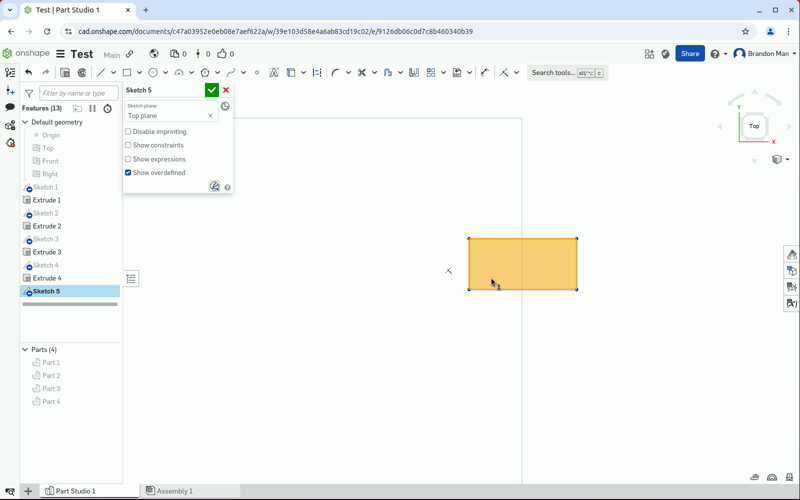
scroll(-6)
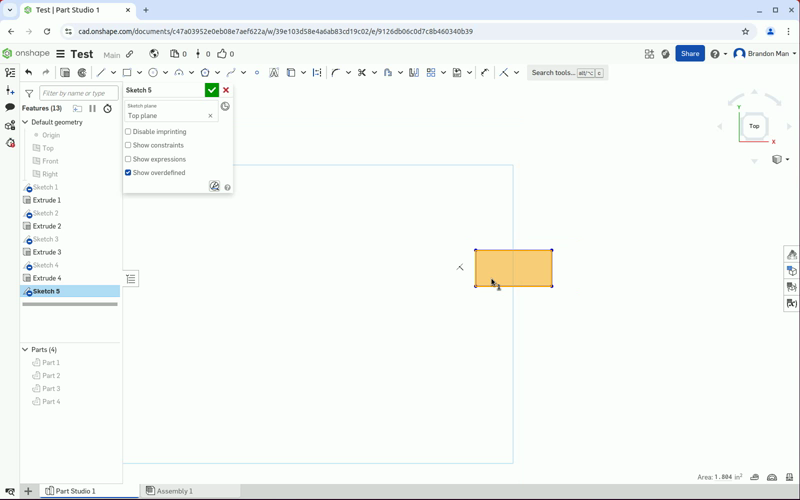
scroll(-6)
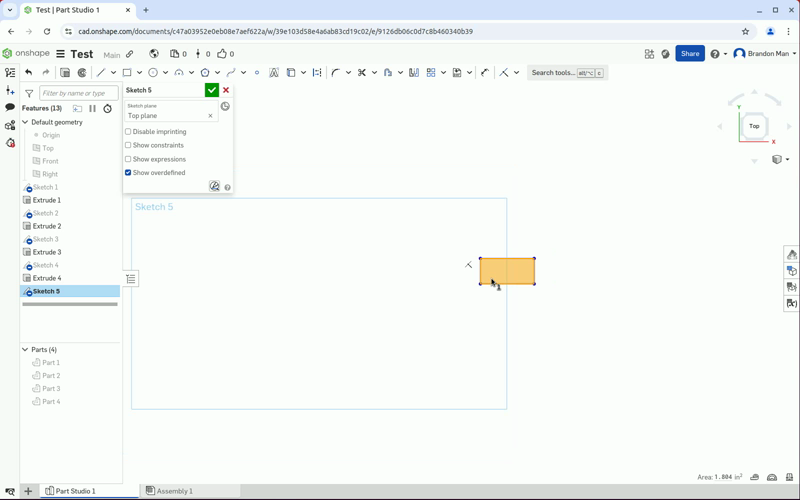
scroll(-6)
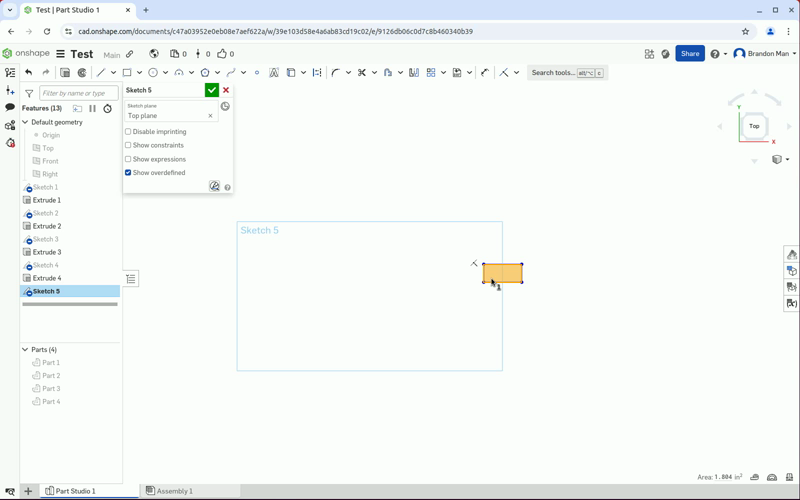
scroll(-6)
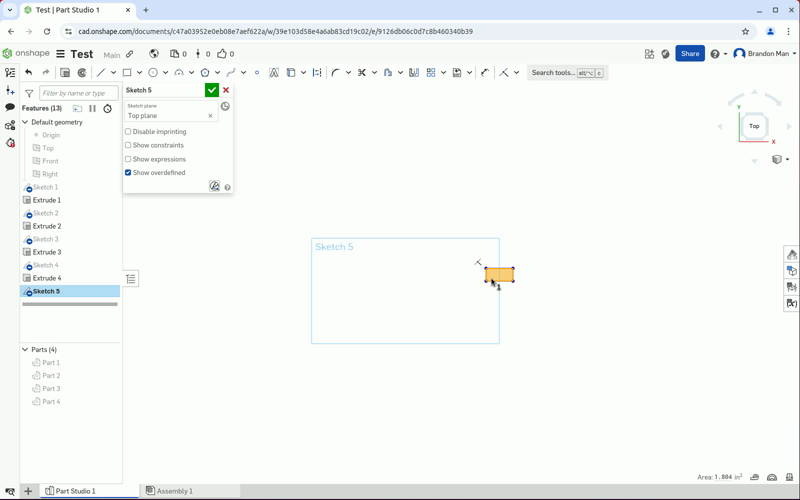
scroll(-6)
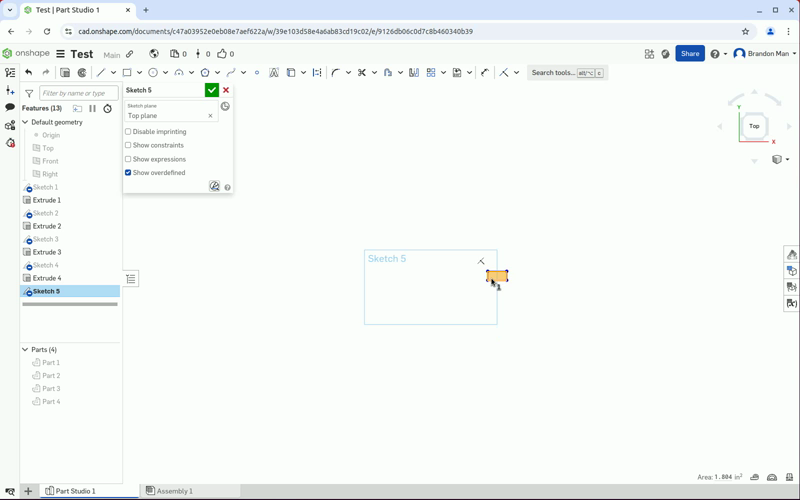
scroll(-6)
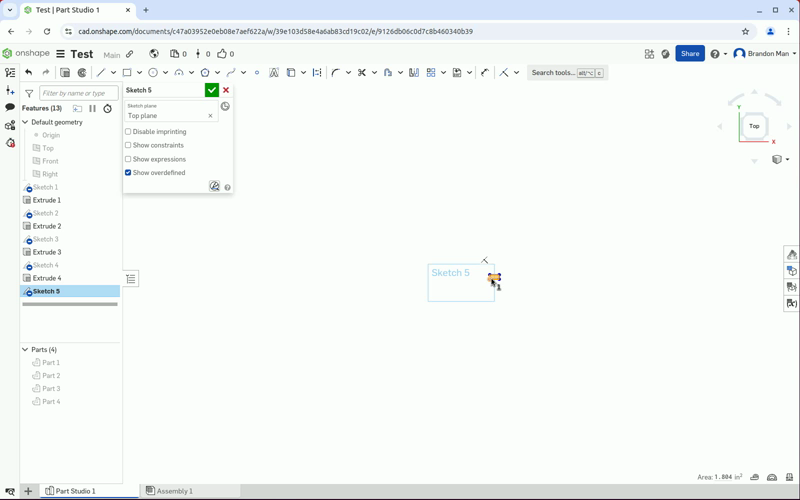
mouse_move(73, 352)
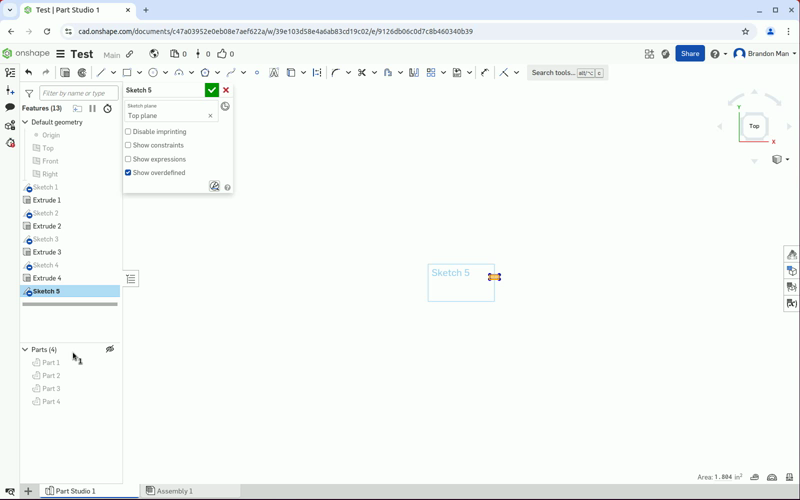
key(shift+y)
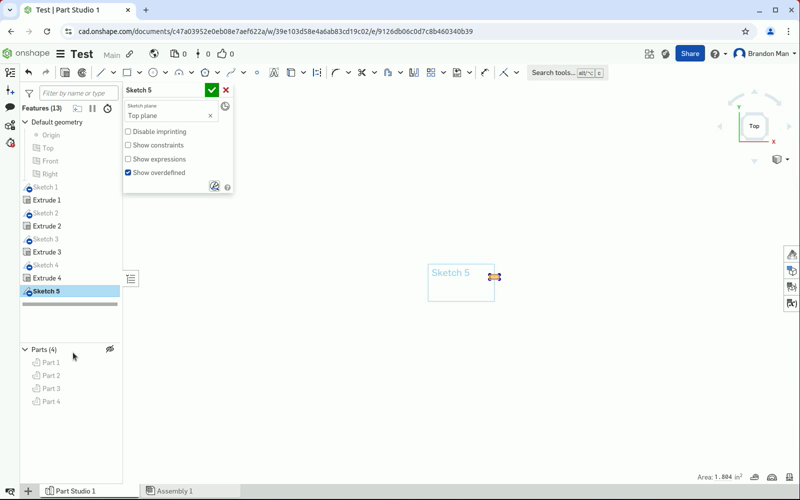
key(shift+e)
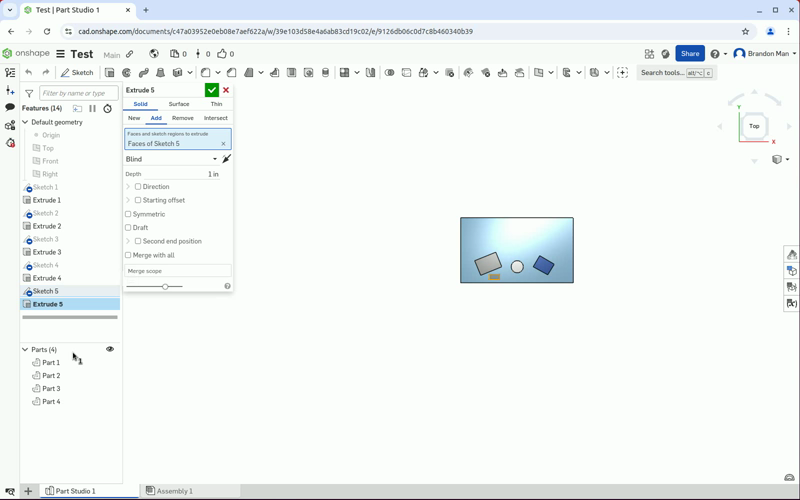
mouse_move(143, 106)
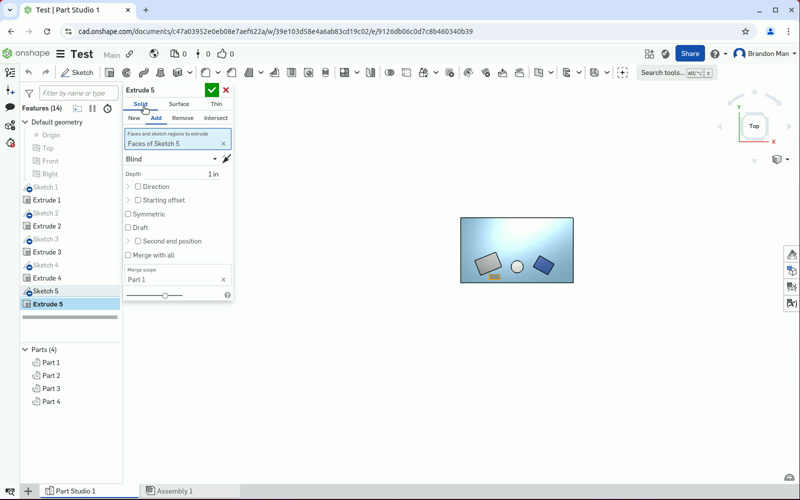
click(143, 106)
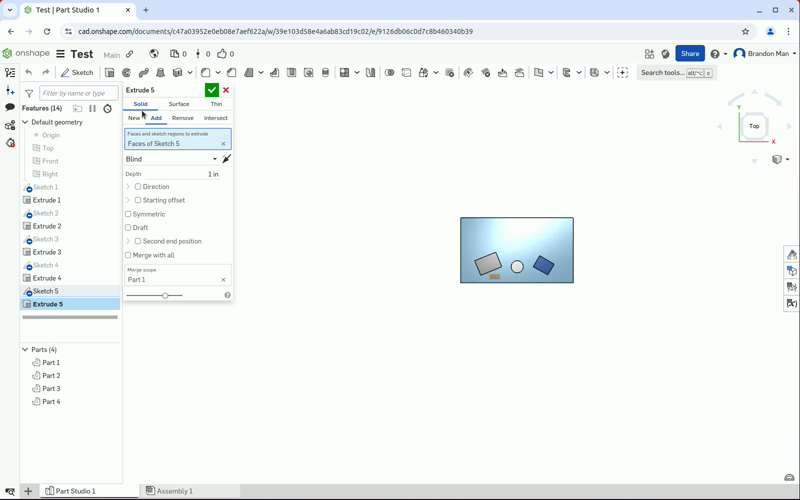
mouse_move(137, 120)
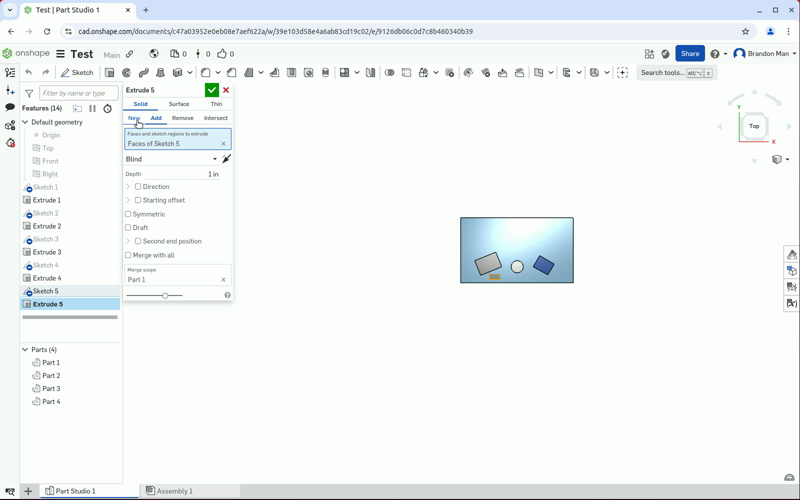
click(137, 120)
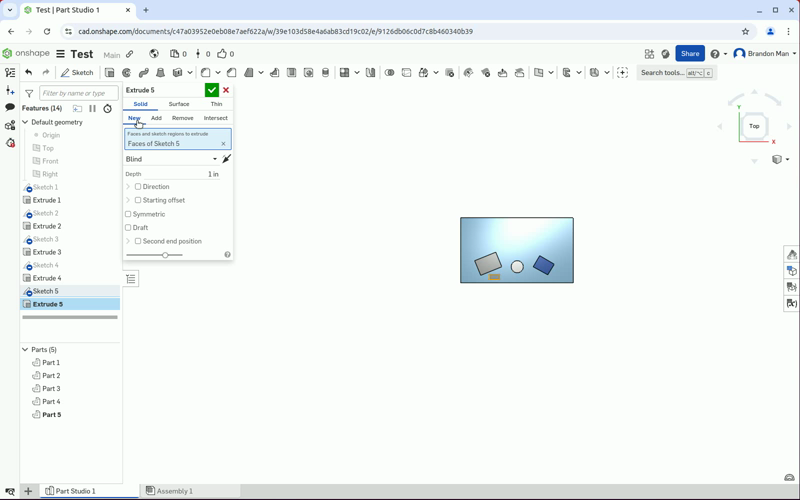
key(tab, 4)
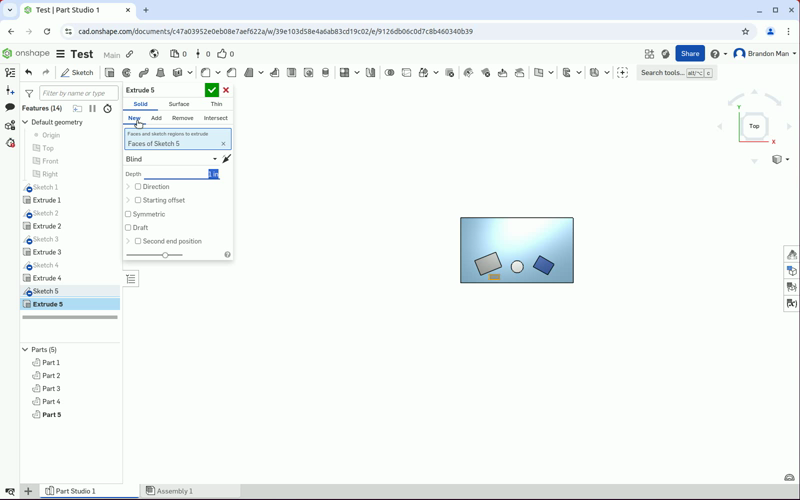
text(0.481)
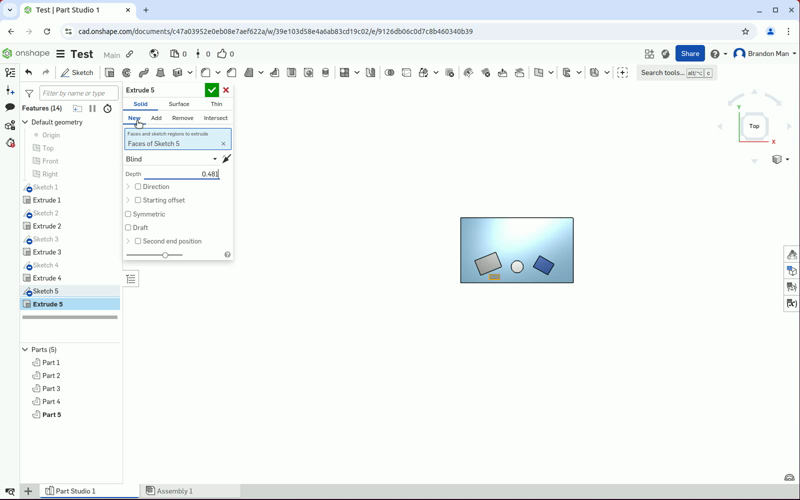
key(enter)
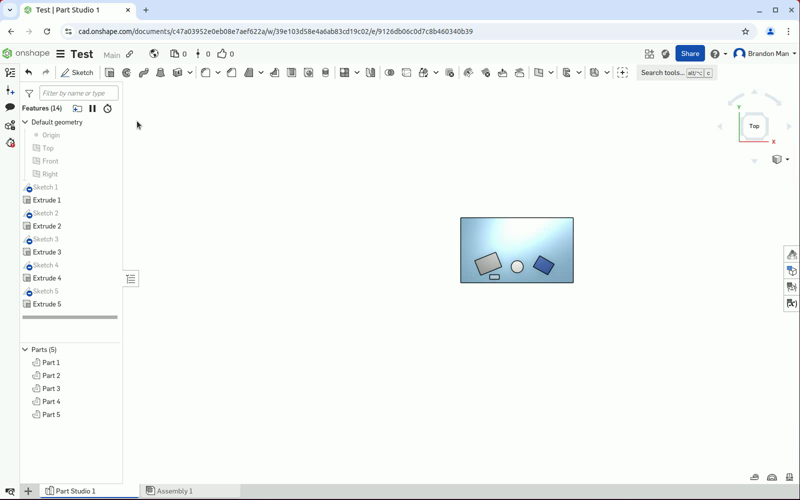
key(shift+h)
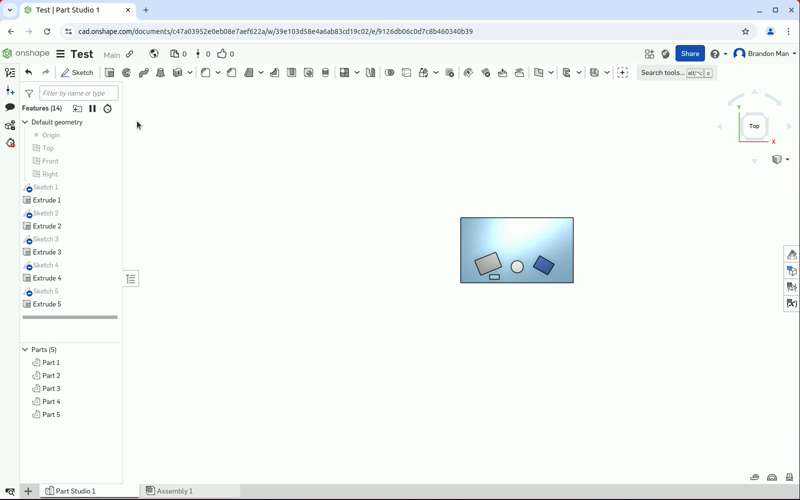
key(shift+h)
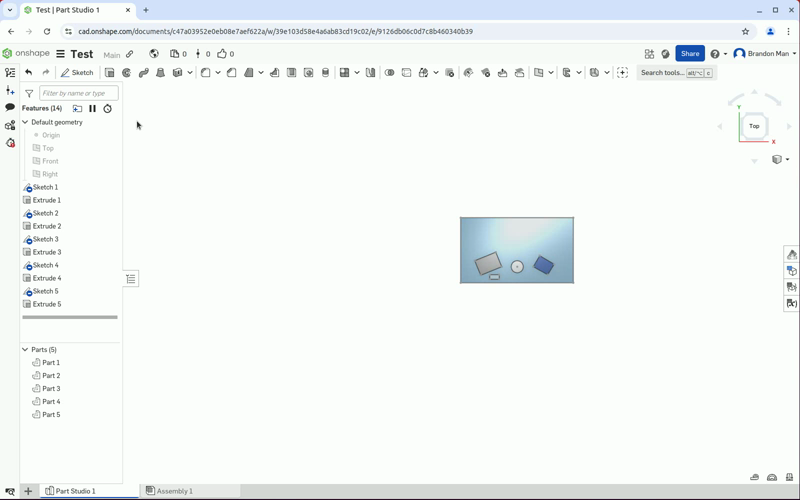
key(shift+7)
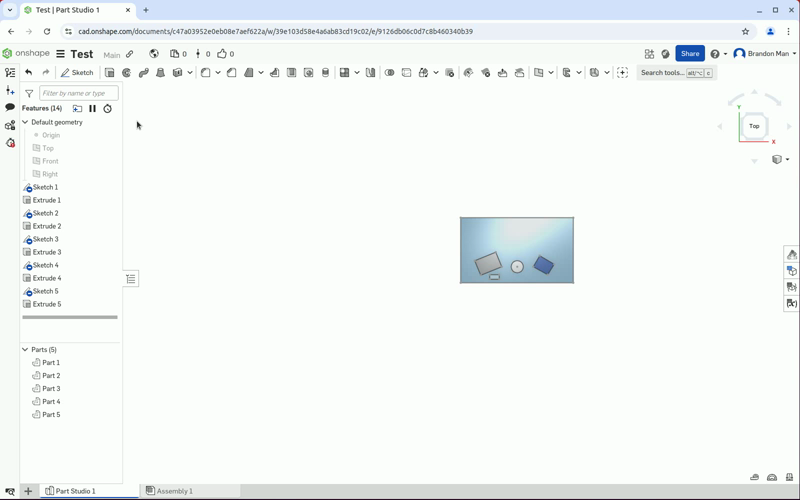
key(up, 3)
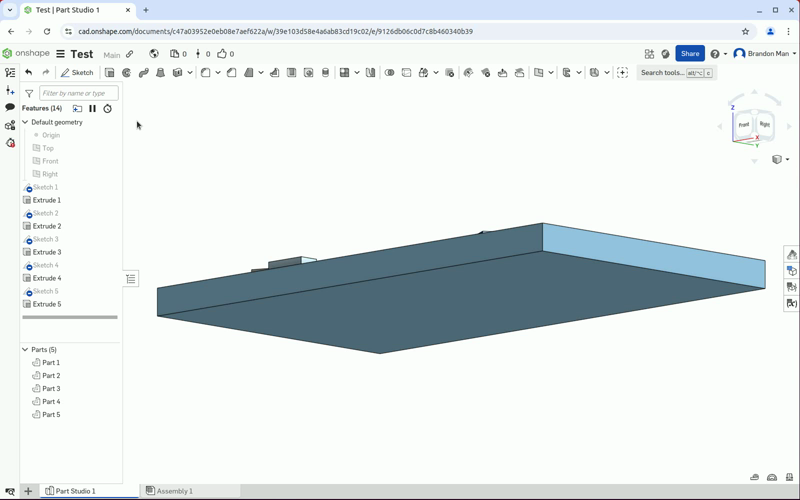
key(left, 3)
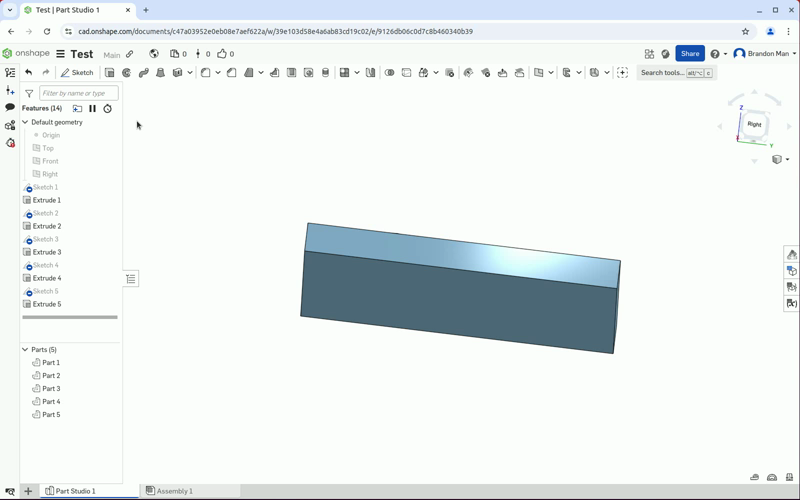
key(right, 3)
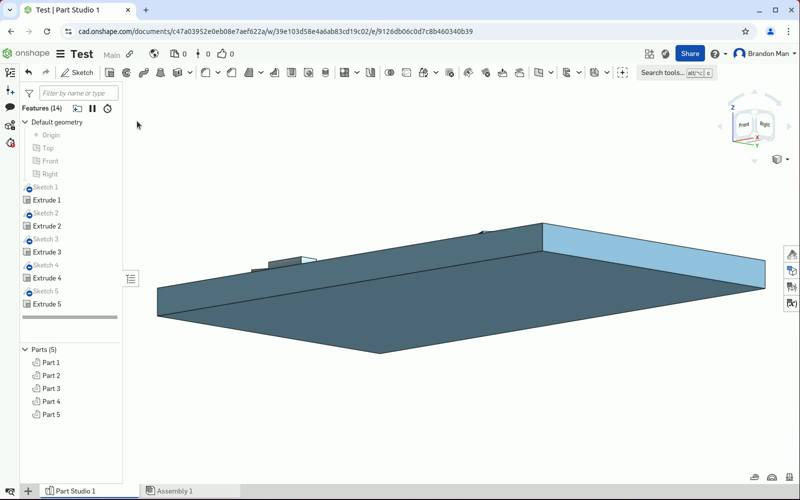
key(down, 3)
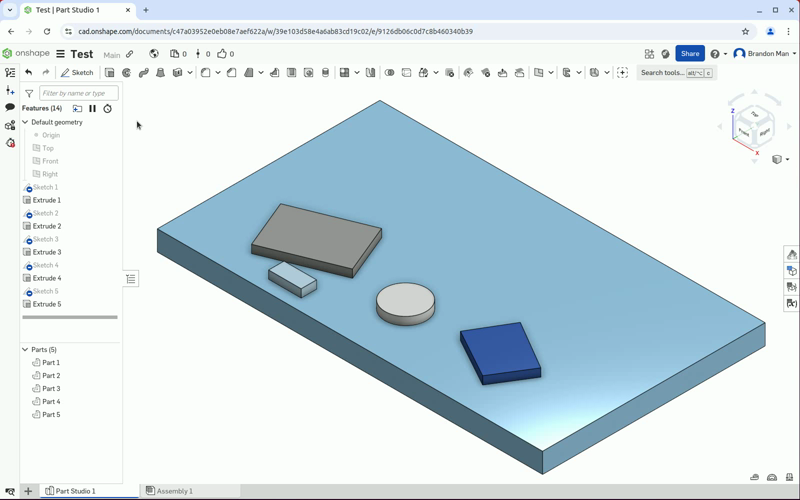
mouse_move(73, 189)
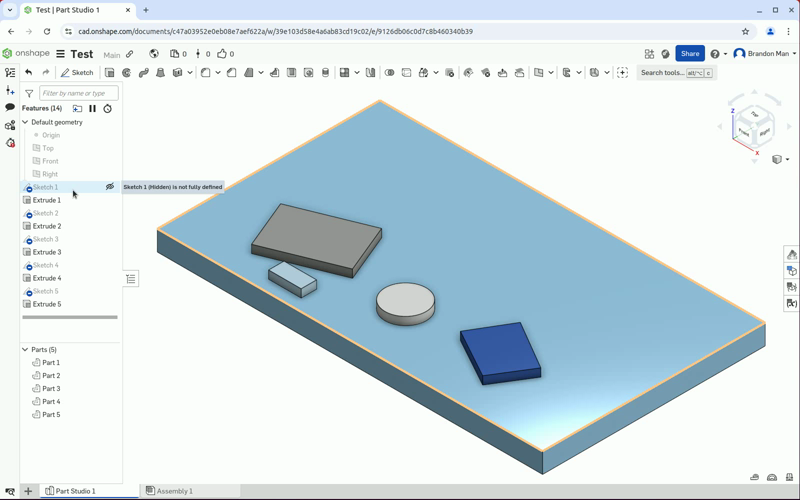
click(73, 189)